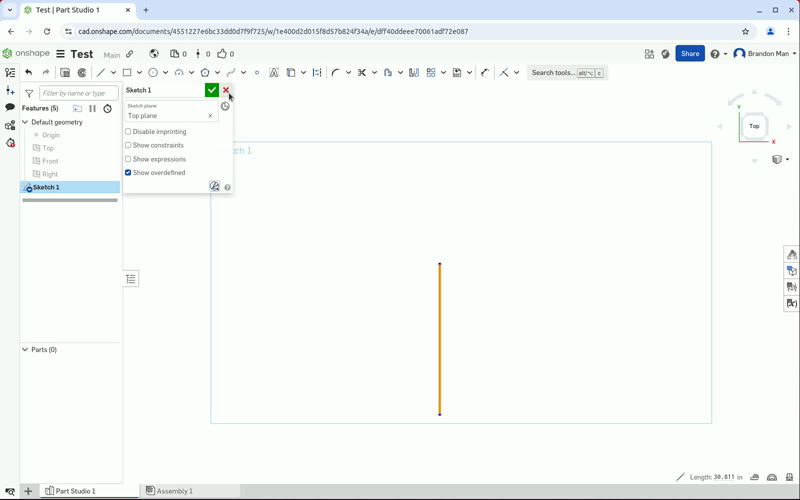
key(shift+h)
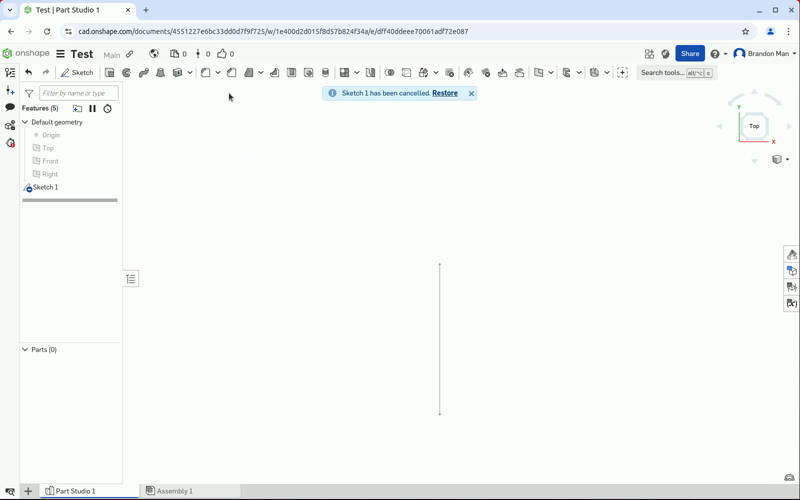
key(shift+s)
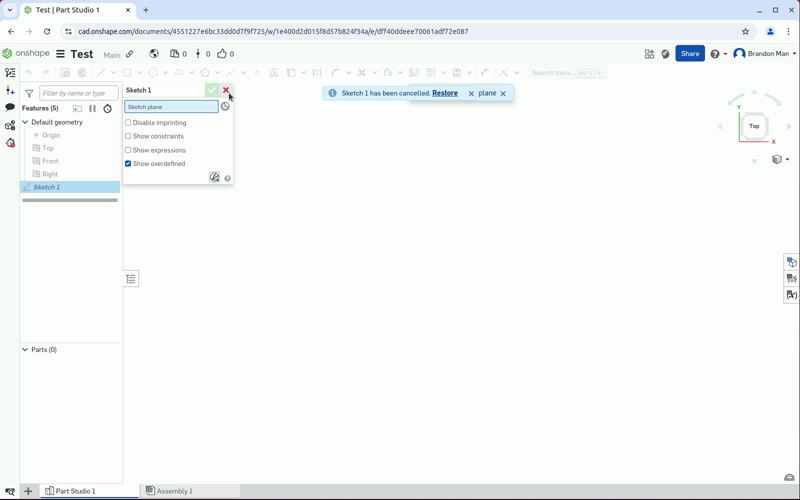
mouse_move(73, 150)
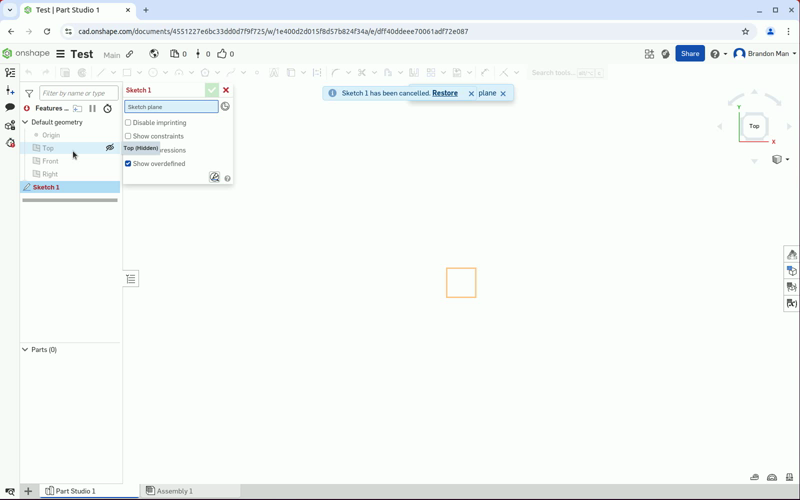
click(73, 150)
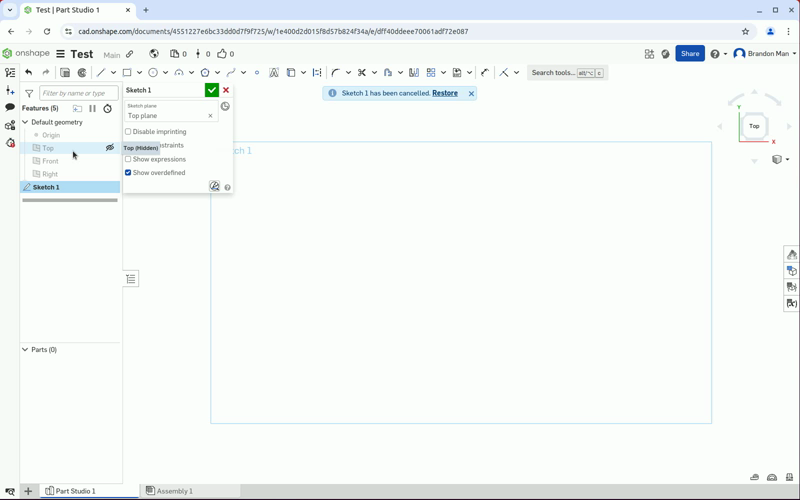
mouse_move(73, 352)
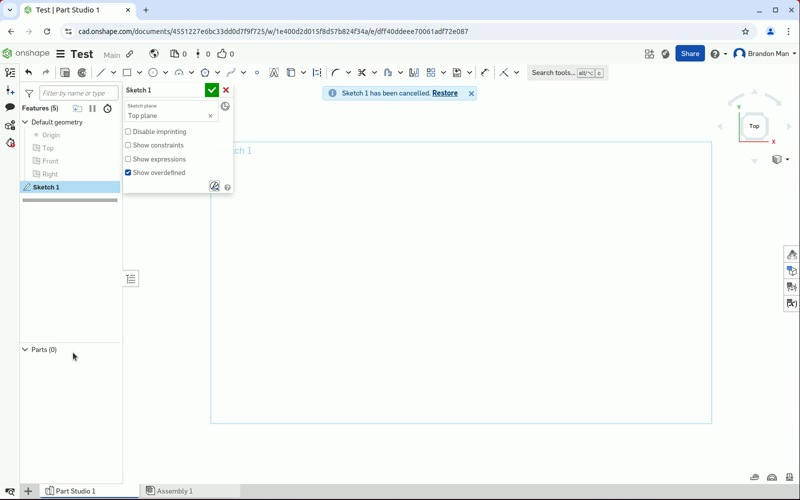
key(y)
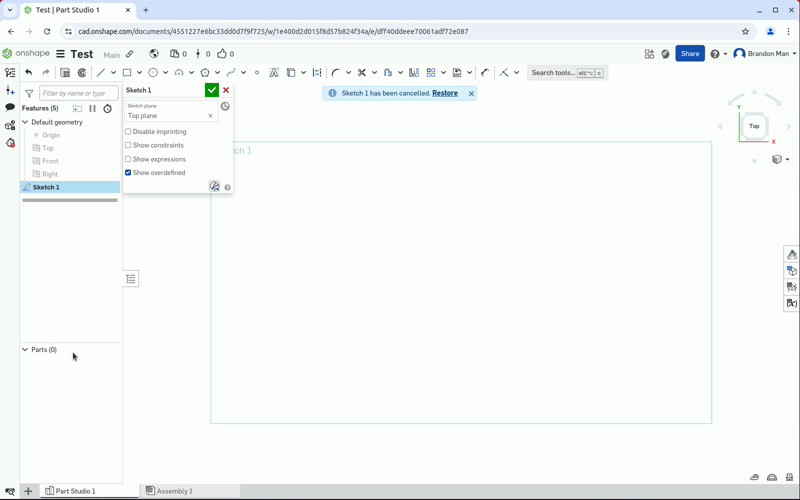
key(l)
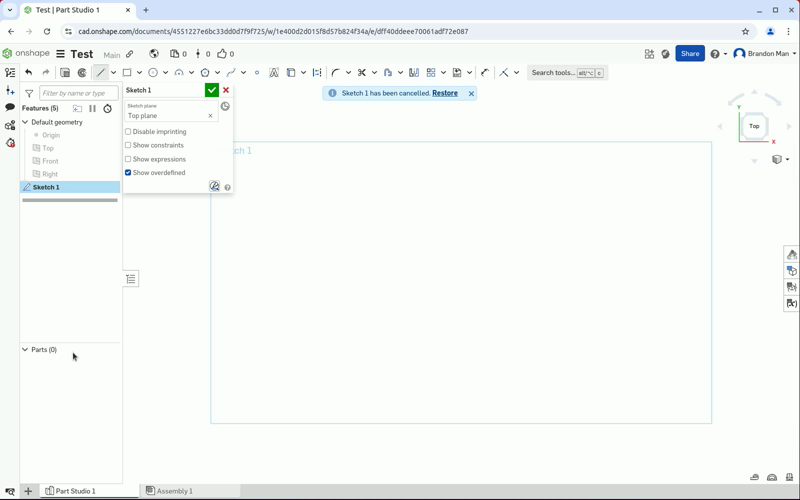
key_down(shift)
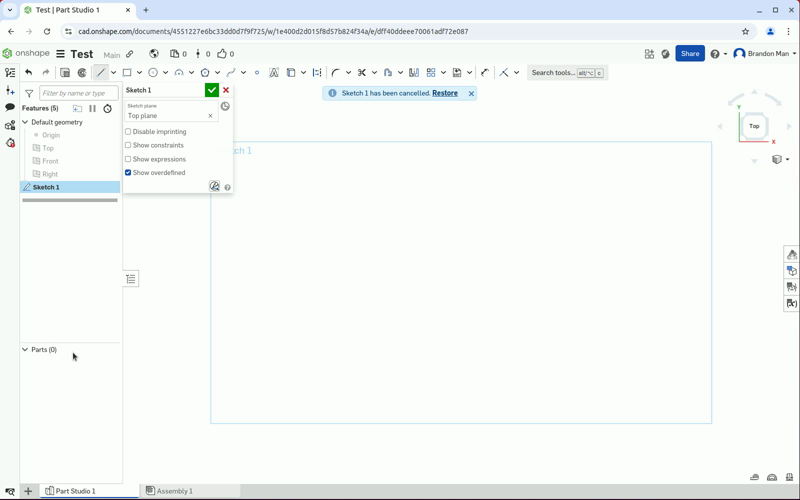
mouse_move(441, 320)
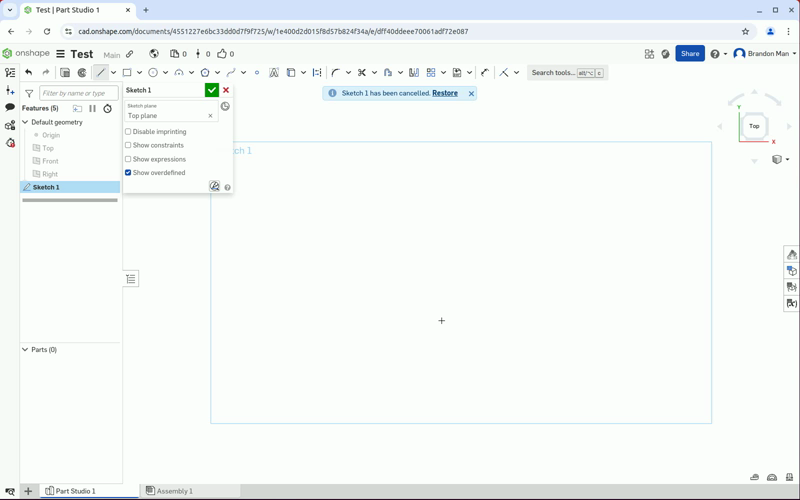
click(441, 320)
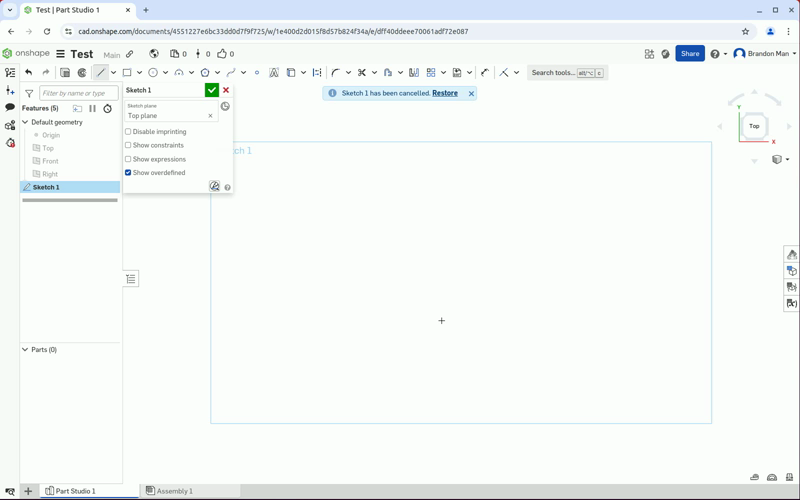
key_up(shift)
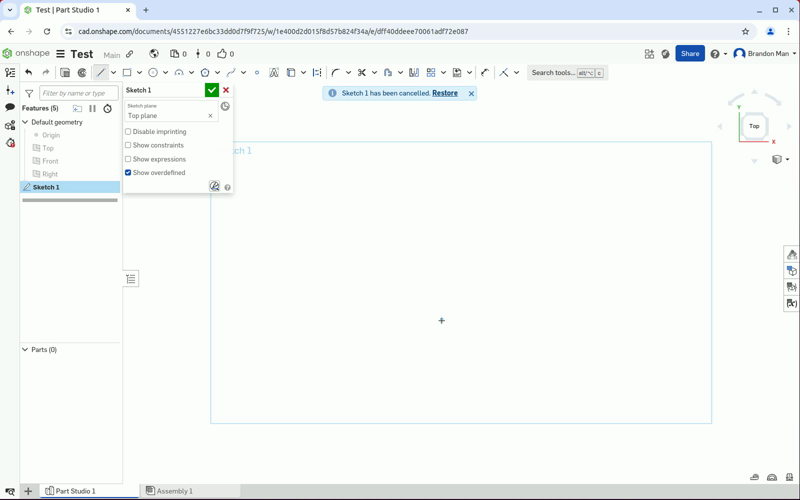
key_down(shift)
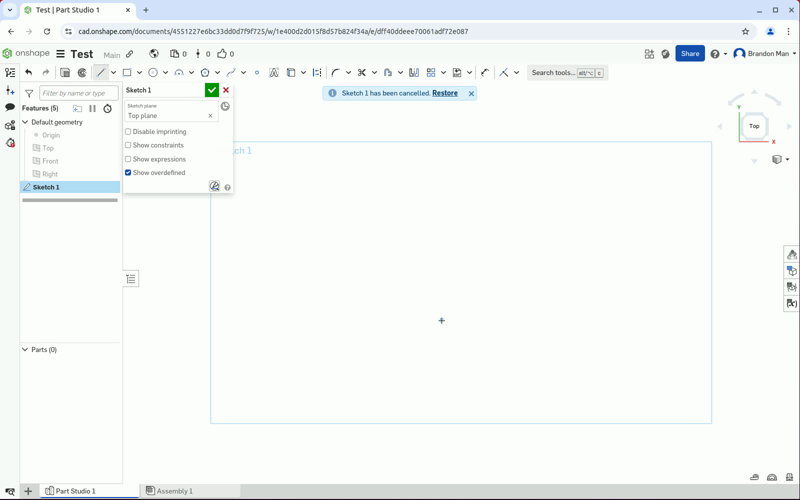
mouse_move(471, 320)
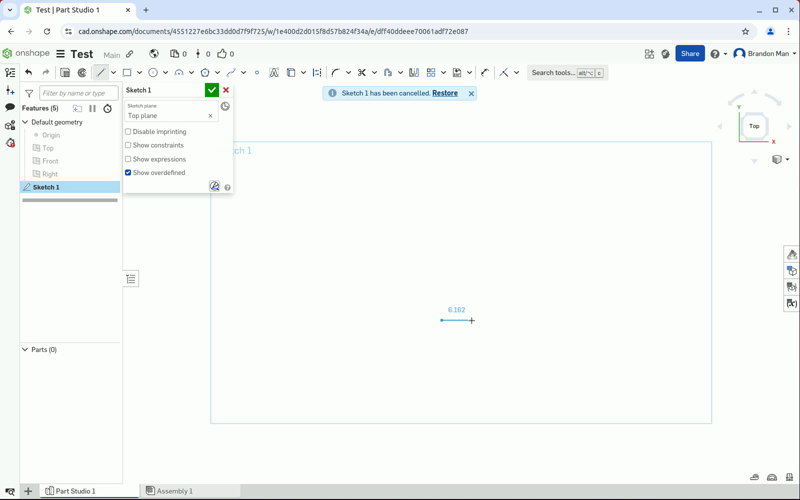
mouse_move(480, 320)
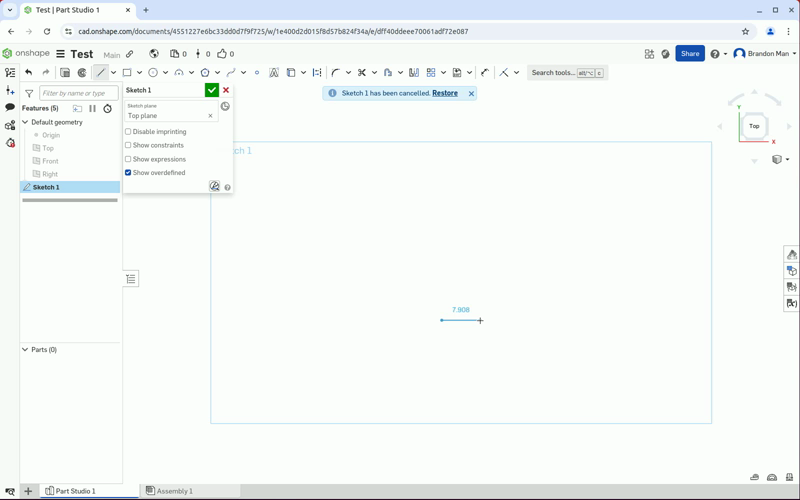
click(480, 320)
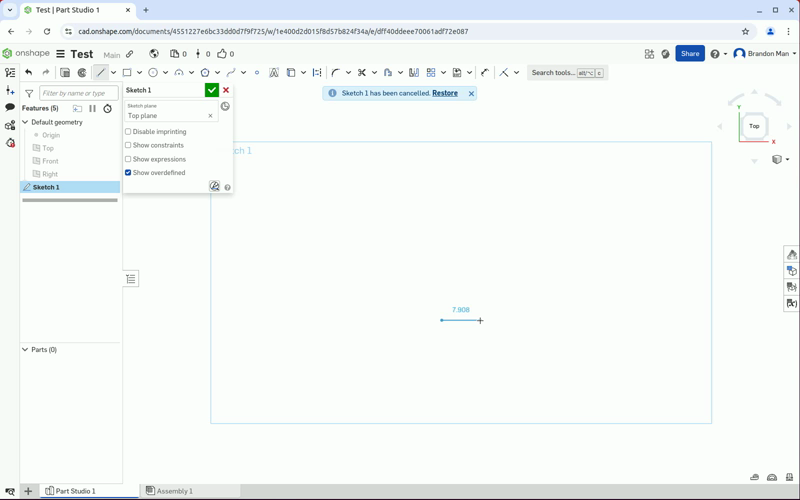
key_up(shift)
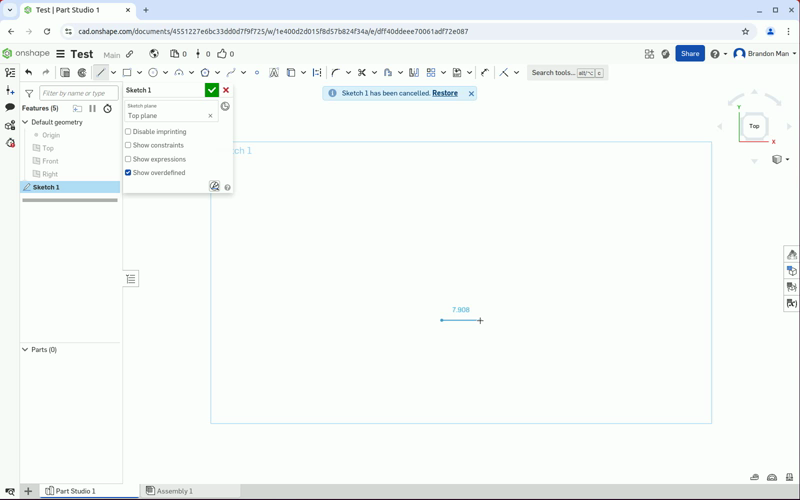
key_down(shift)
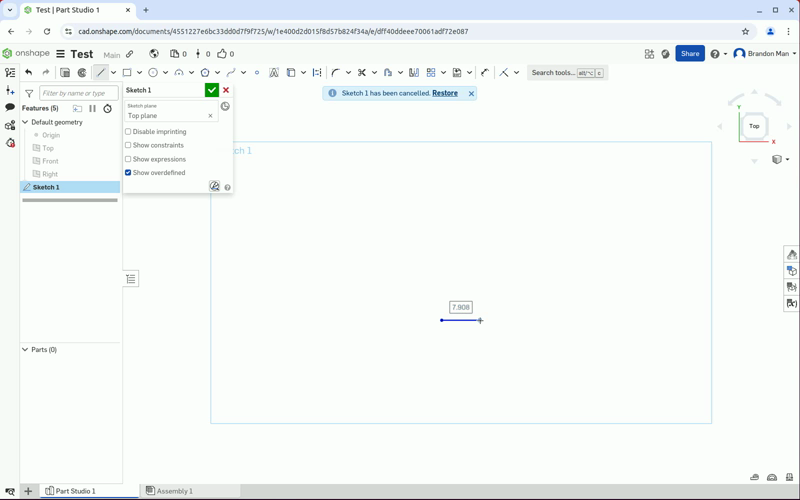
mouse_move(510, 320)
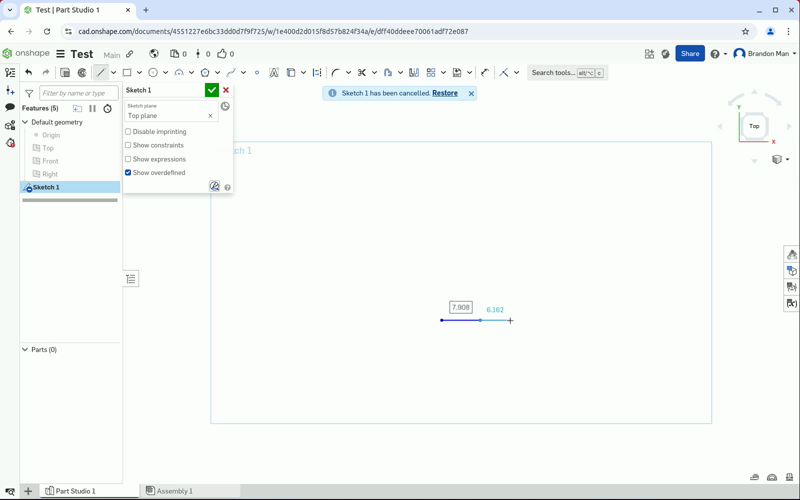
mouse_move(480, 313)
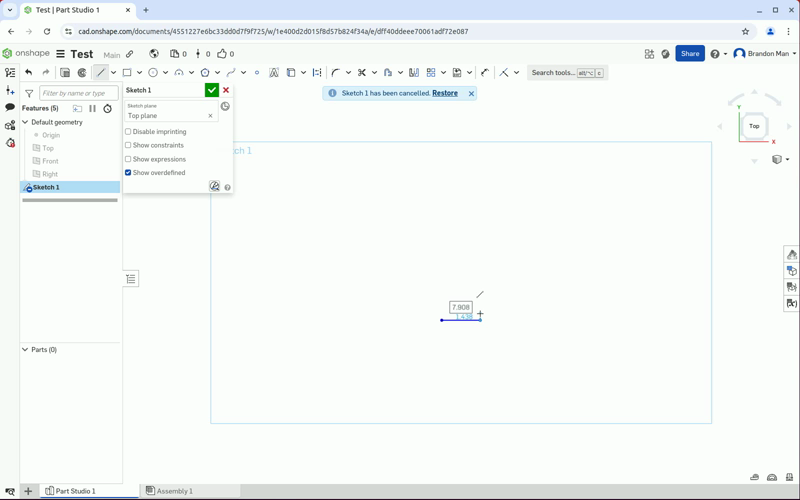
scroll(6)
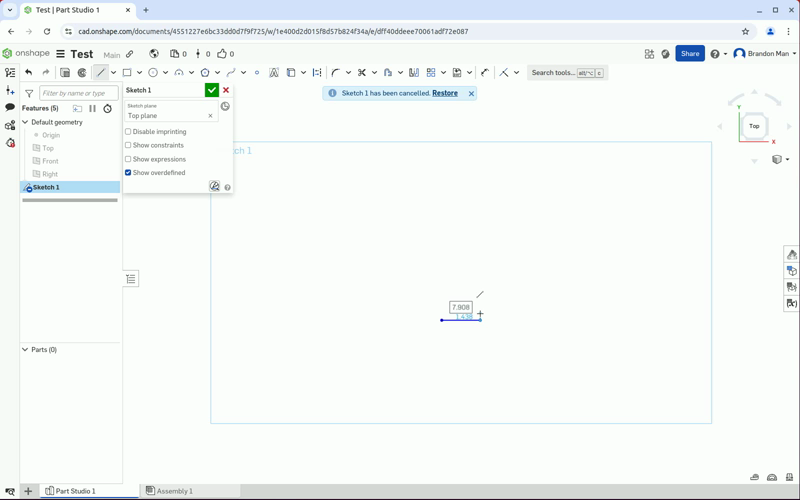
scroll(6)
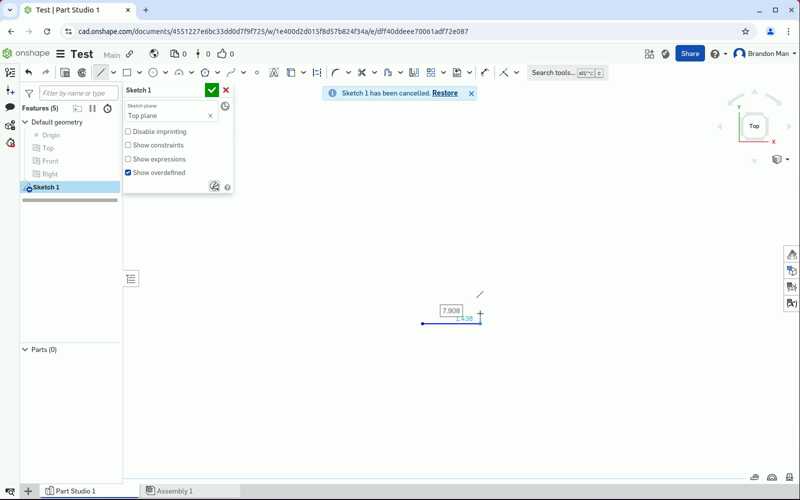
scroll(6)
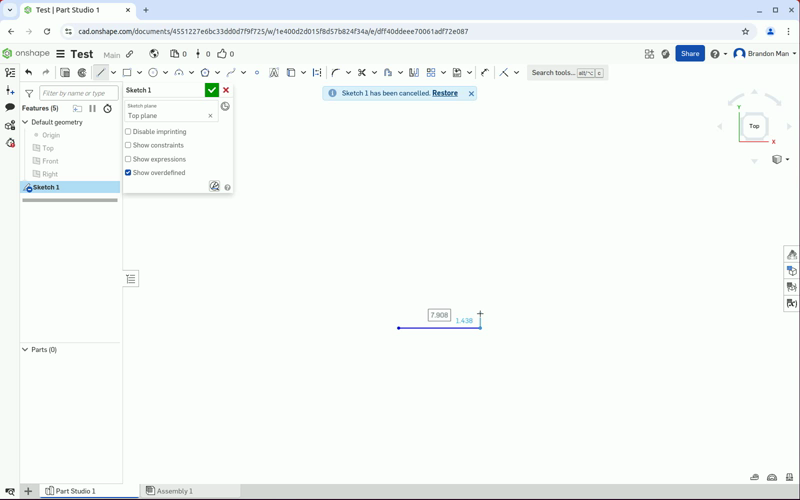
scroll(6)
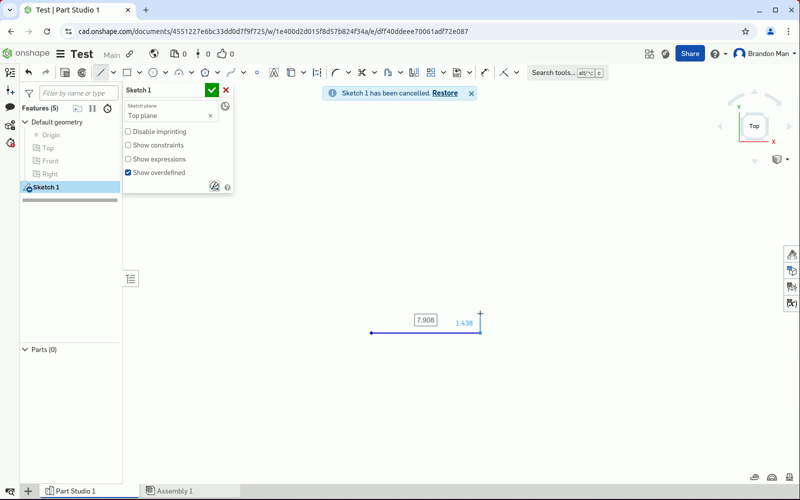
scroll(6)
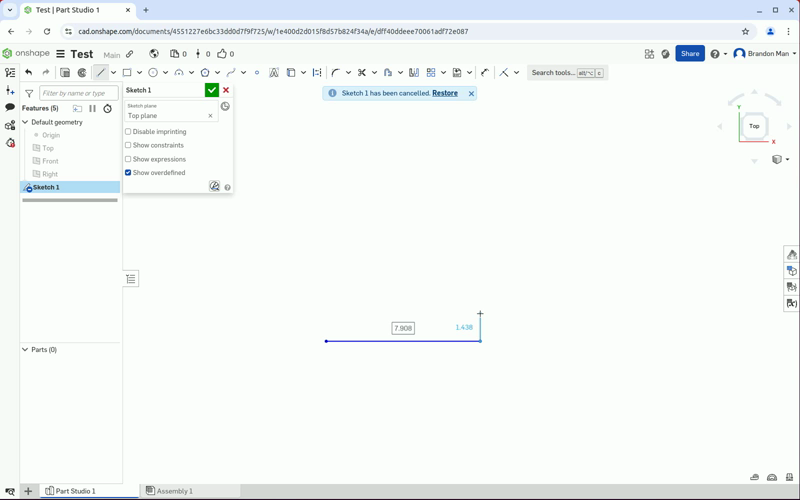
scroll(6)
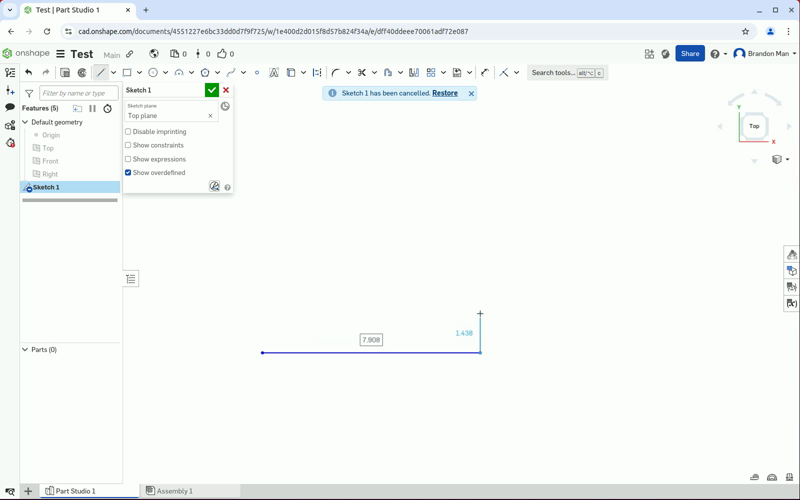
scroll(6)
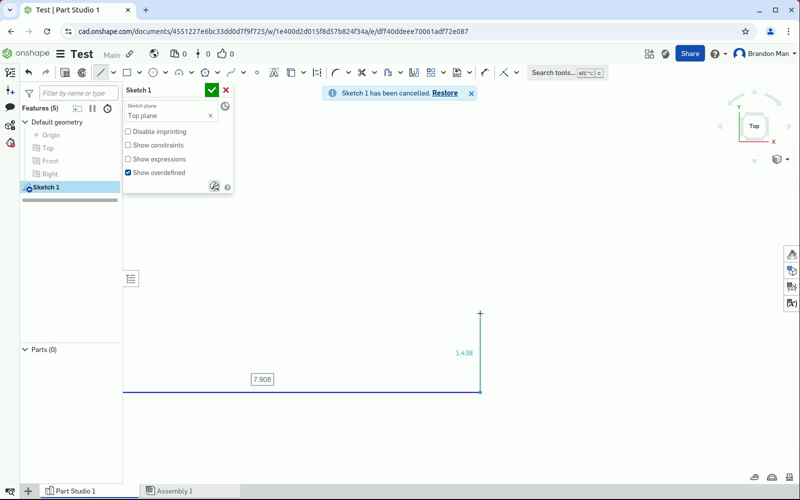
click(480, 313)
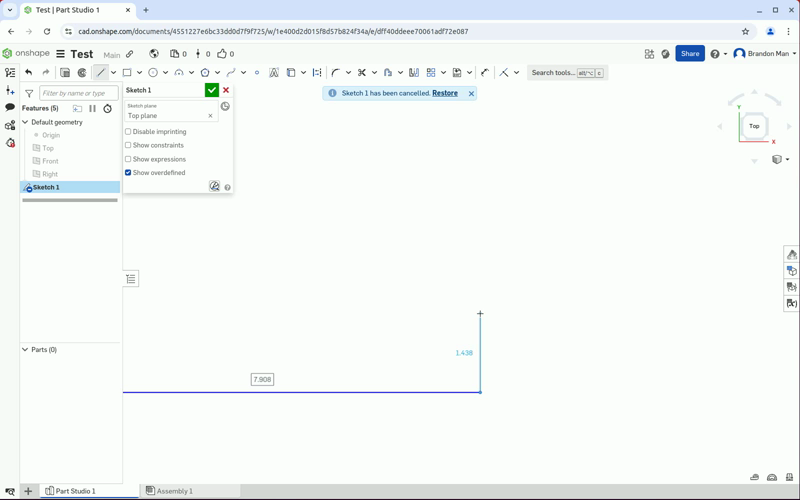
scroll(-6)
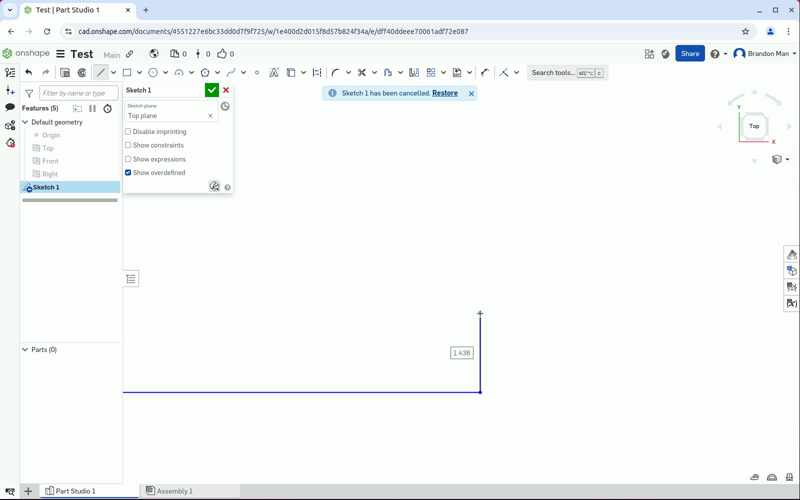
scroll(-6)
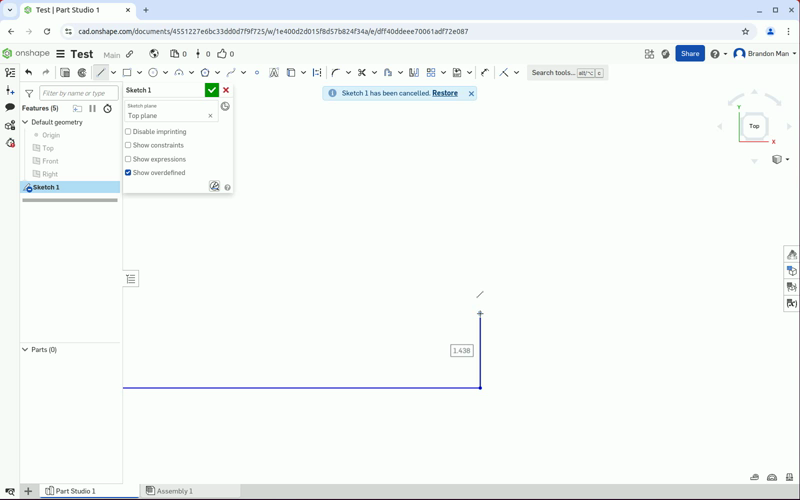
scroll(-6)
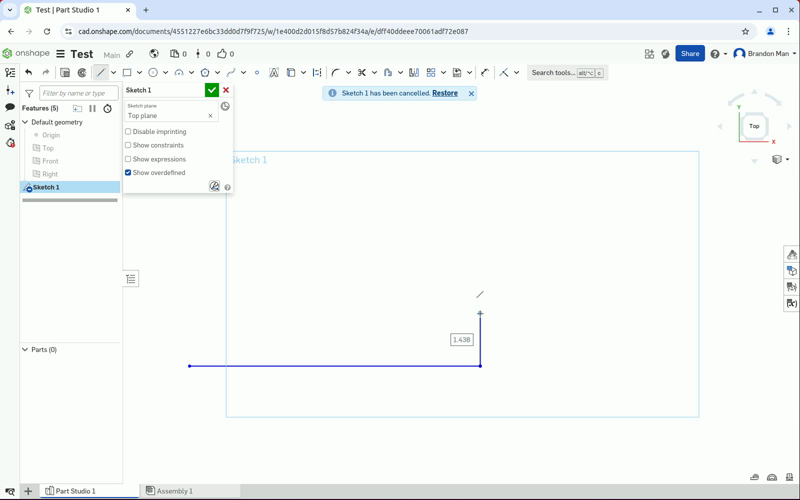
scroll(-6)
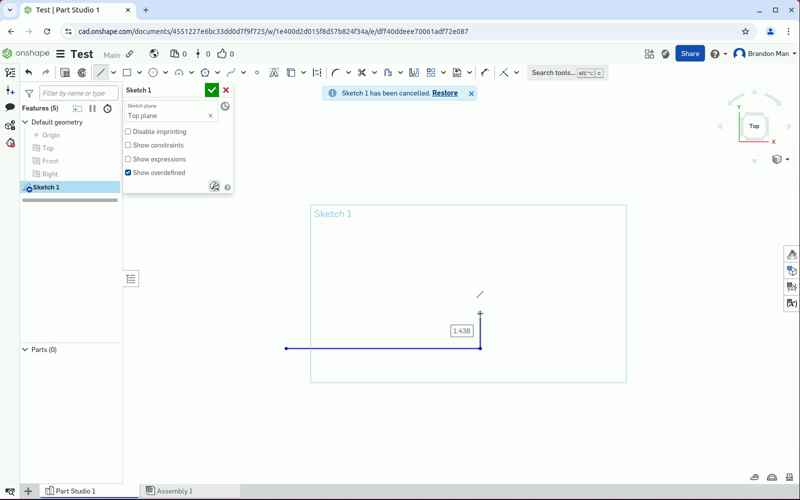
scroll(-6)
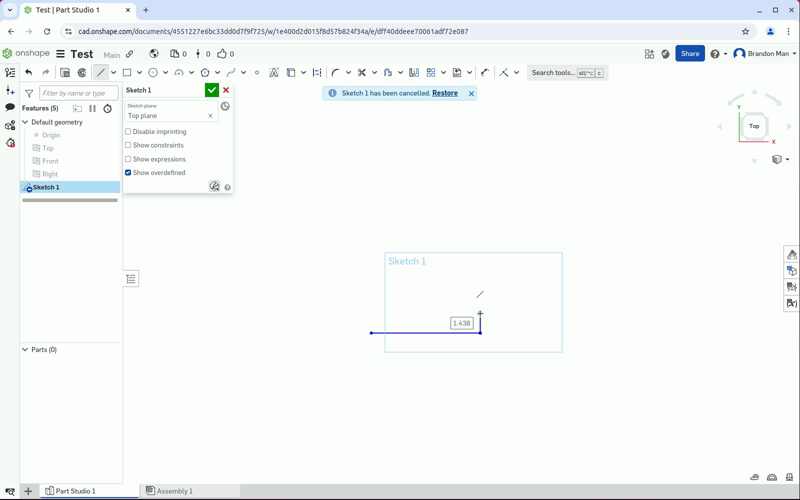
scroll(-6)
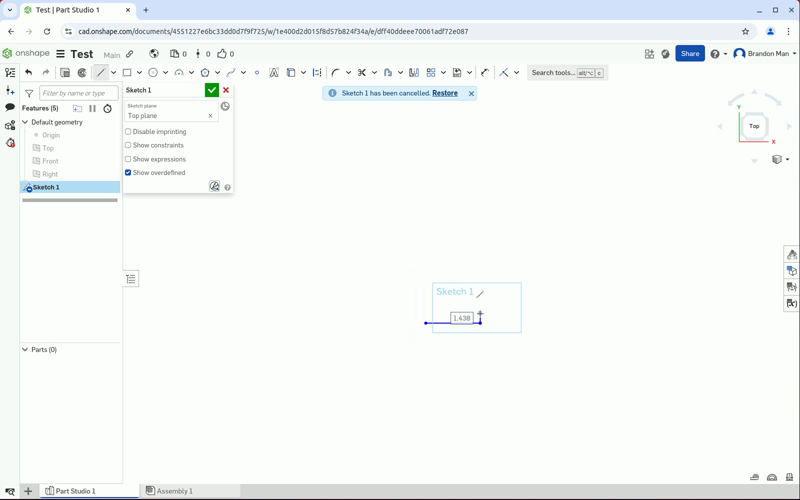
scroll(-6)
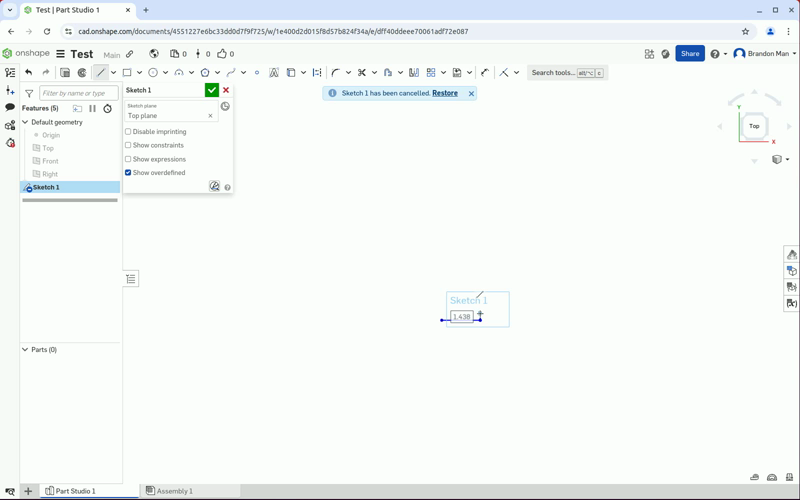
key_up(shift)
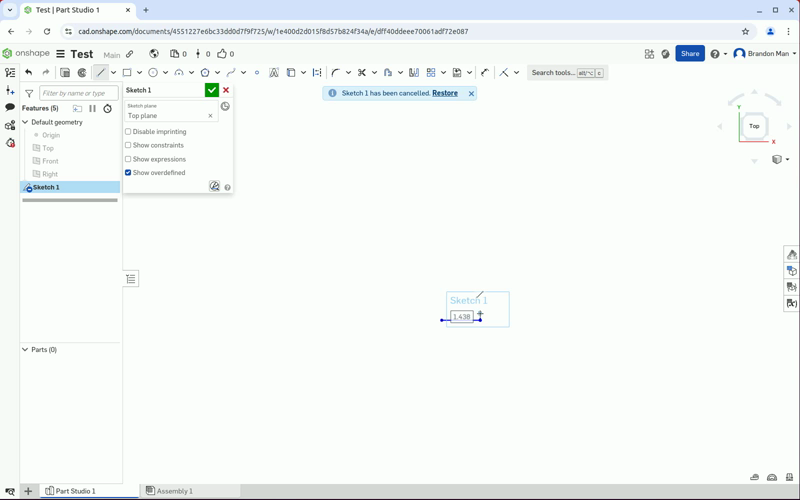
key_down(shift)
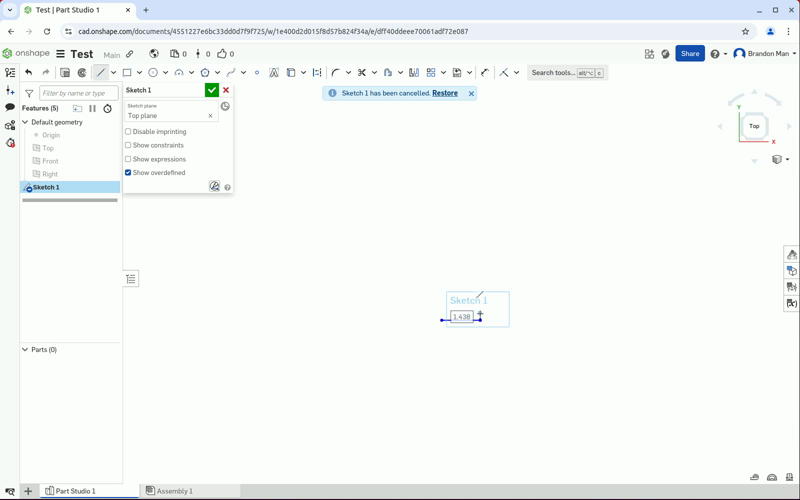
mouse_move(480, 252)
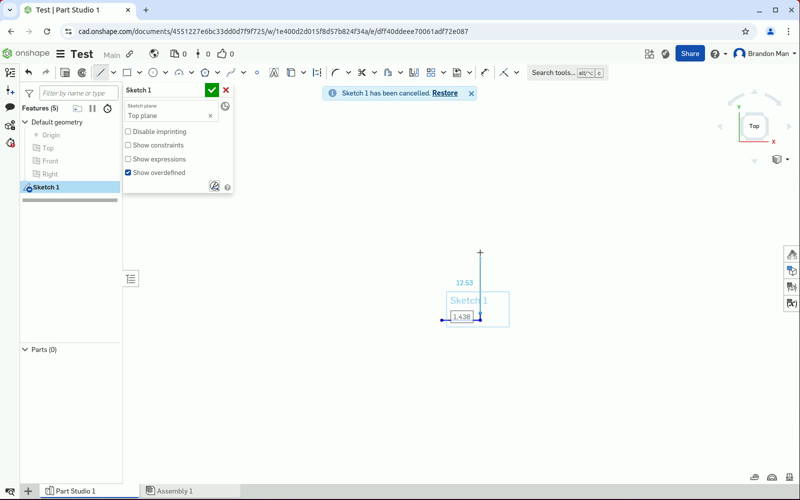
click(480, 252)
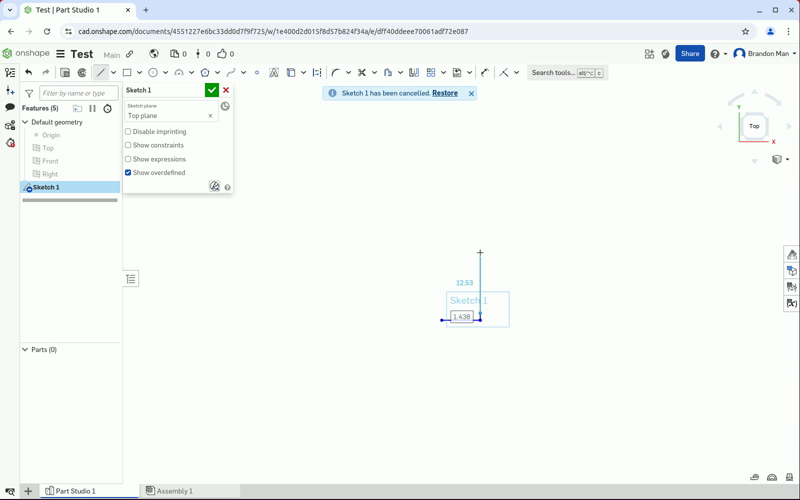
key_up(shift)
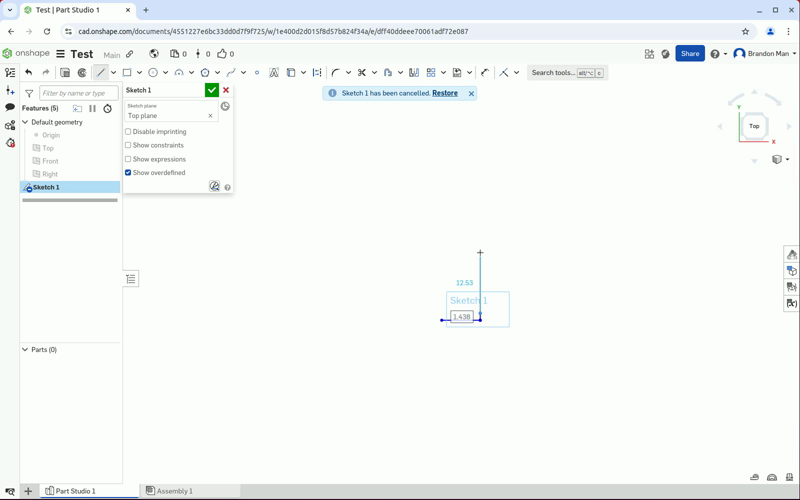
key_down(shift)
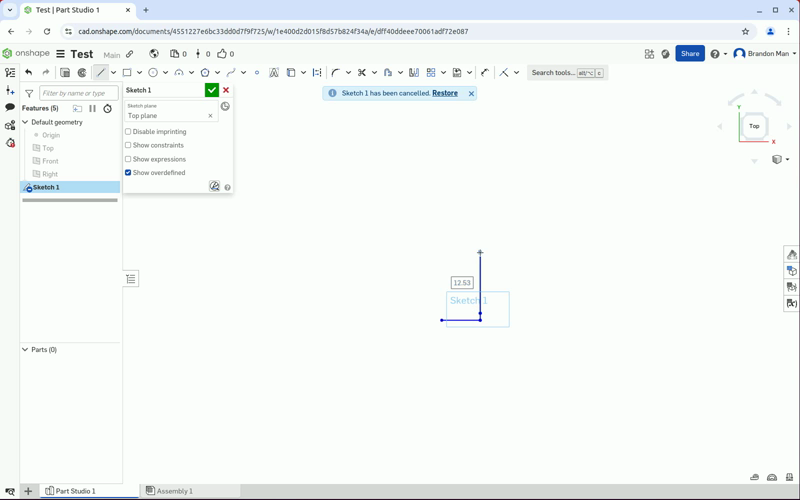
mouse_move(510, 252)
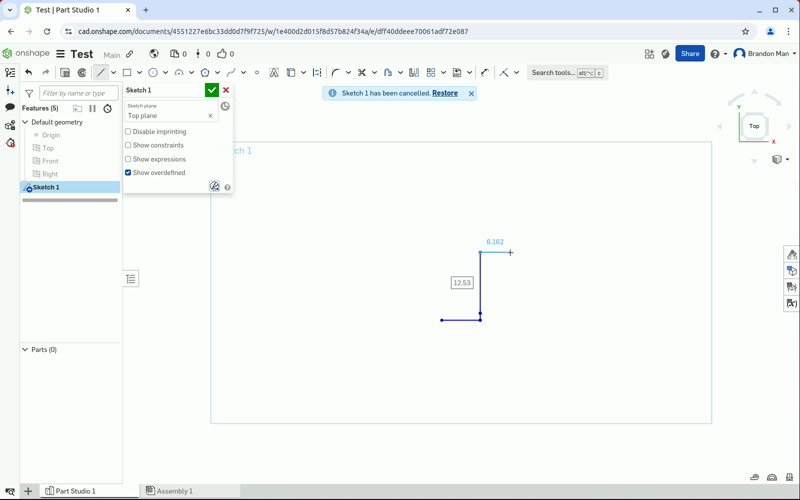
mouse_move(480, 245)
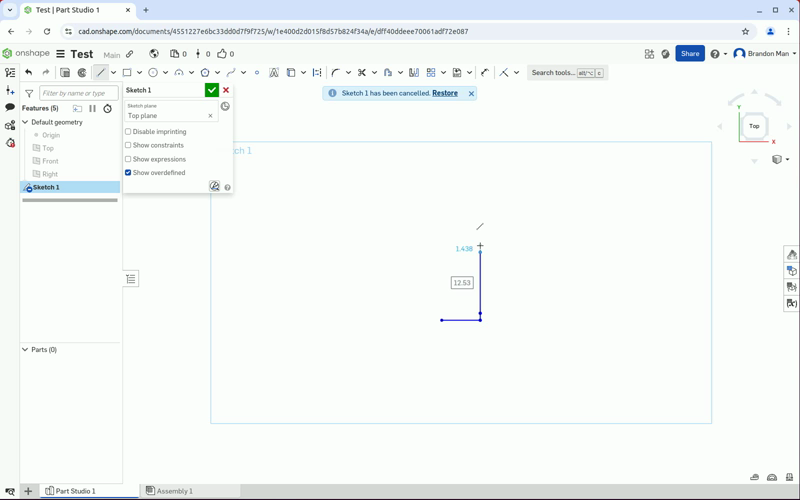
scroll(6)
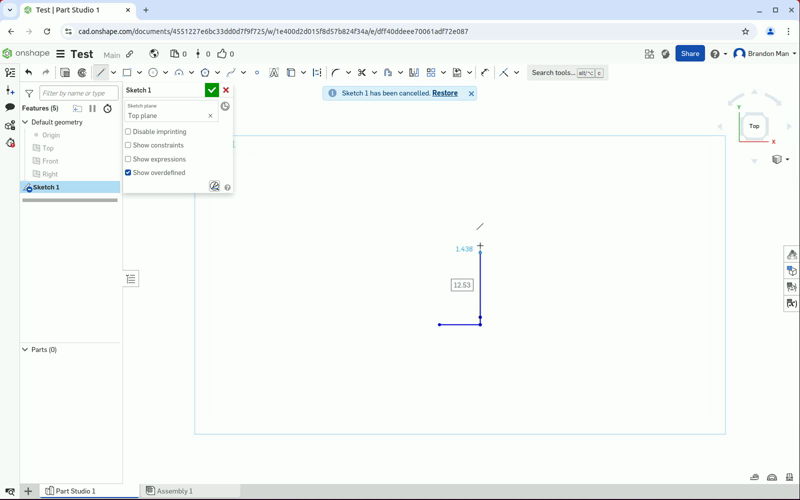
scroll(6)
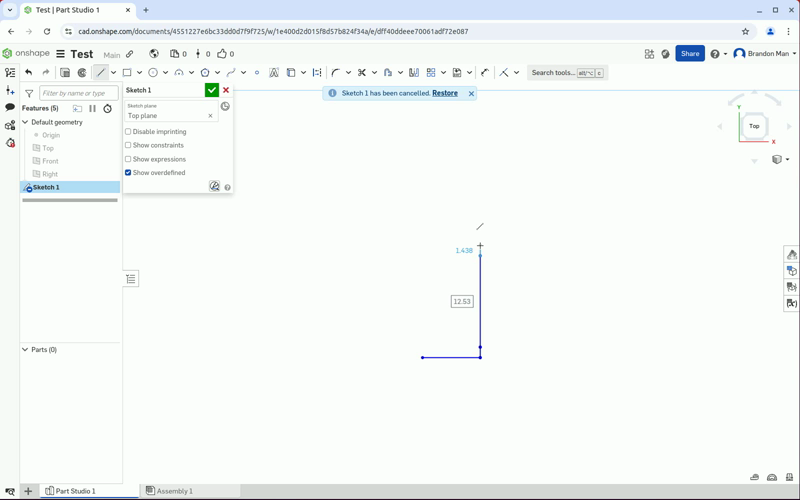
scroll(6)
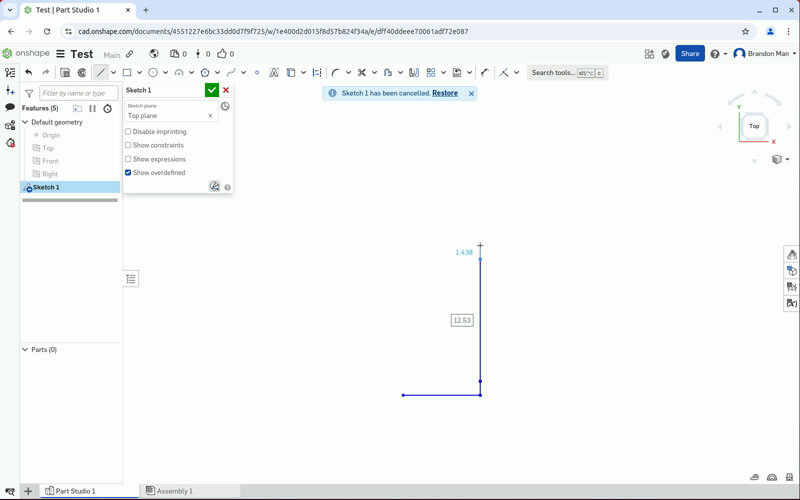
scroll(6)
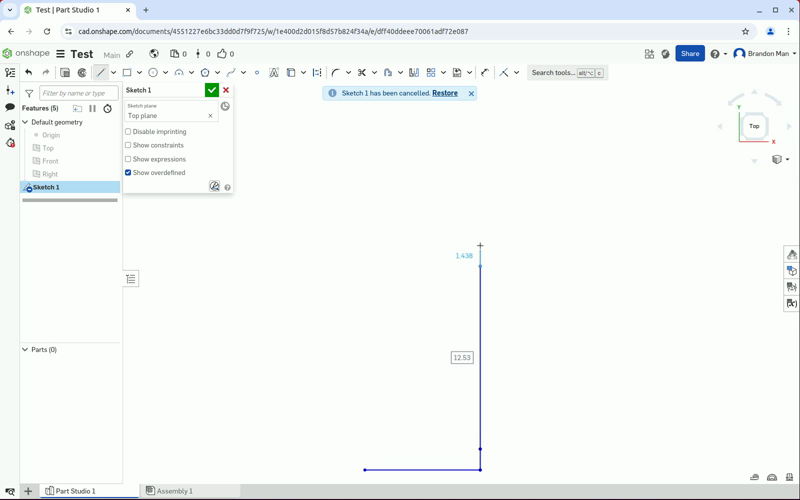
scroll(6)
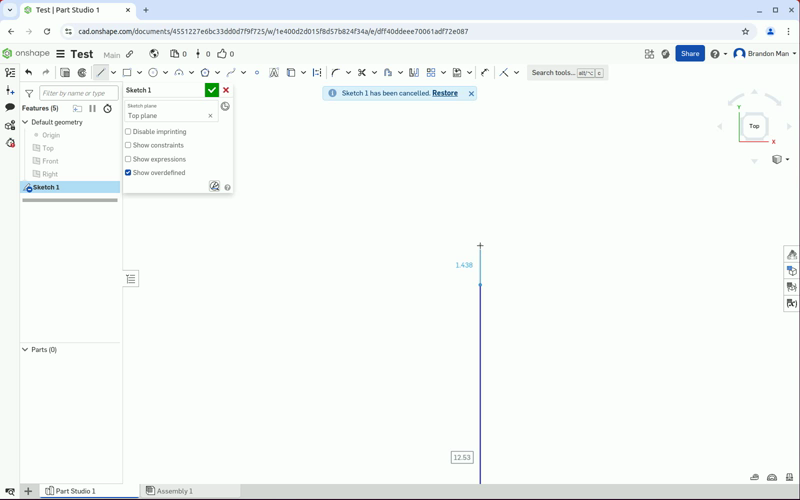
scroll(6)
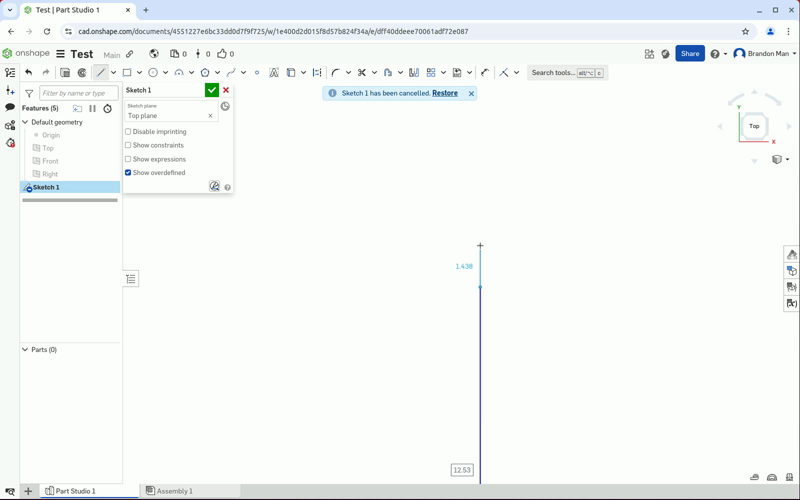
scroll(6)
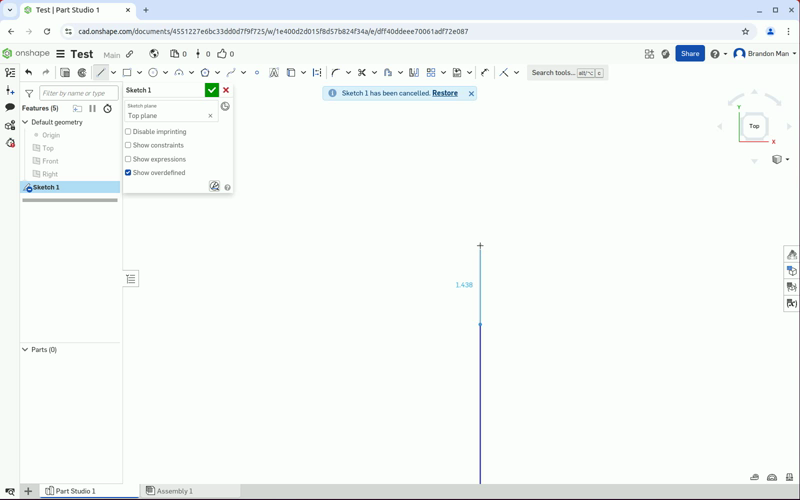
click(480, 245)
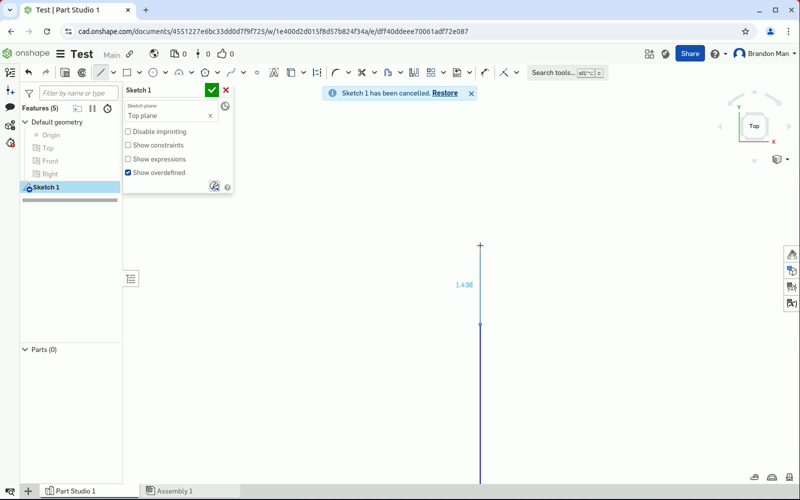
scroll(-6)
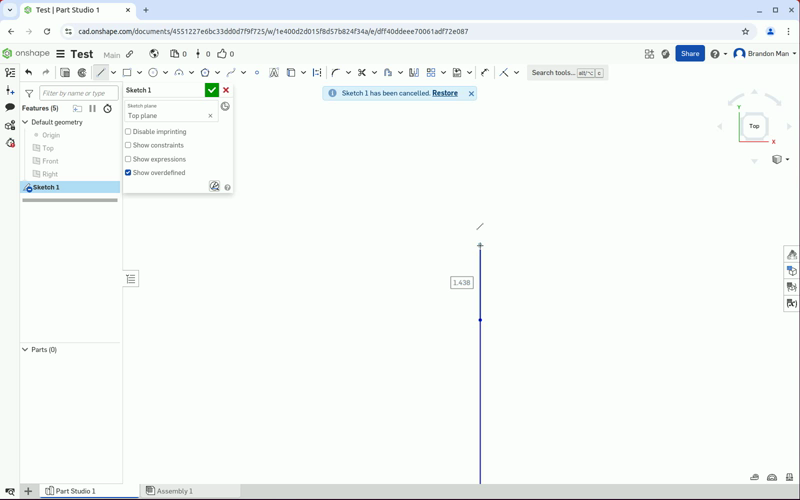
scroll(-6)
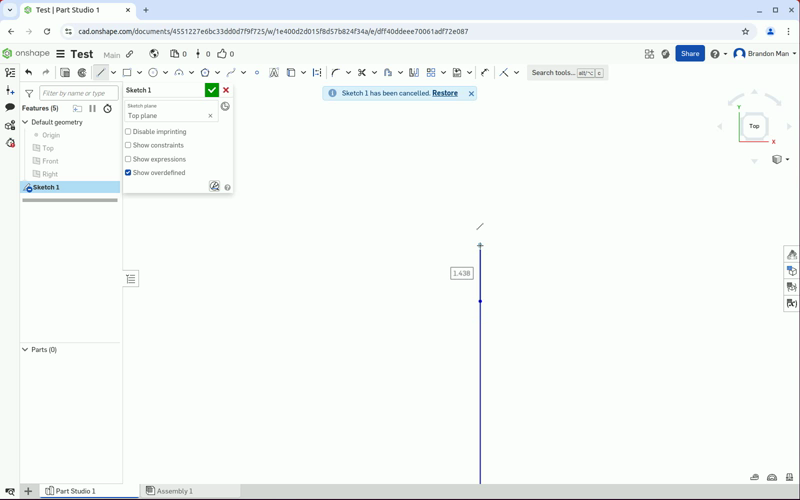
scroll(-6)
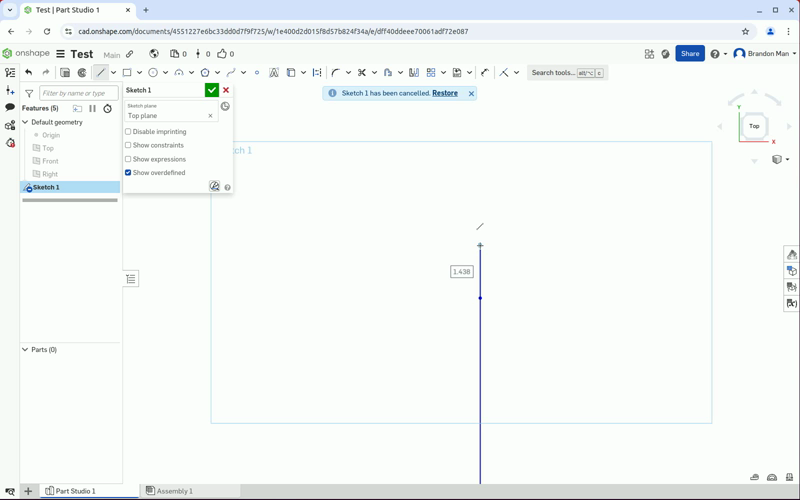
scroll(-6)
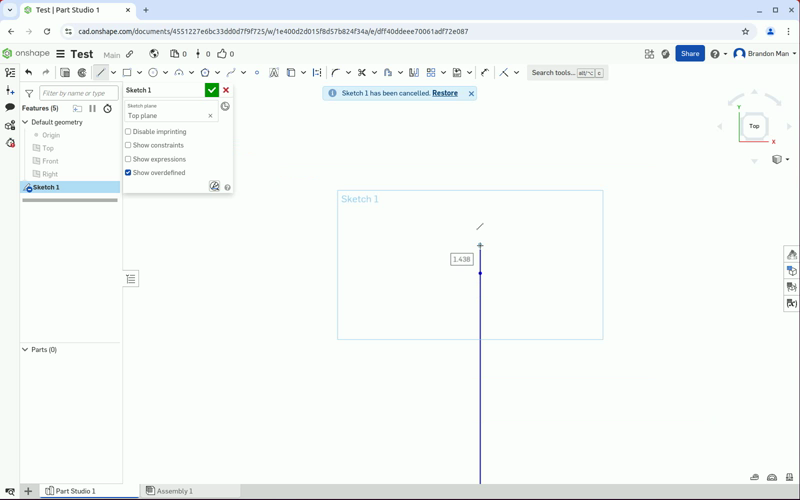
scroll(-6)
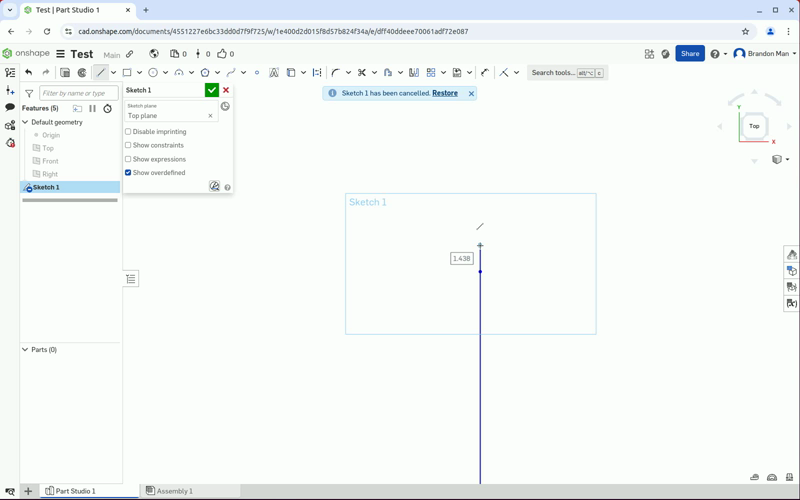
scroll(-6)
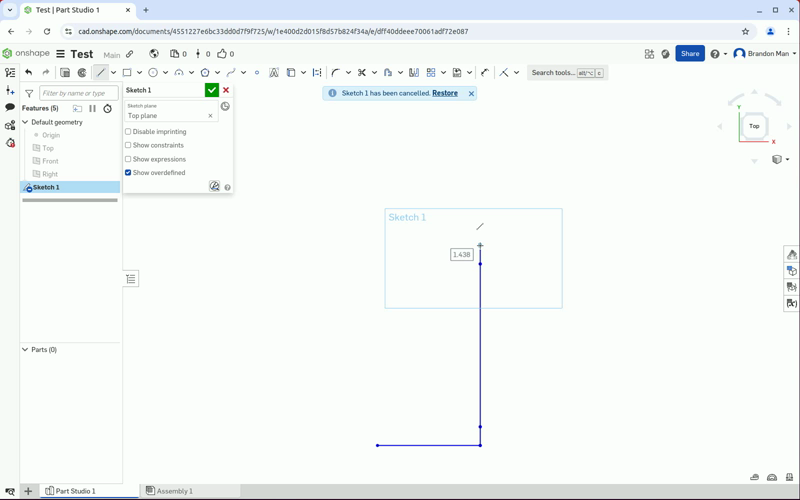
scroll(-6)
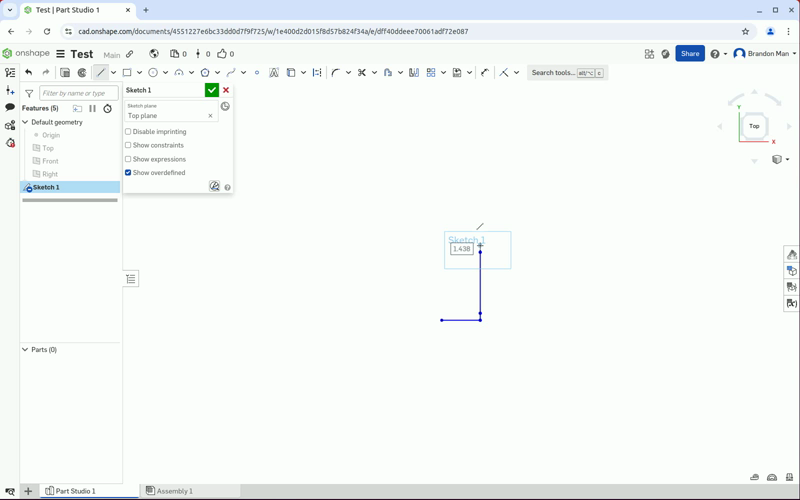
key_up(shift)
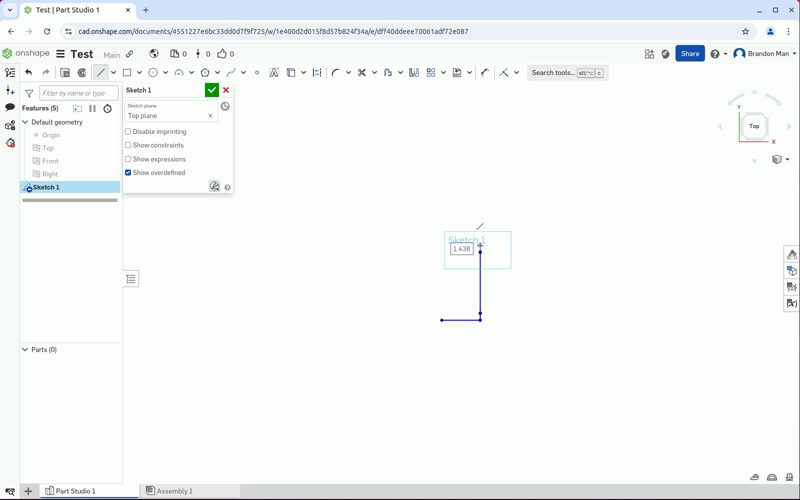
key_down(shift)
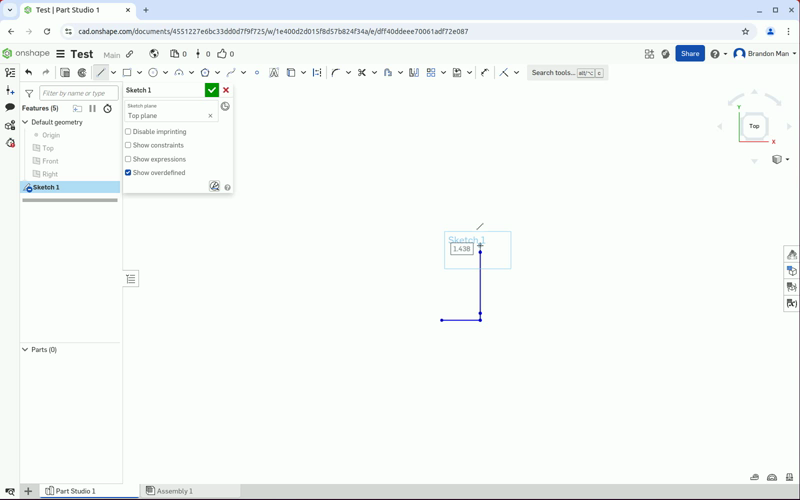
mouse_move(510, 245)
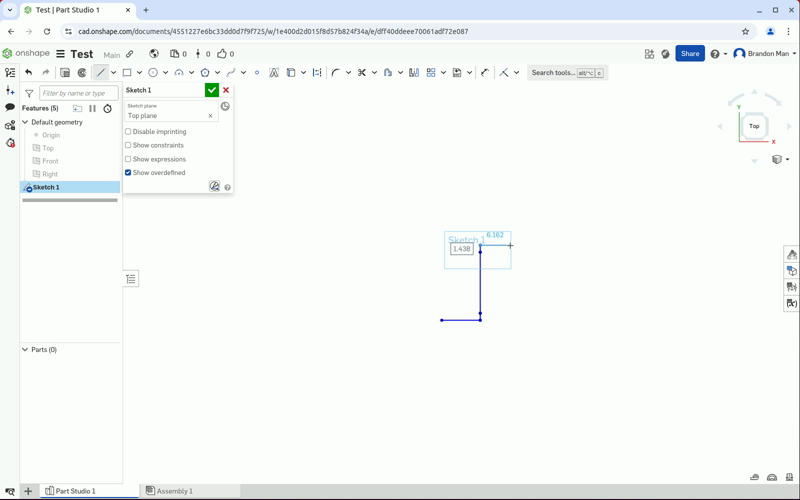
mouse_move(441, 245)
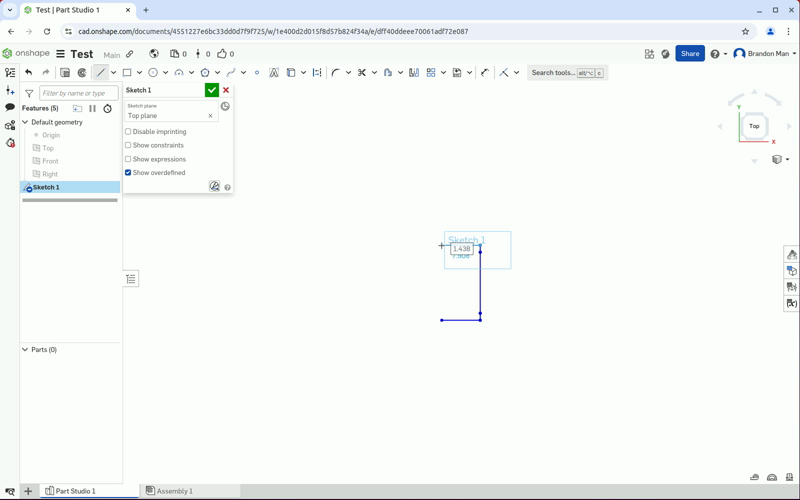
click(441, 245)
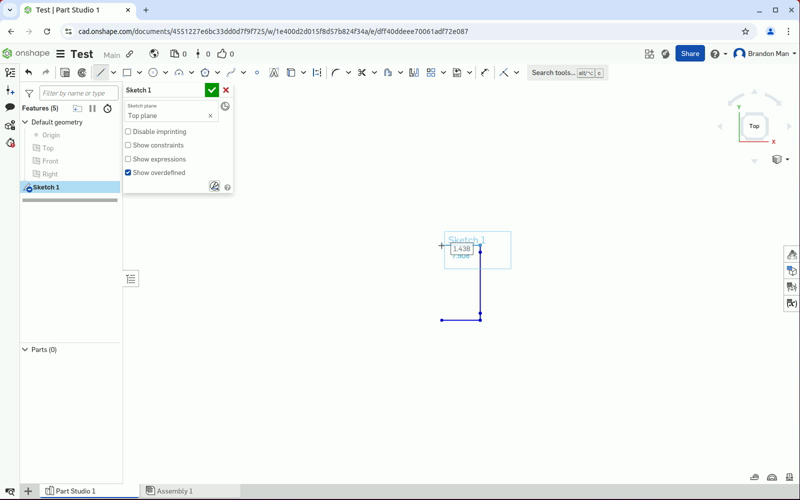
key_up(shift)
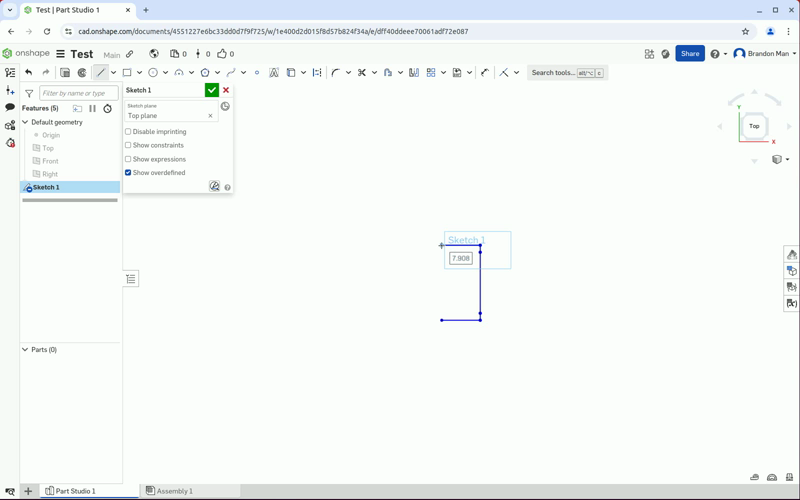
key_down(shift)
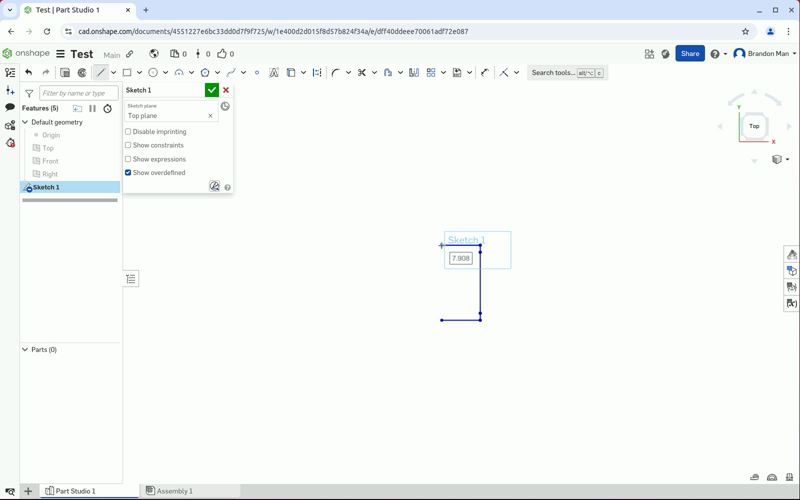
mouse_move(441, 320)
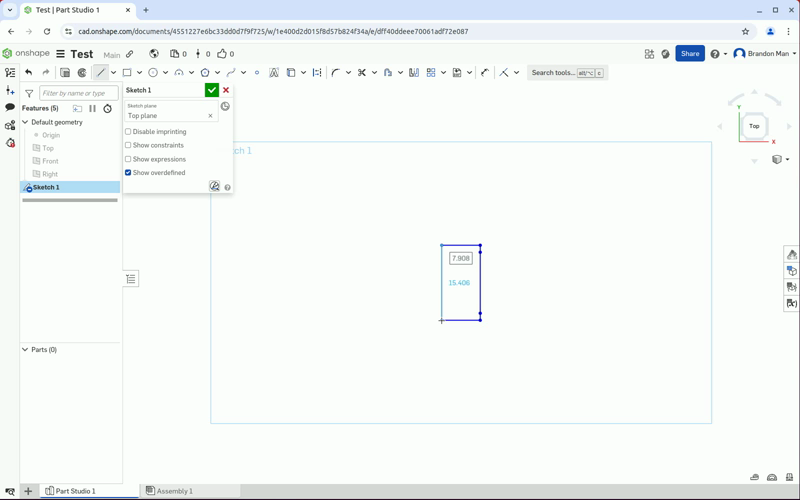
key_up(shift)
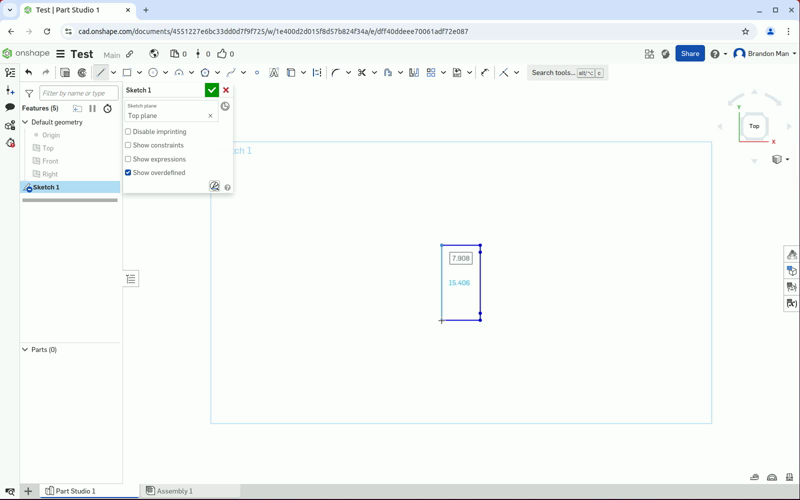
click(441, 320)
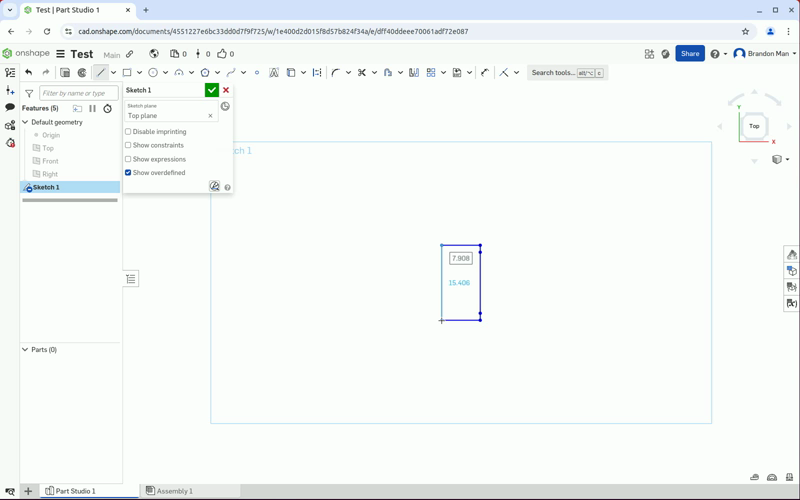
key(esc)
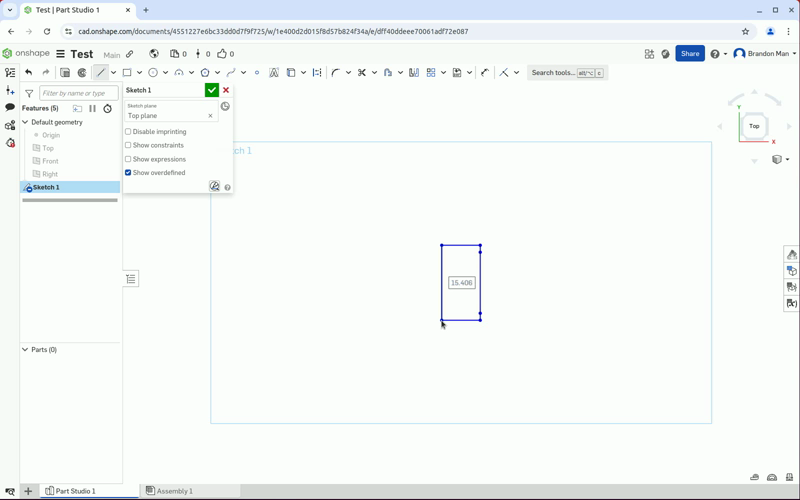
mouse_move(471, 290)
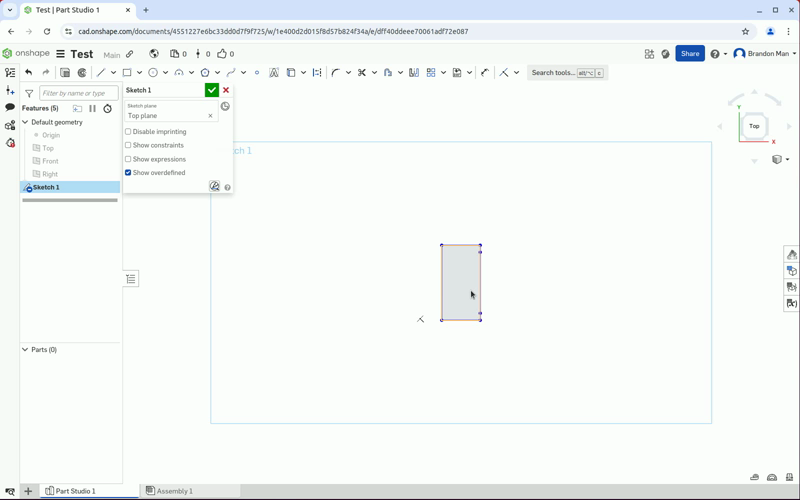
click(471, 290)
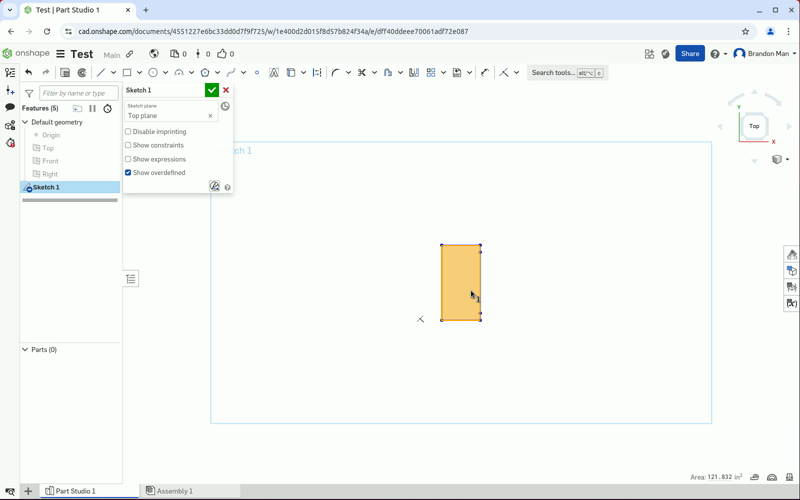
mouse_move(73, 352)
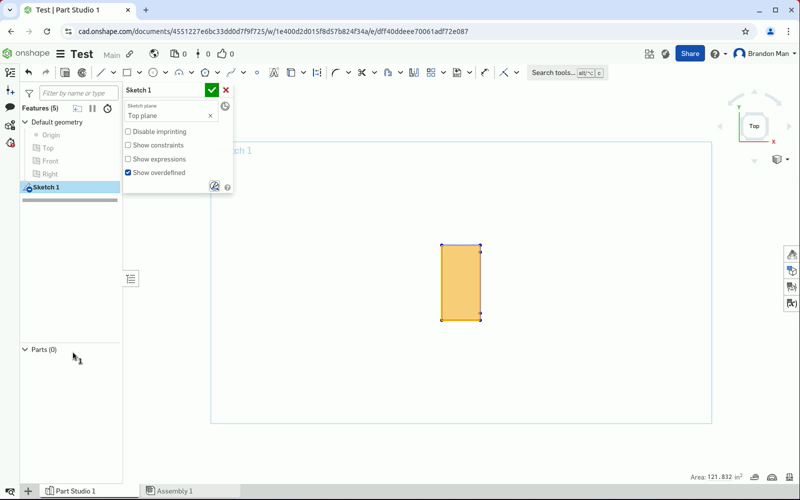
key(shift+y)
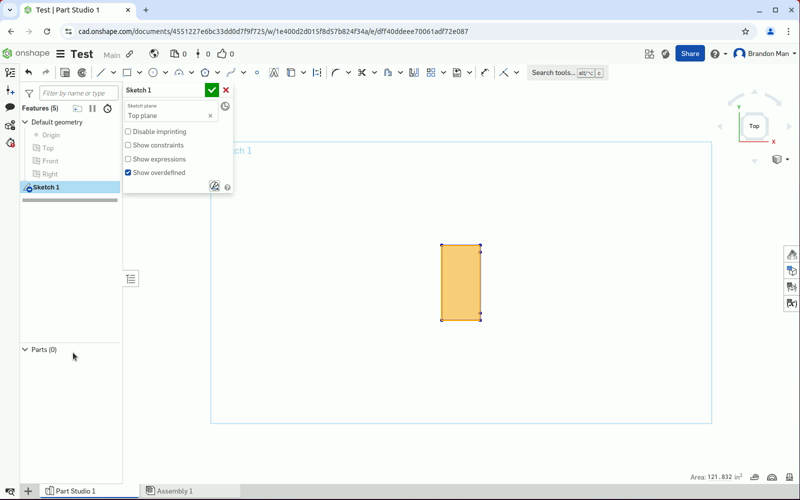
key(shift+e)
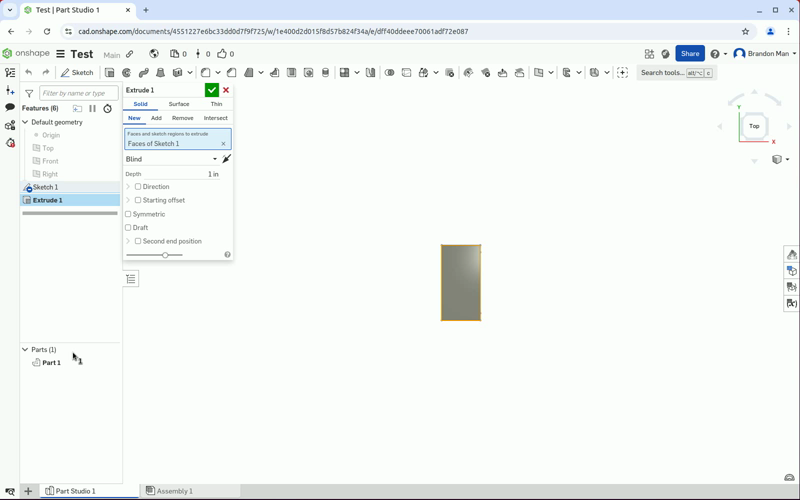
mouse_move(143, 106)
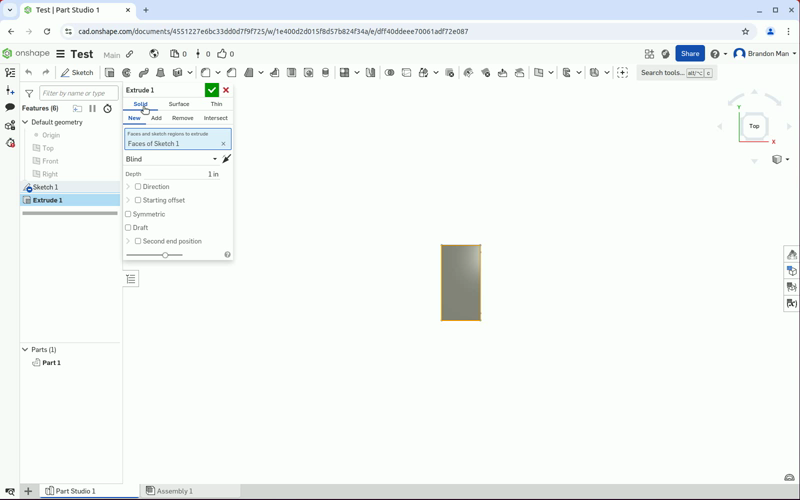
click(143, 106)
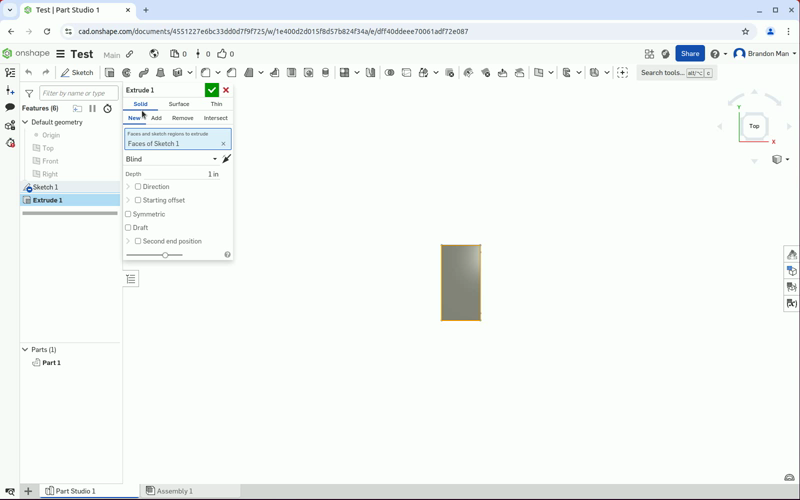
mouse_move(137, 120)
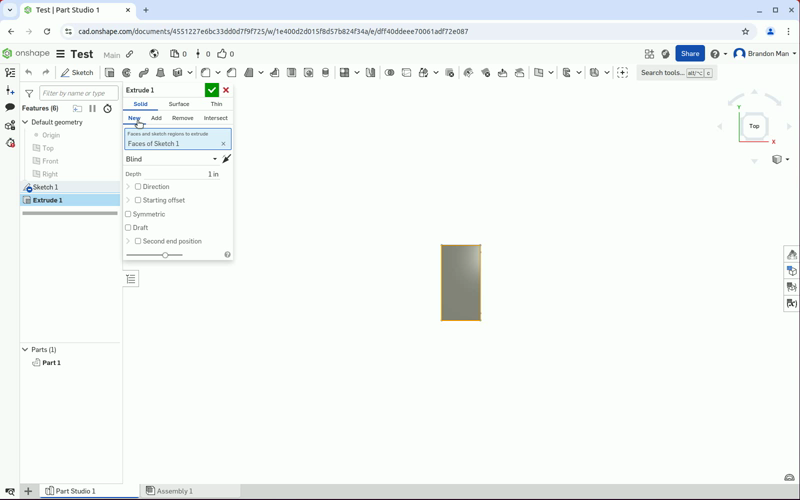
click(137, 120)
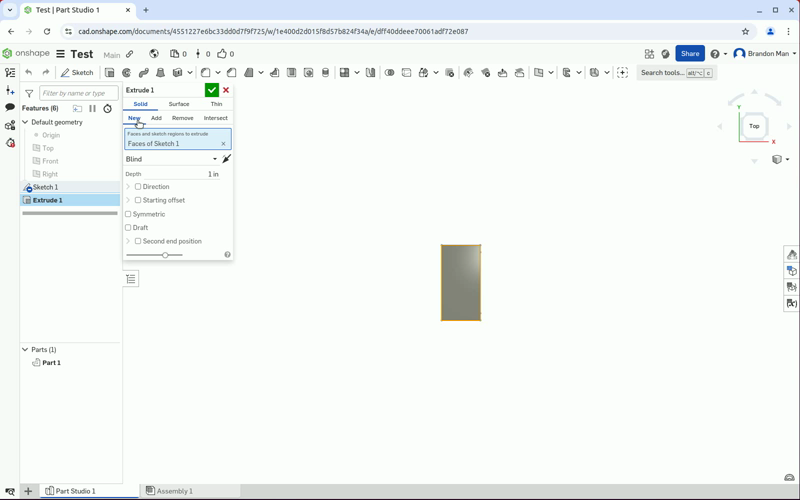
key(tab, 4)
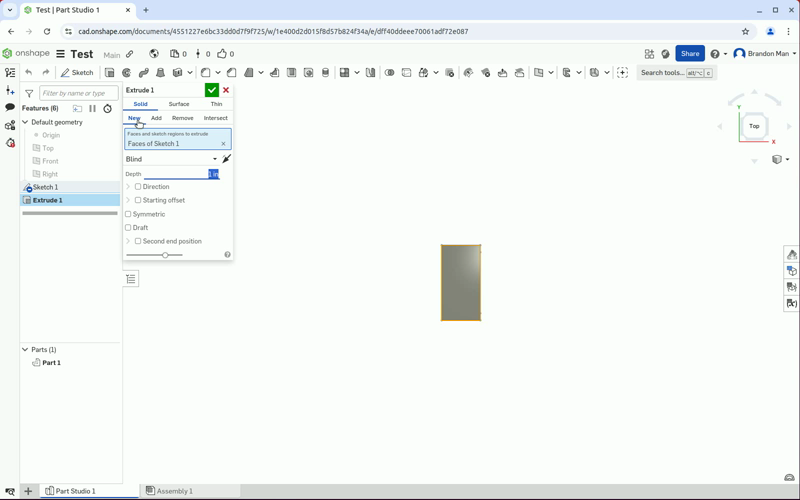
text(23.108)
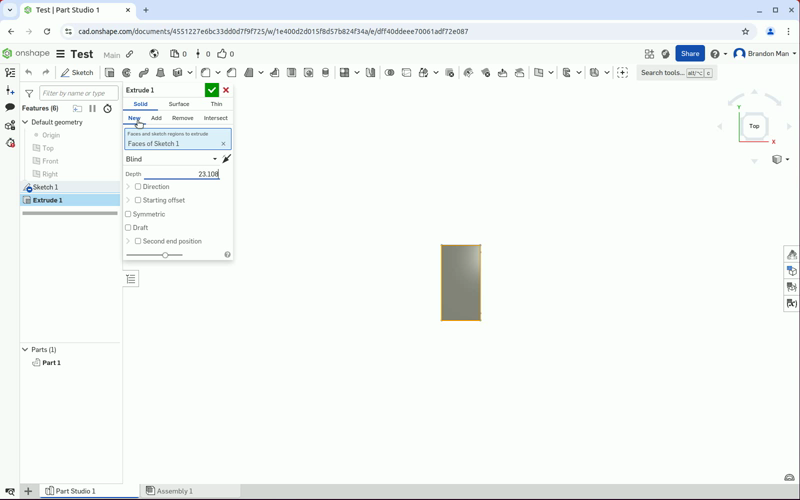
key(enter)
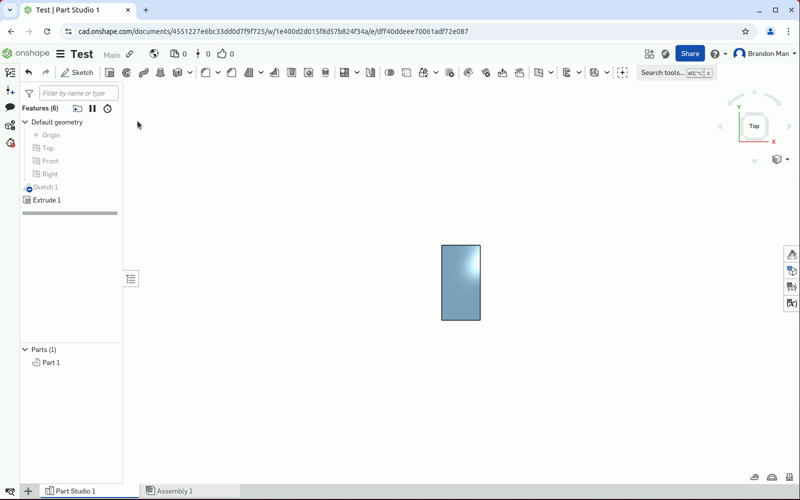
key(shift+h)
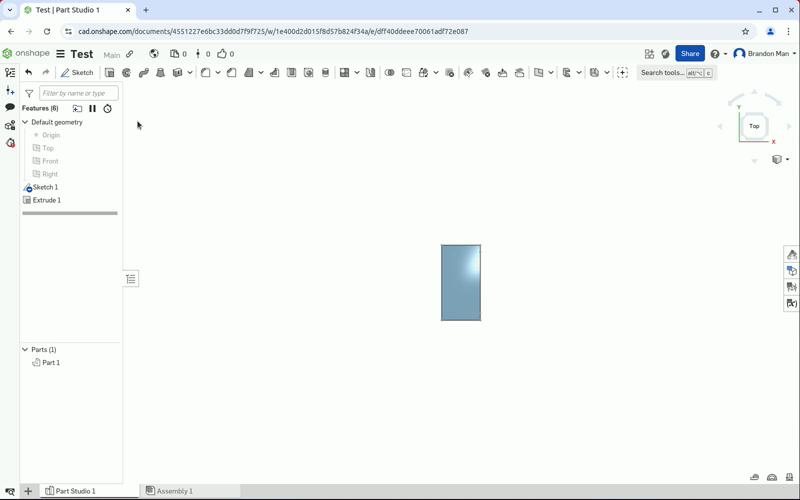
key(shift+h)
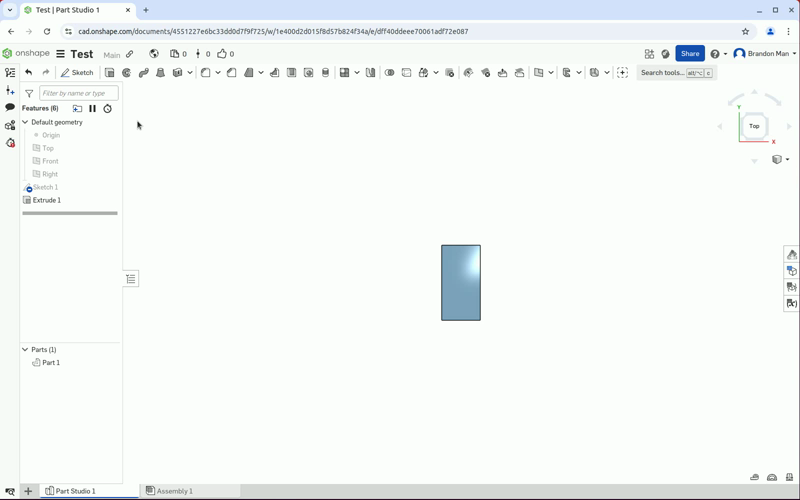
mouse_move(73, 189)
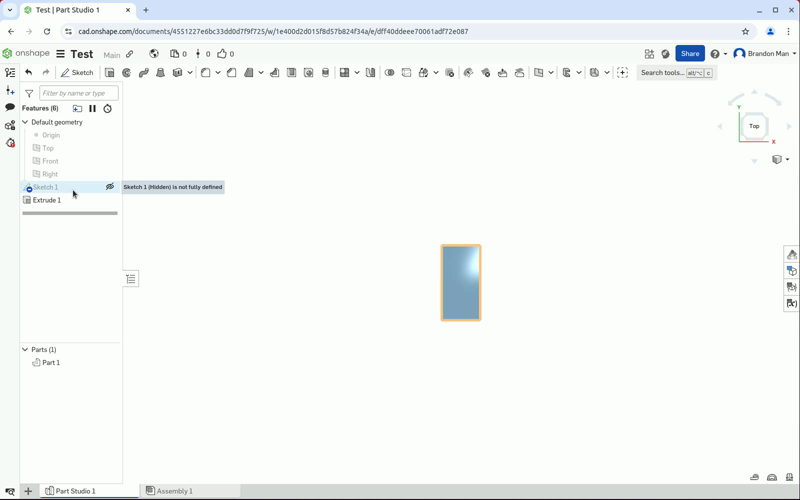
click(73, 189)
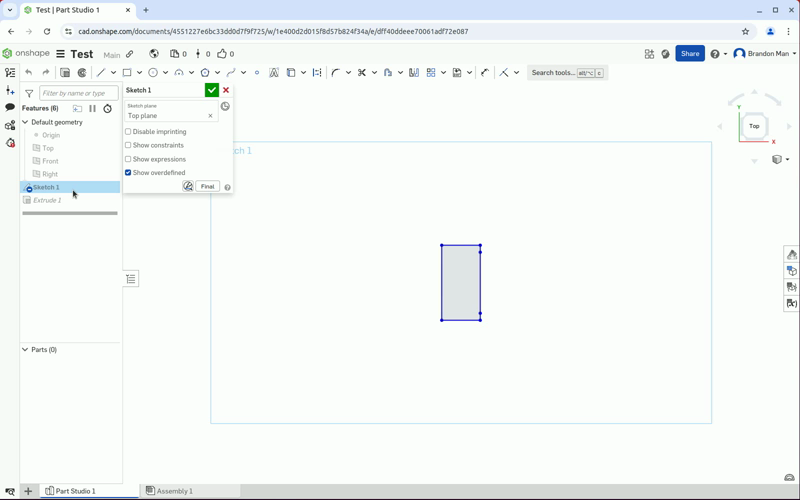
mouse_move(229, 92)
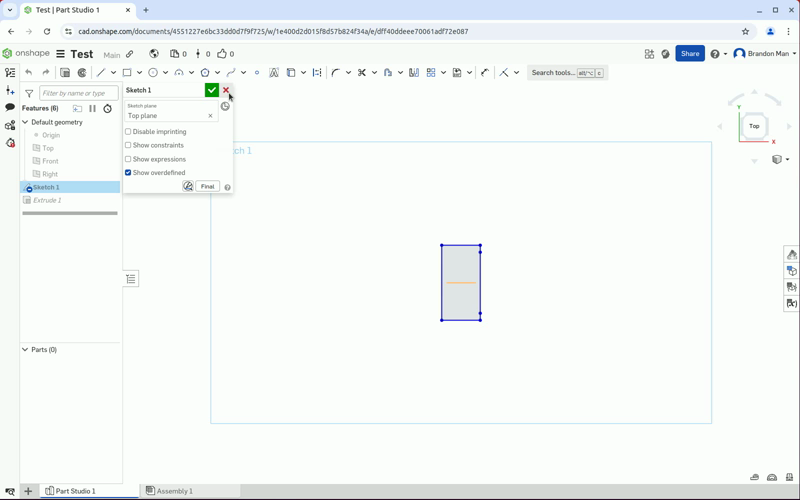
click(229, 92)
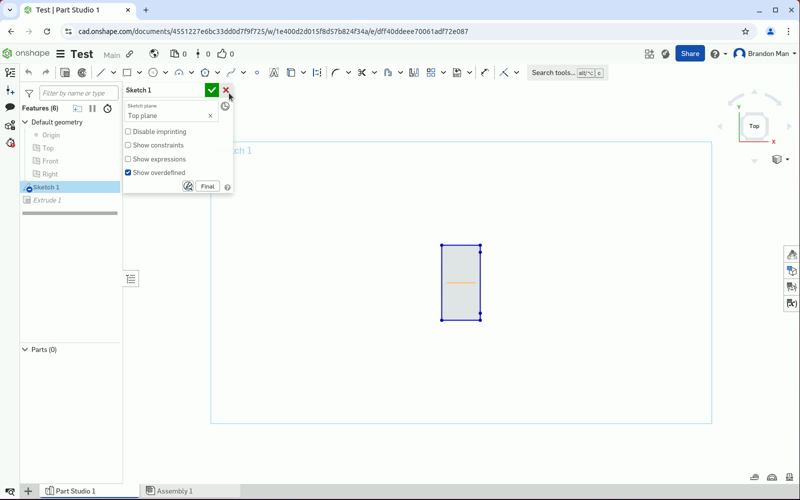
key(shift+s)
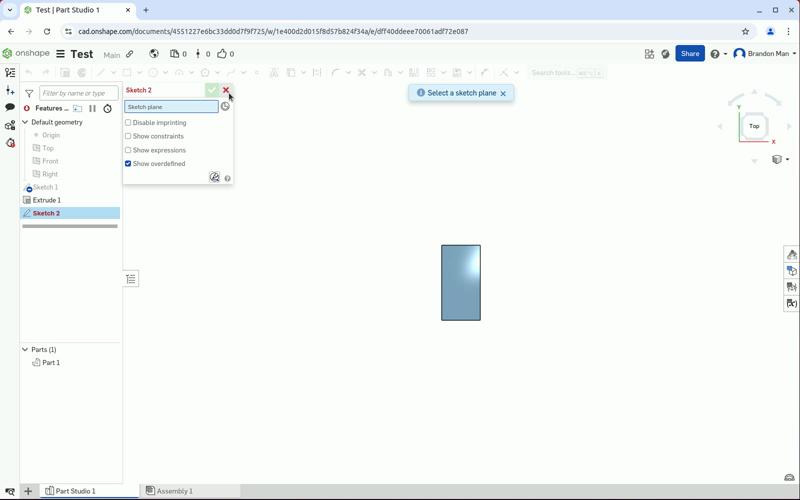
mouse_move(73, 150)
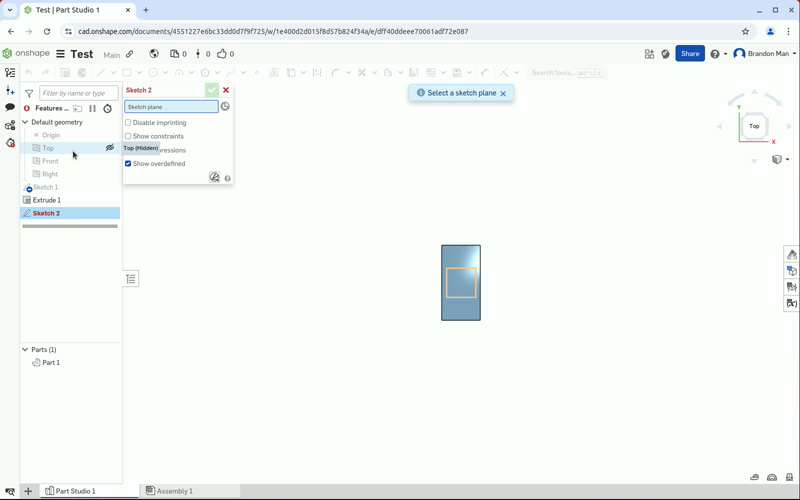
click(73, 150)
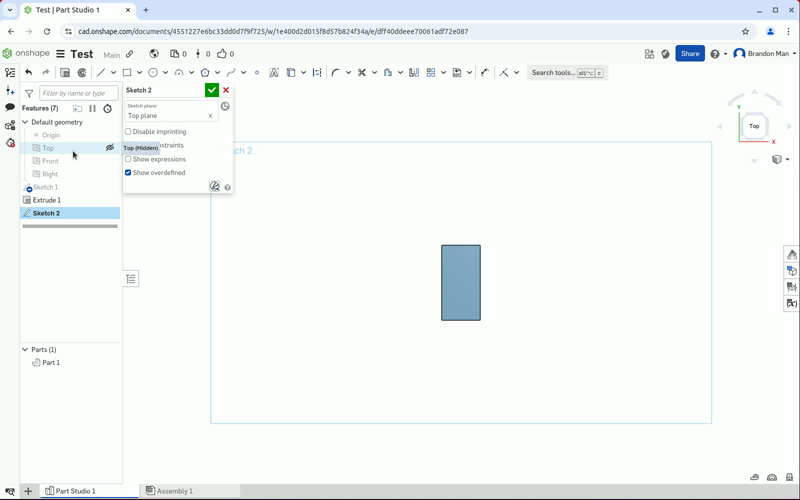
mouse_move(73, 352)
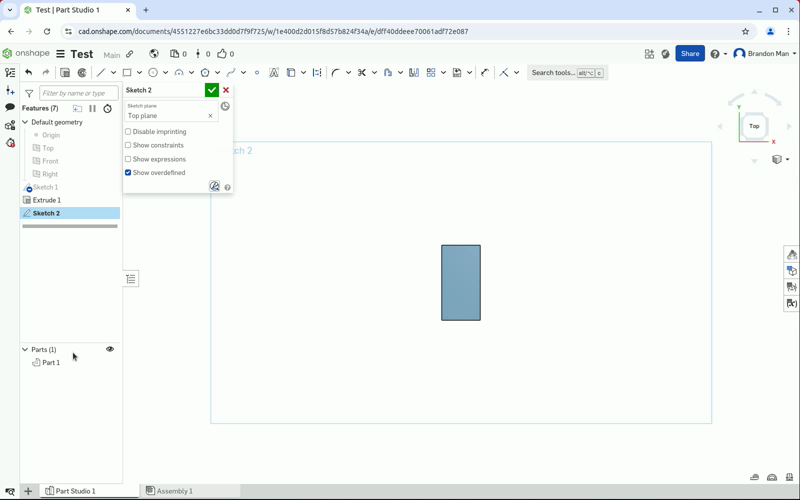
key(y)
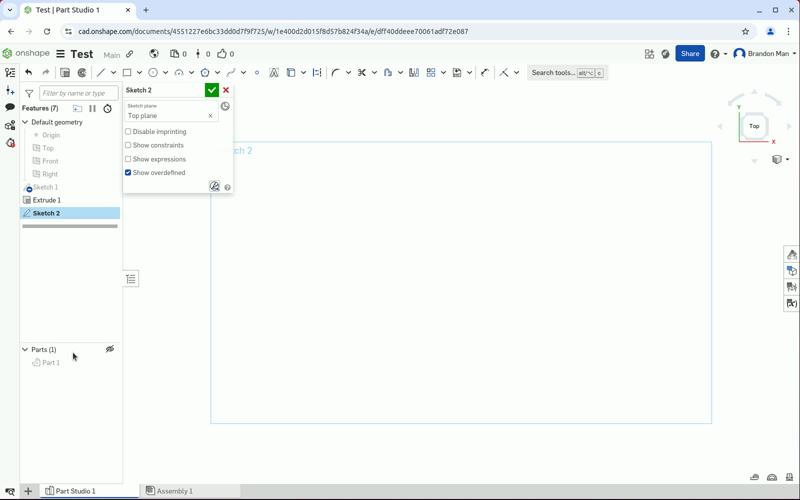
key(l)
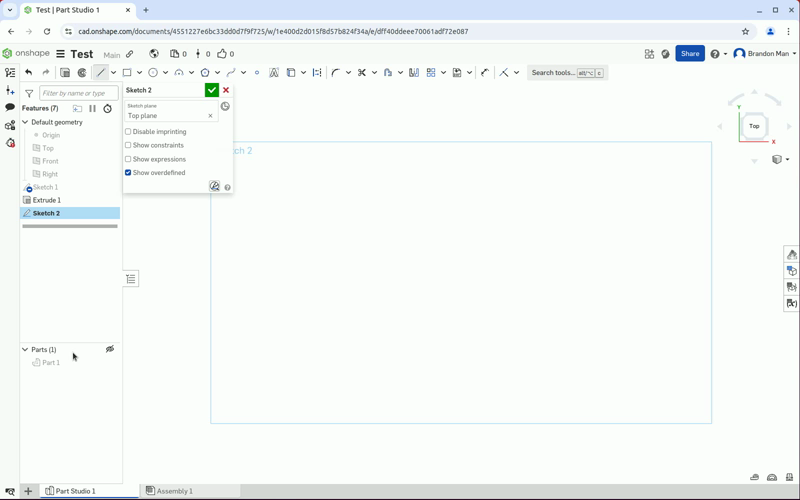
key_down(shift)
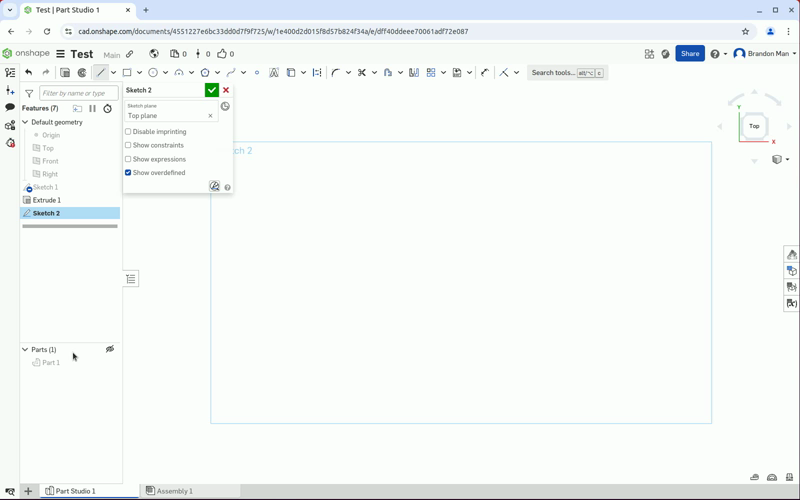
mouse_move(479, 252)
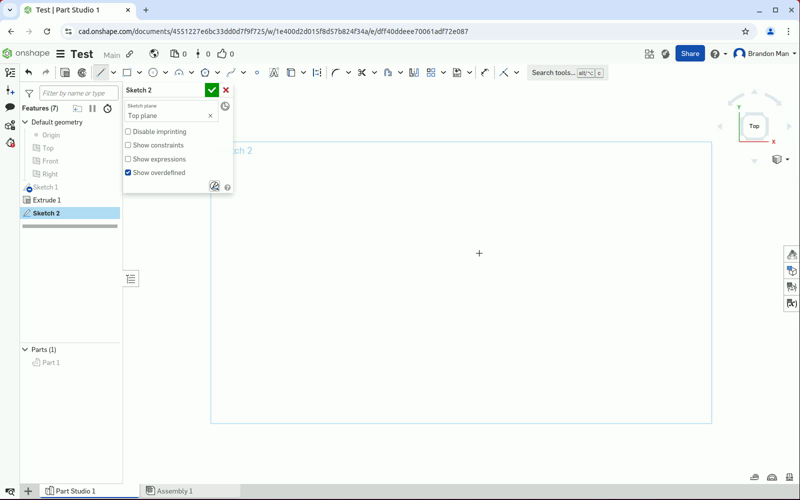
click(479, 252)
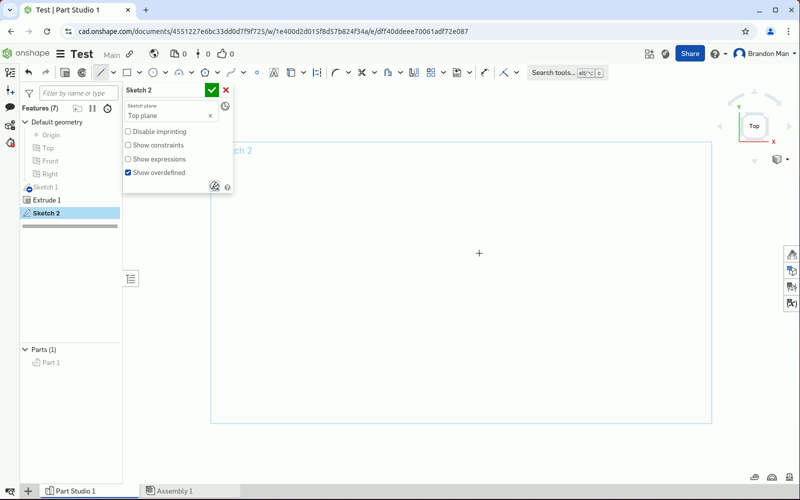
key_up(shift)
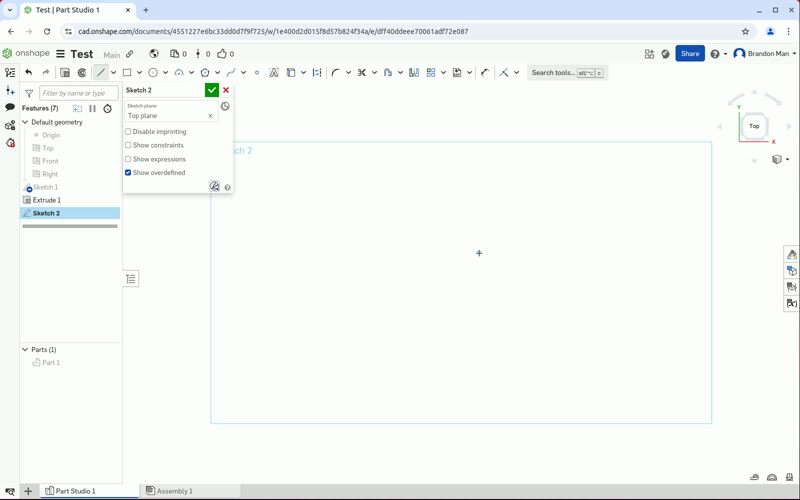
key_down(shift)
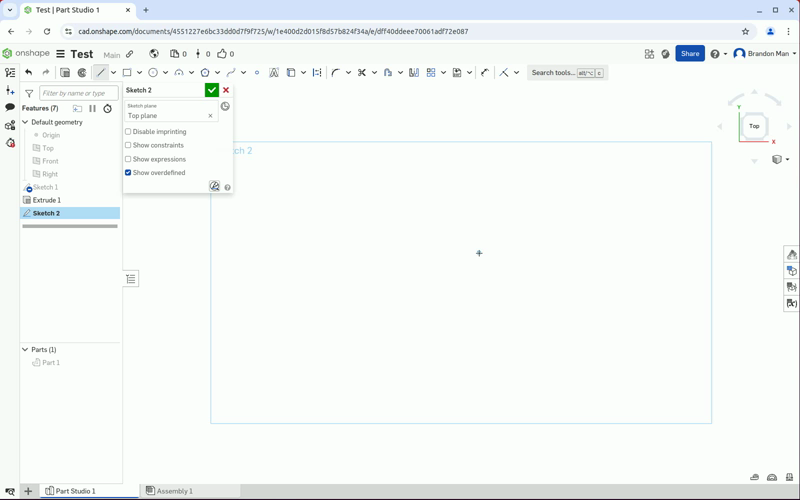
mouse_move(509, 252)
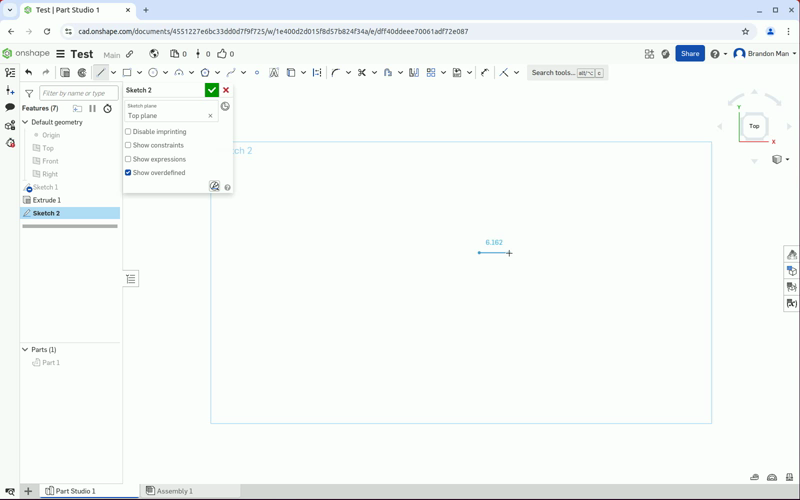
mouse_move(494, 252)
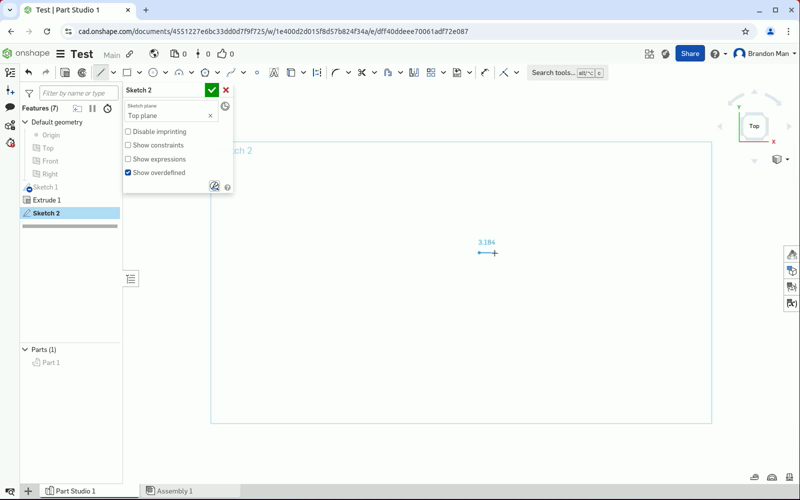
click(494, 252)
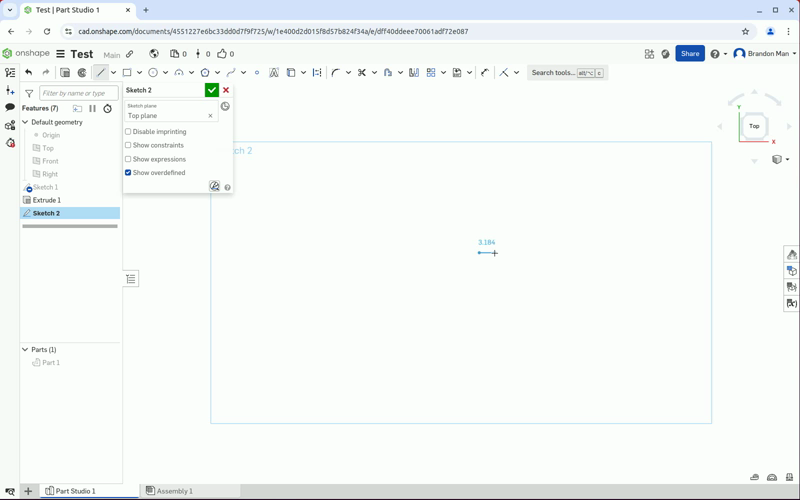
key_up(shift)
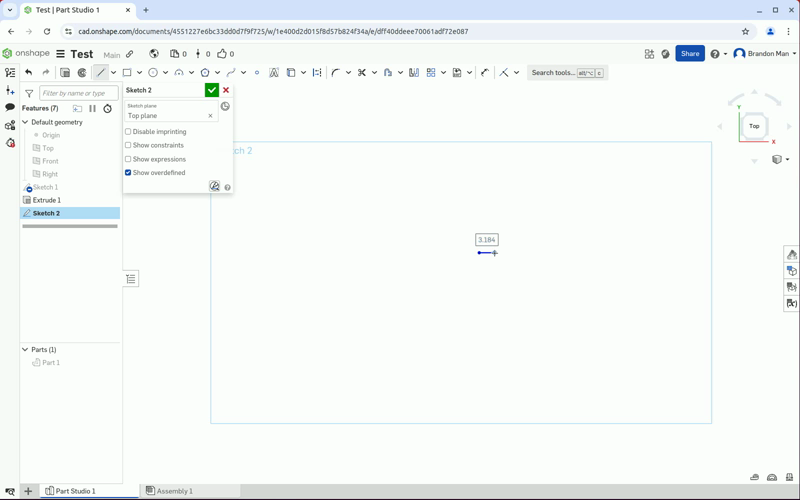
key_down(shift)
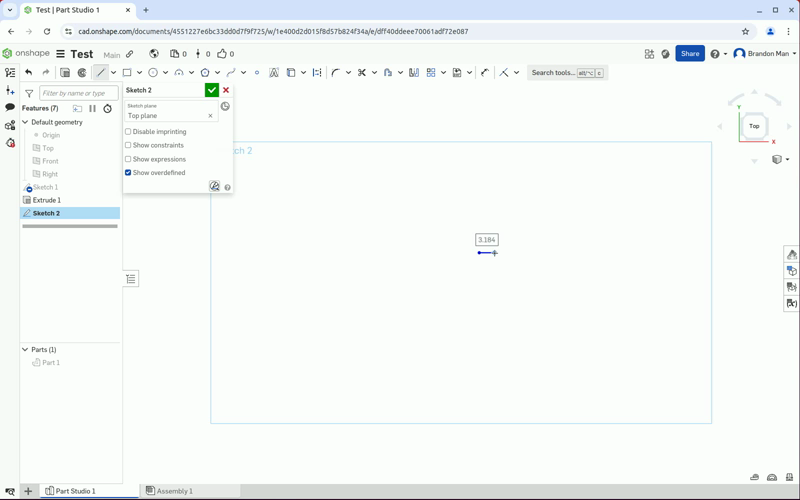
mouse_move(524, 252)
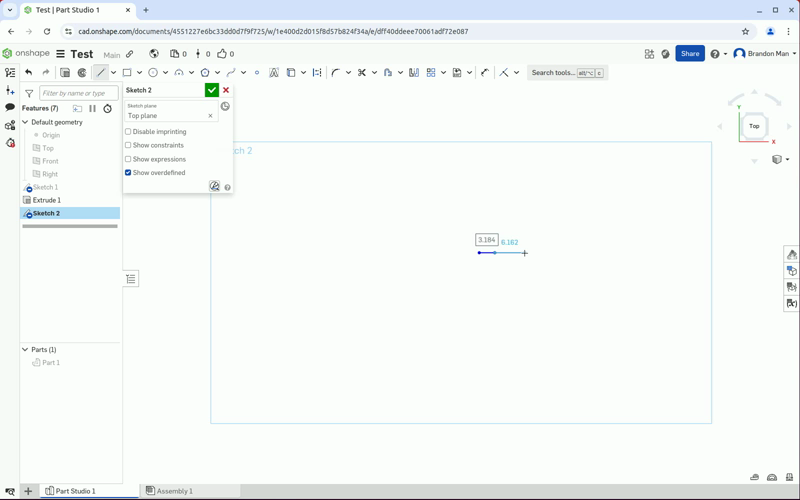
mouse_move(494, 244)
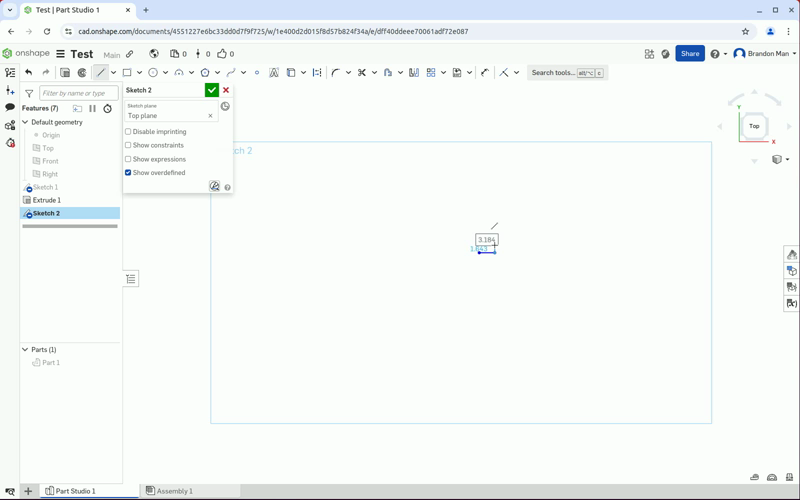
click(494, 244)
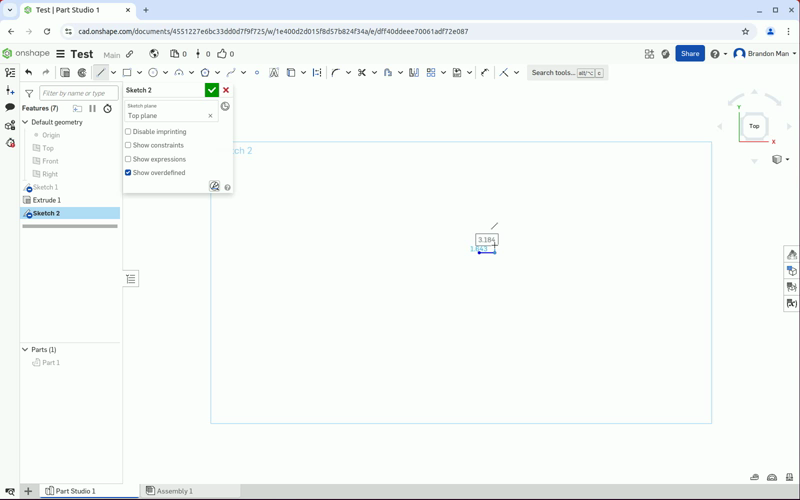
key_up(shift)
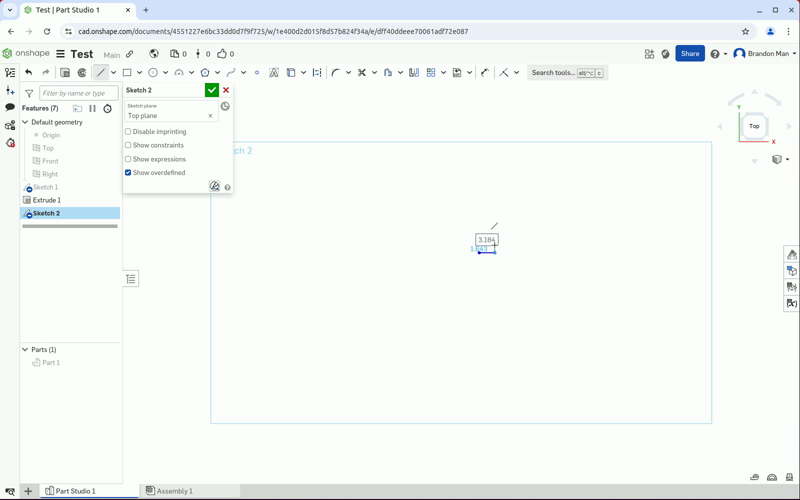
key_down(shift)
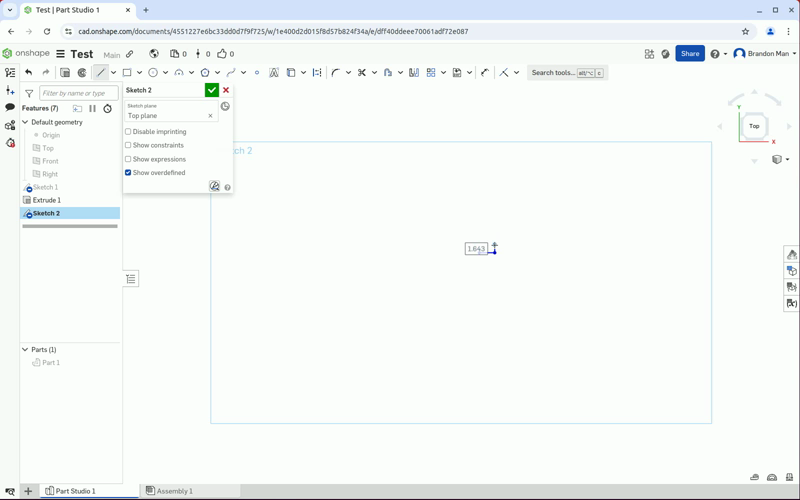
mouse_move(524, 244)
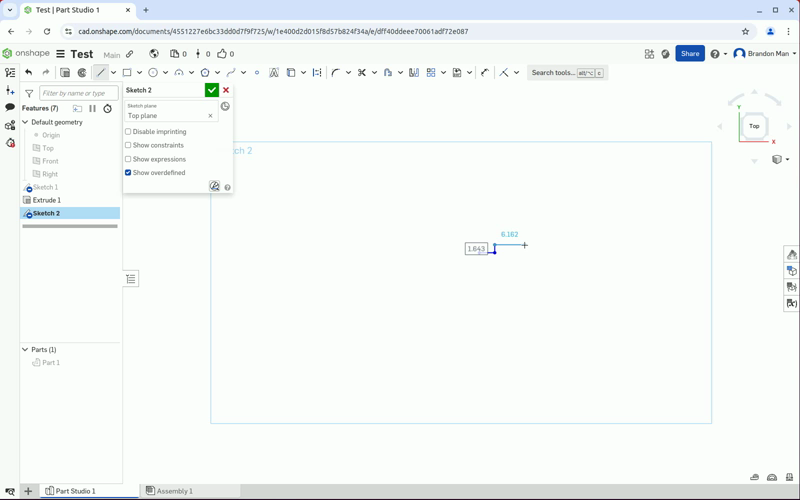
mouse_move(479, 244)
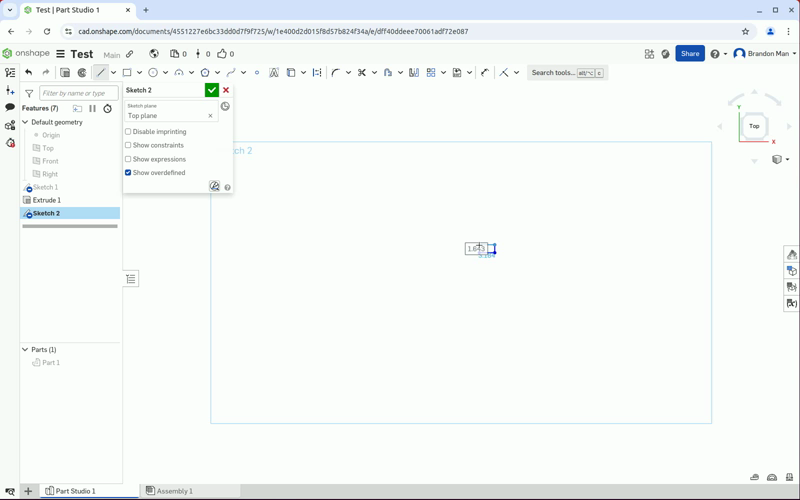
click(479, 244)
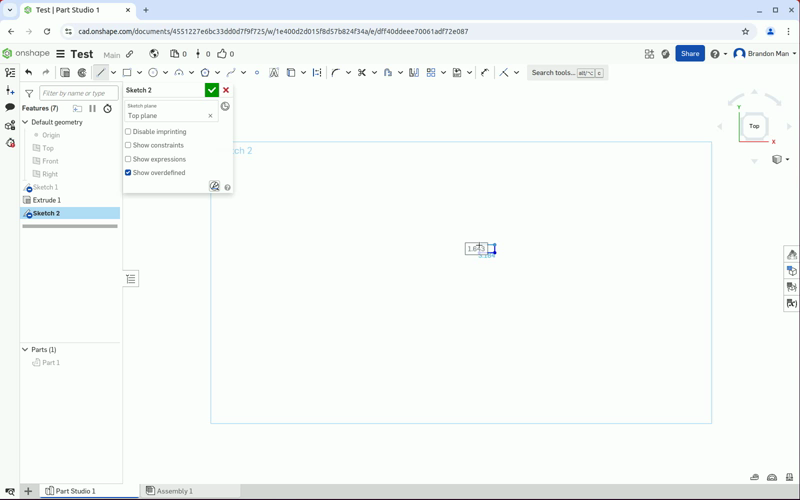
key_up(shift)
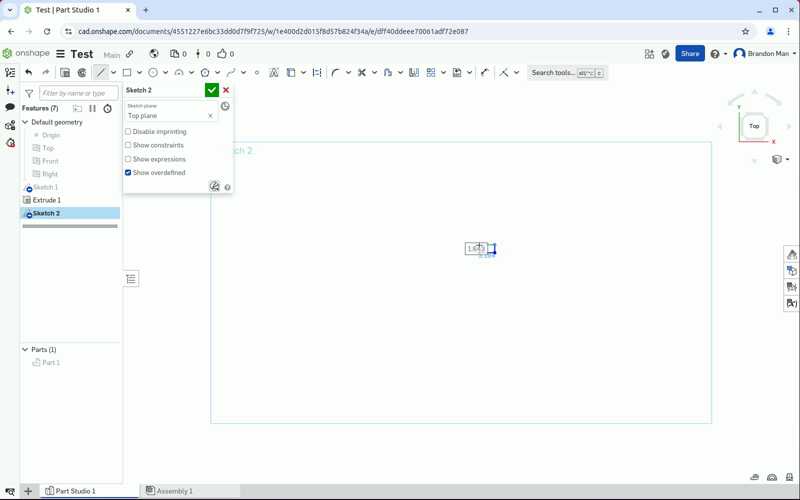
mouse_move(509, 244)
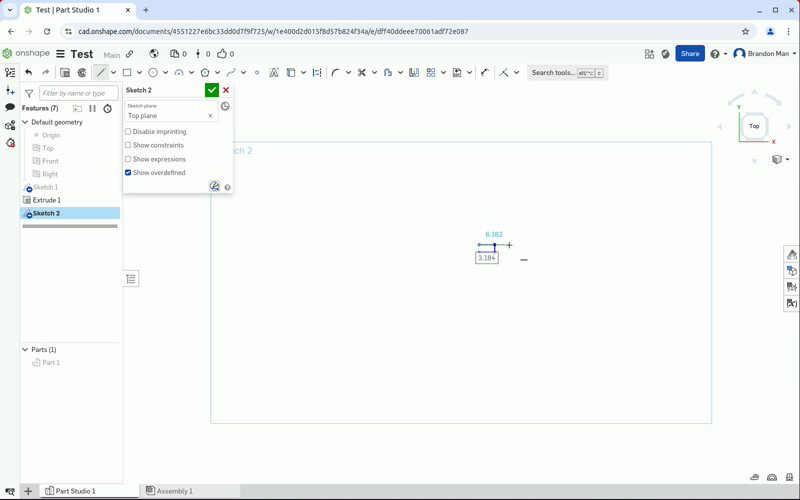
key_down(shift)
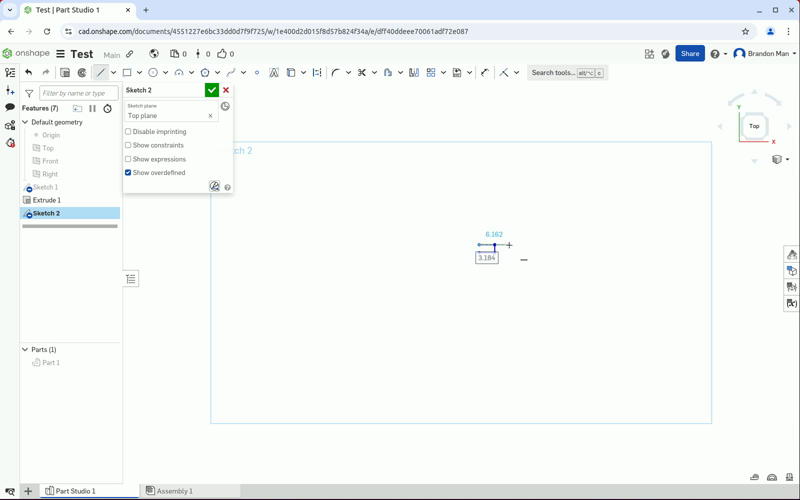
mouse_move(479, 252)
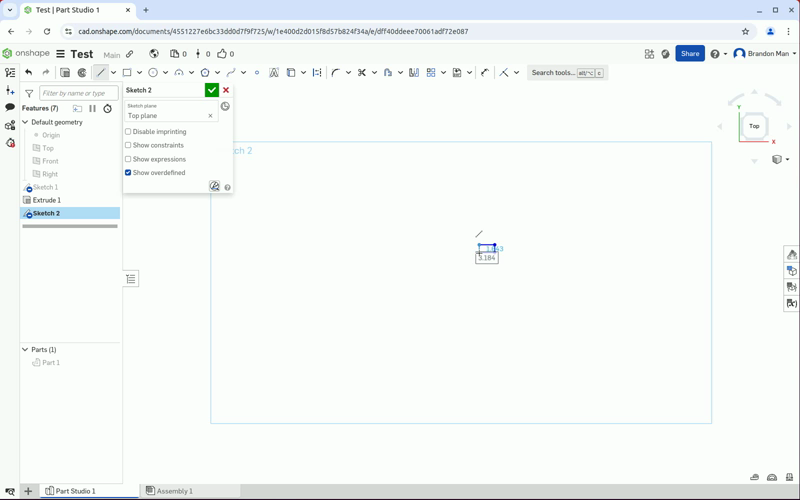
key_up(shift)
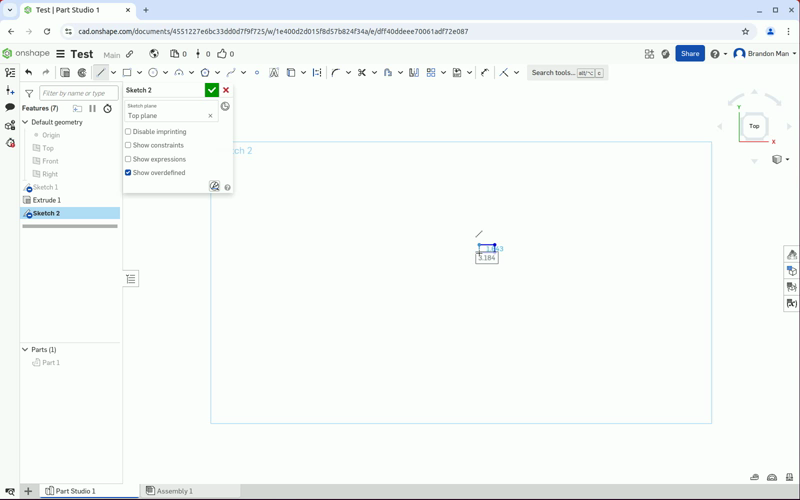
click(479, 252)
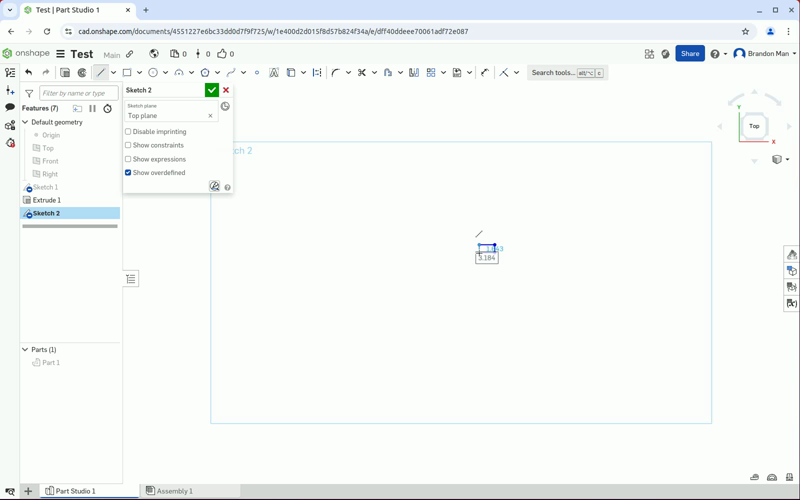
key(esc)
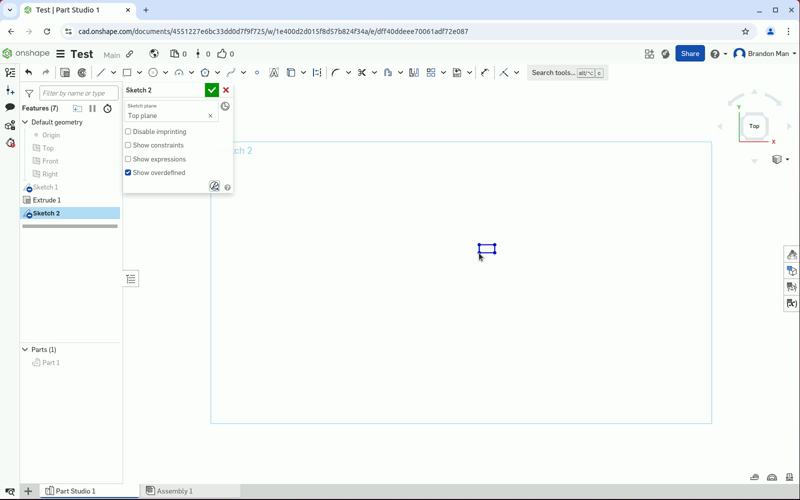
mouse_move(492, 251)
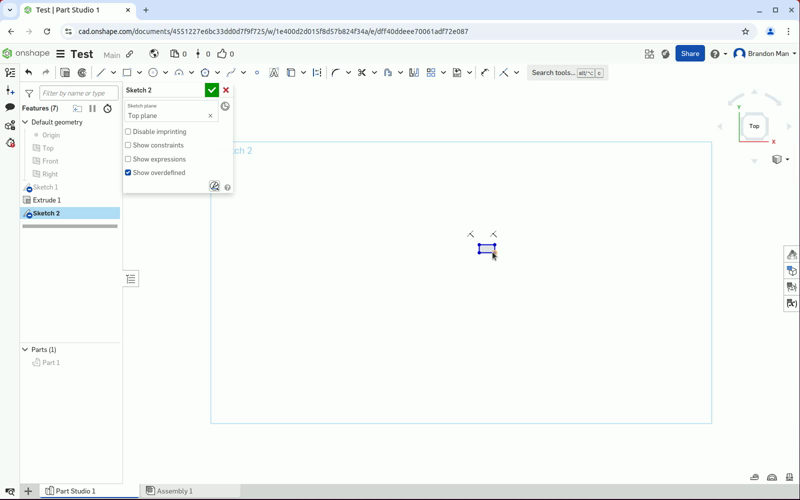
scroll(6)
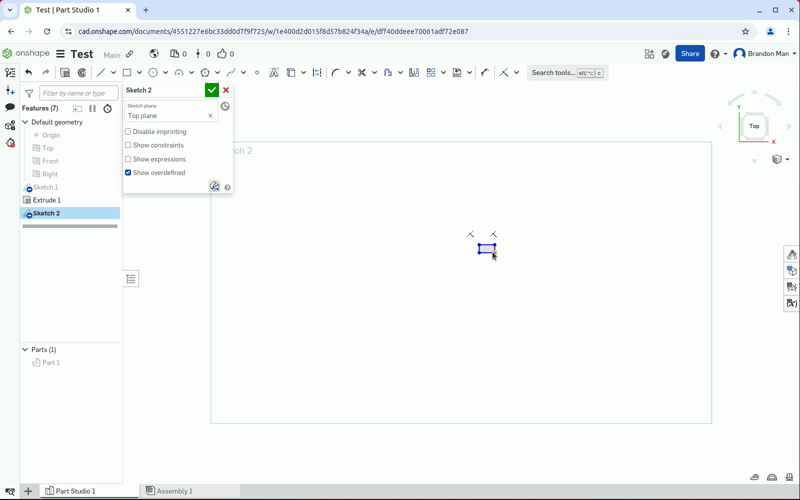
scroll(6)
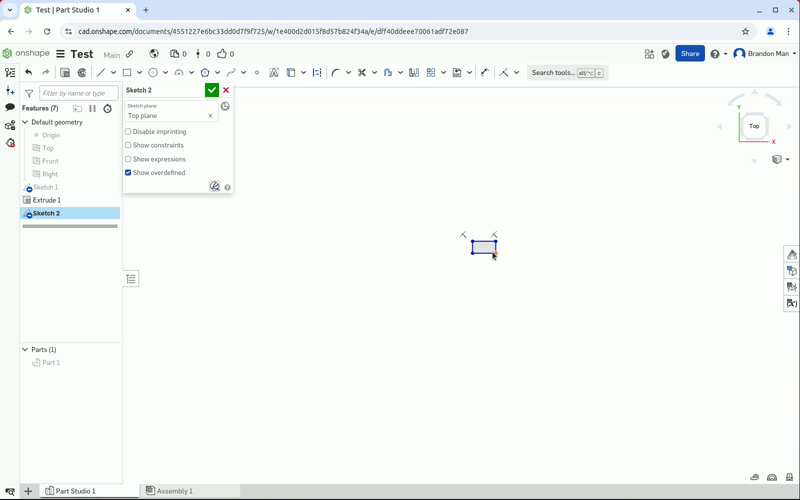
scroll(6)
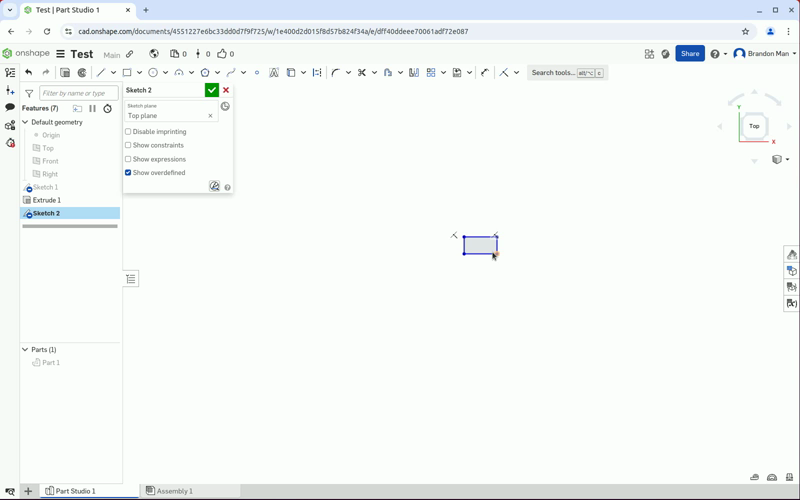
scroll(6)
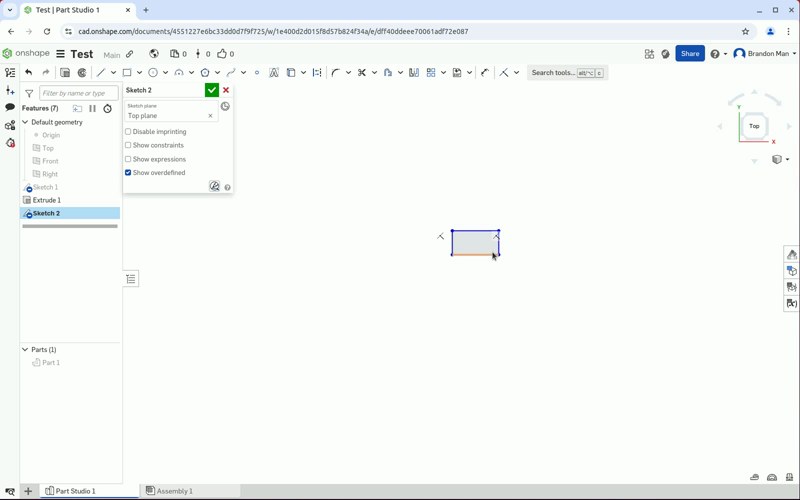
scroll(6)
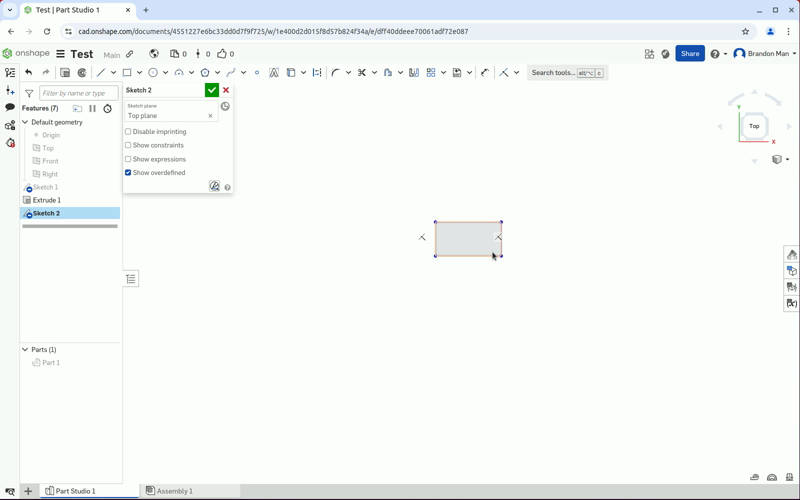
scroll(6)
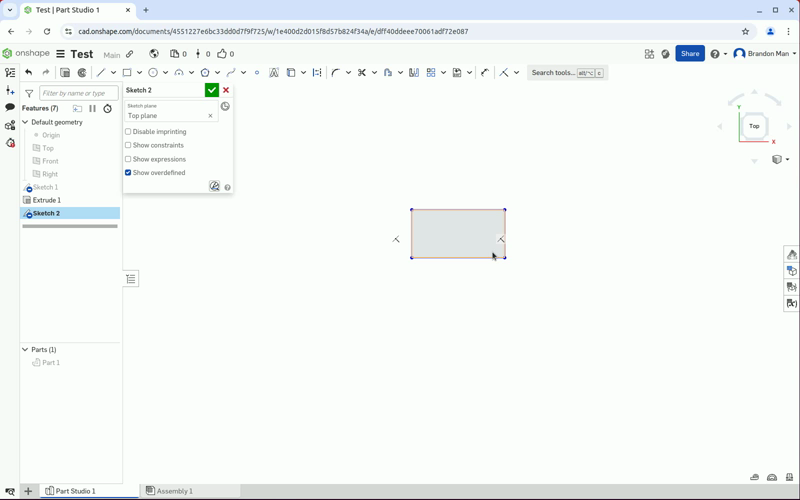
scroll(6)
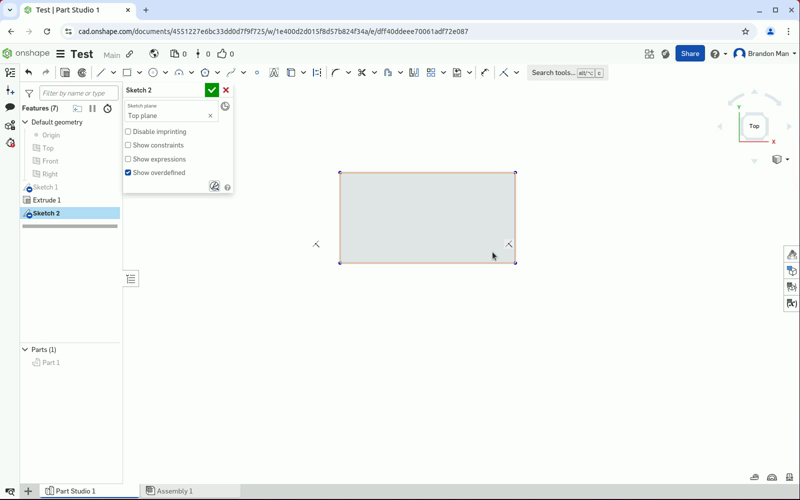
click(492, 251)
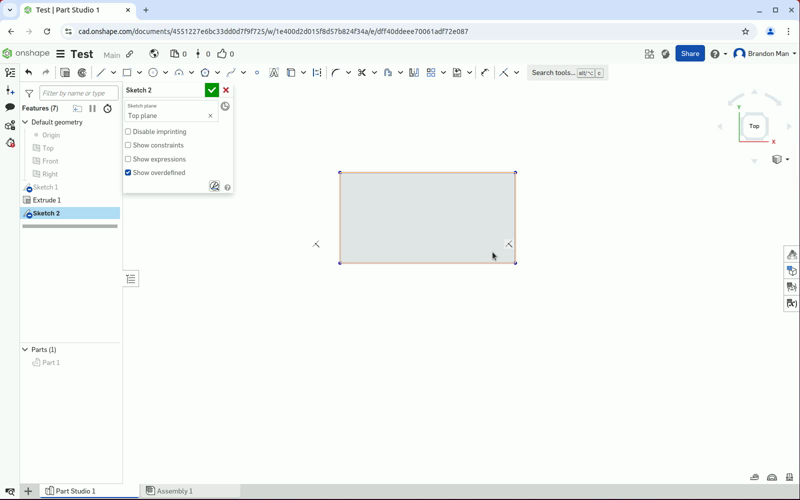
scroll(-6)
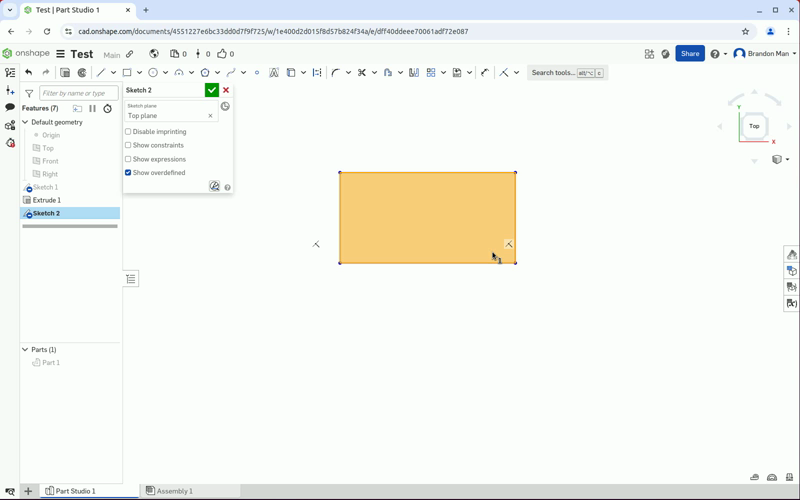
scroll(-6)
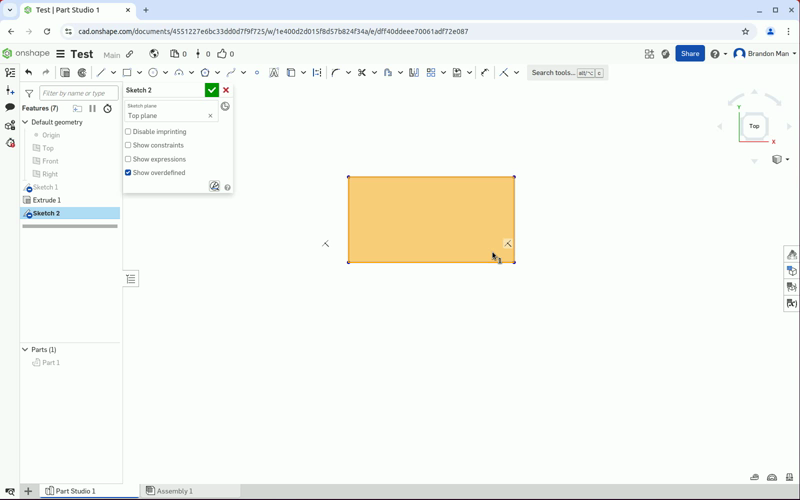
scroll(-6)
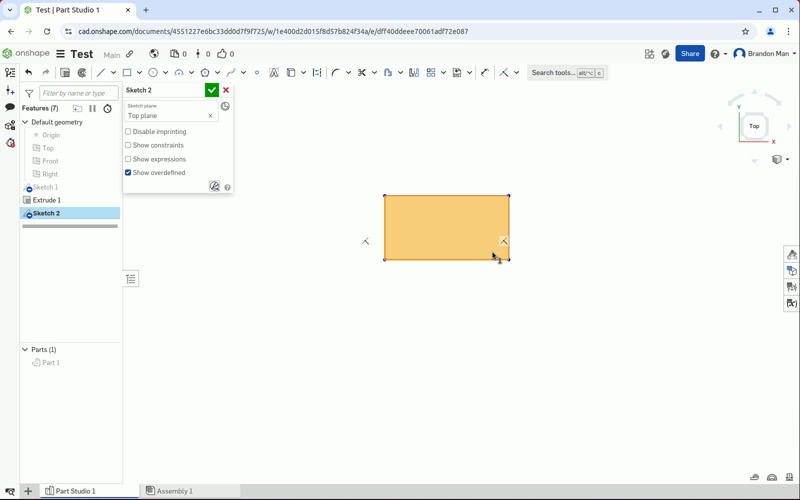
scroll(-6)
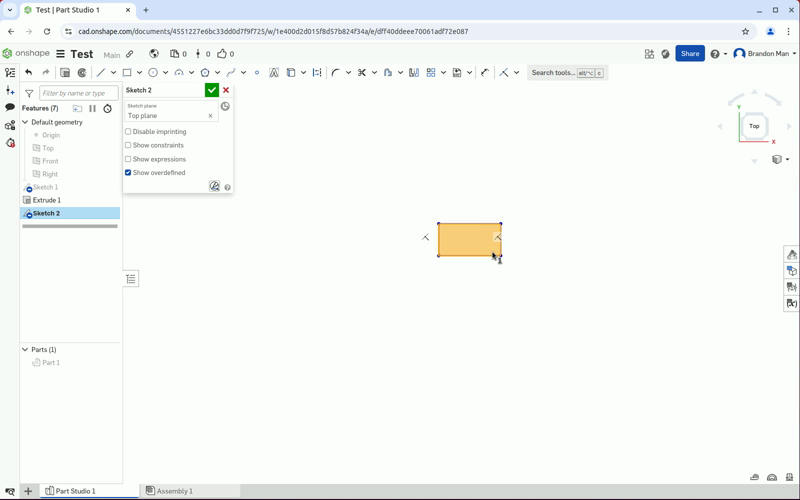
scroll(-6)
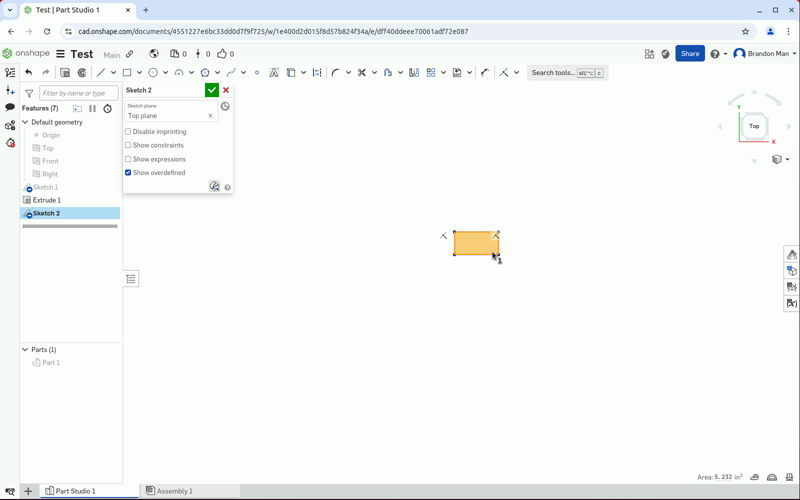
scroll(-6)
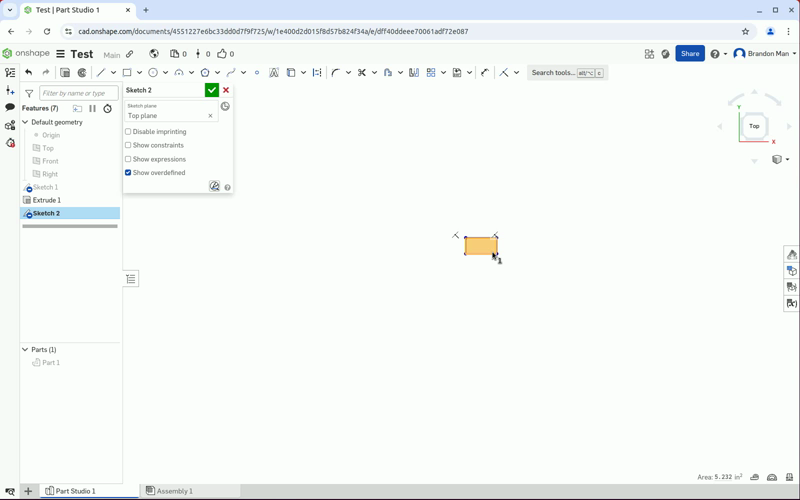
scroll(-6)
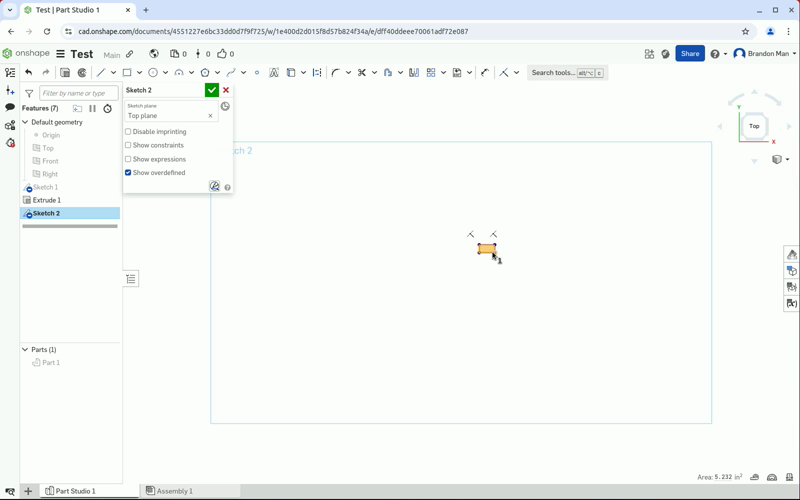
mouse_move(73, 352)
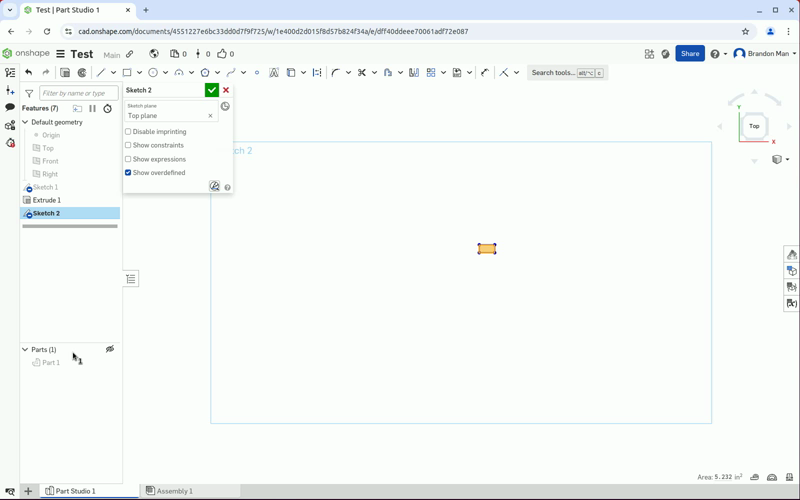
key(shift+y)
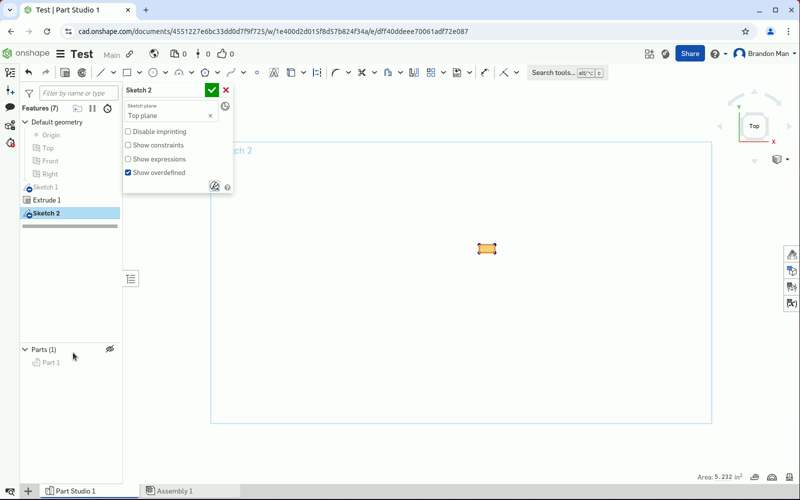
key(shift+e)
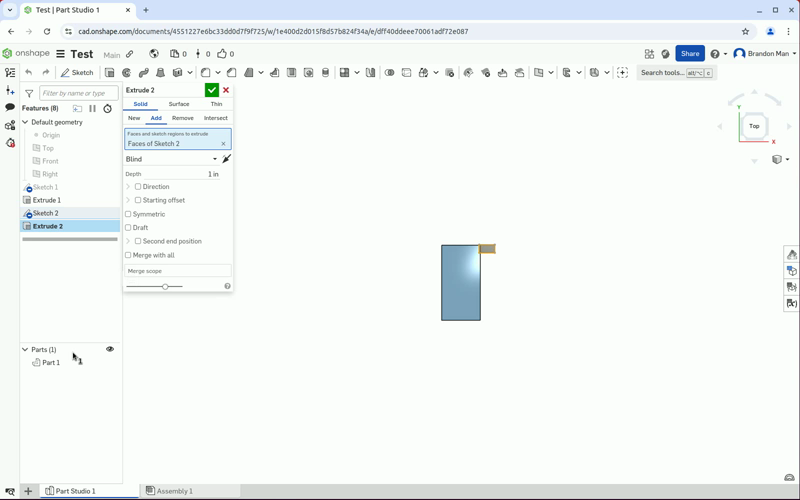
mouse_move(143, 106)
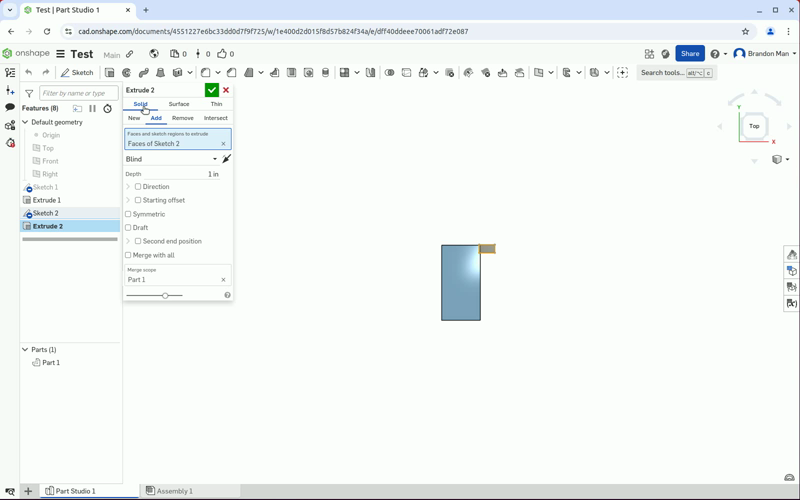
click(143, 106)
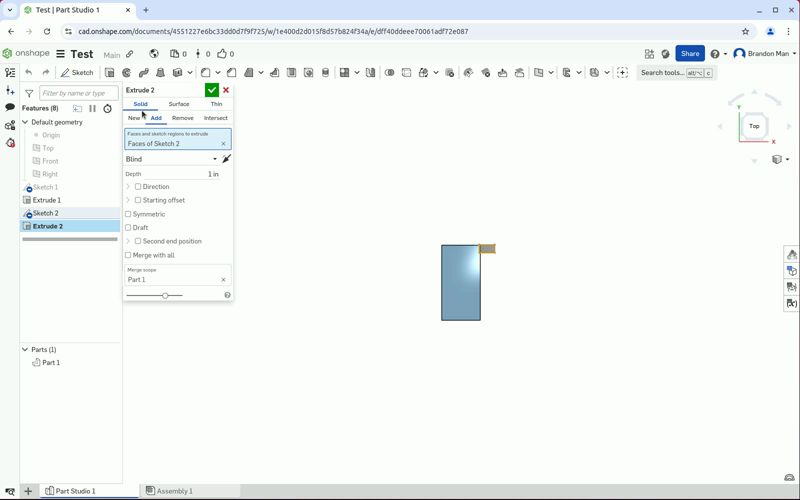
mouse_move(137, 120)
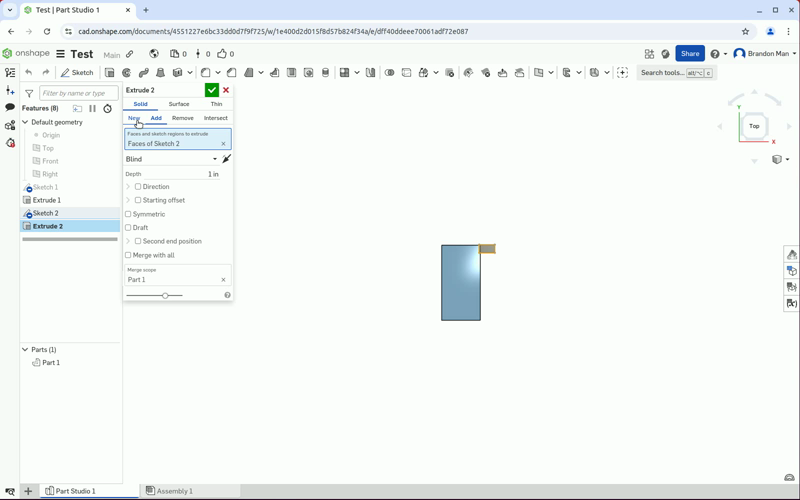
click(137, 120)
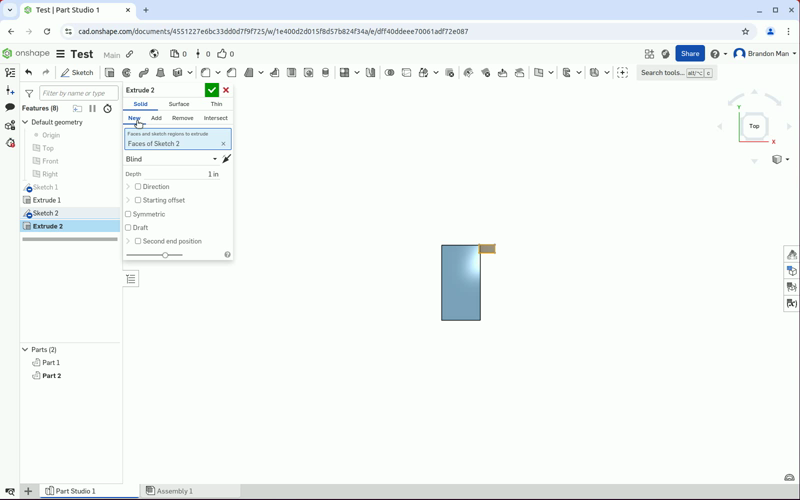
key(tab, 4)
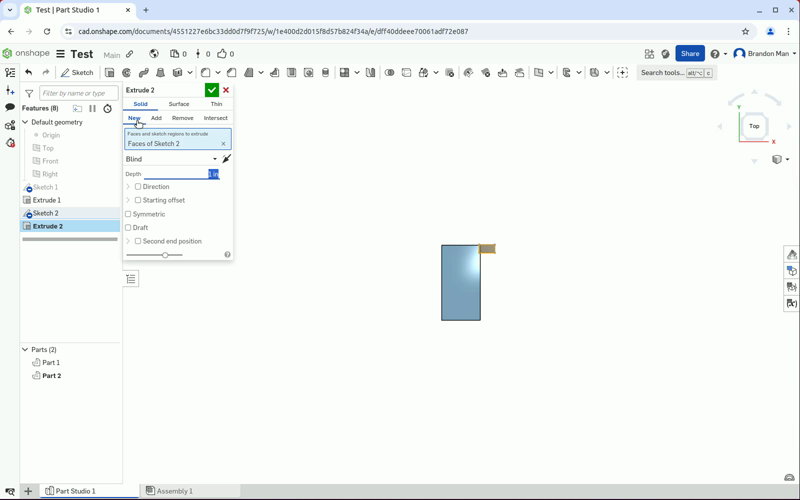
text(23.108)
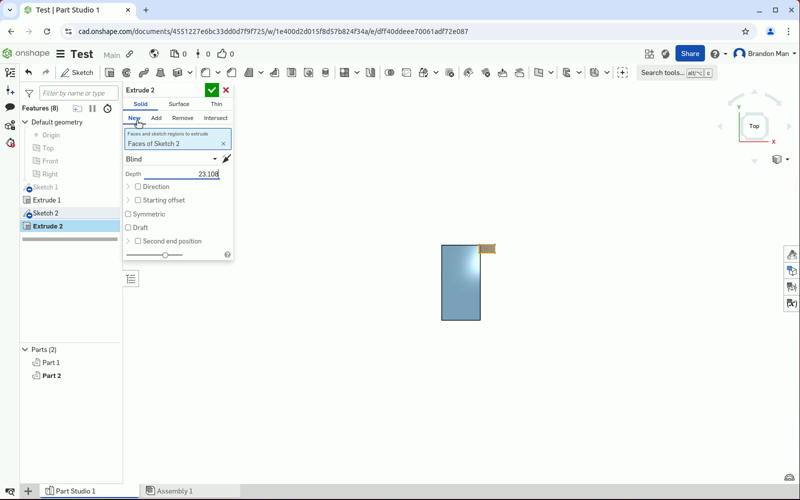
key(enter)
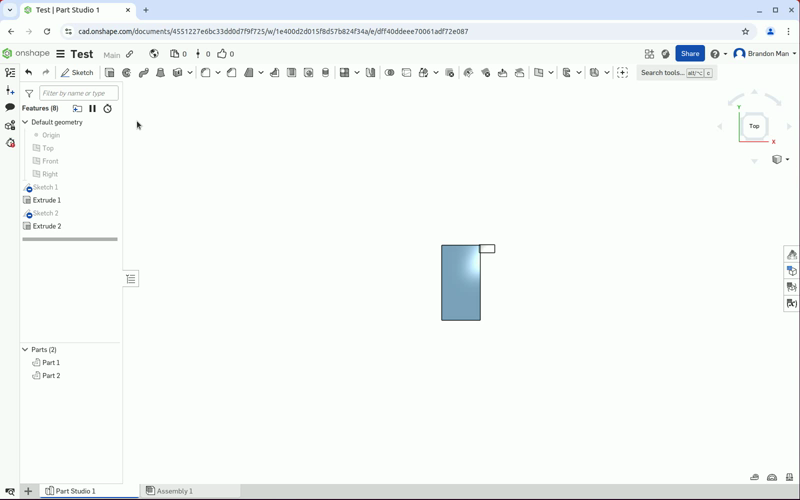
key(shift+h)
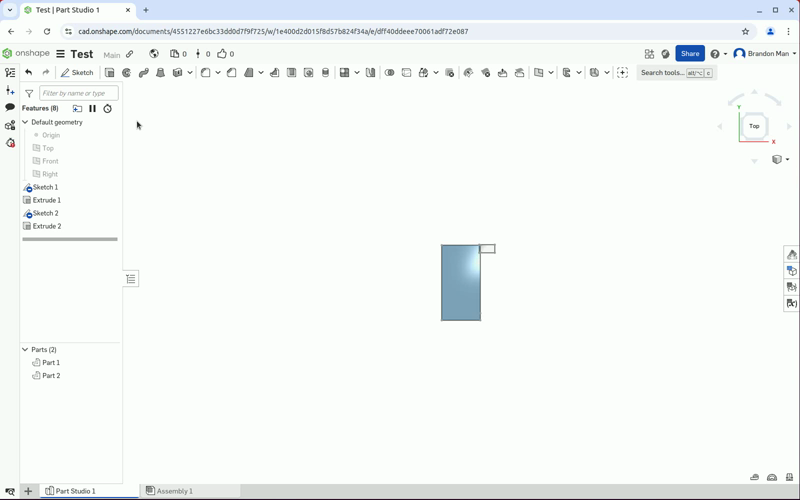
key(shift+h)
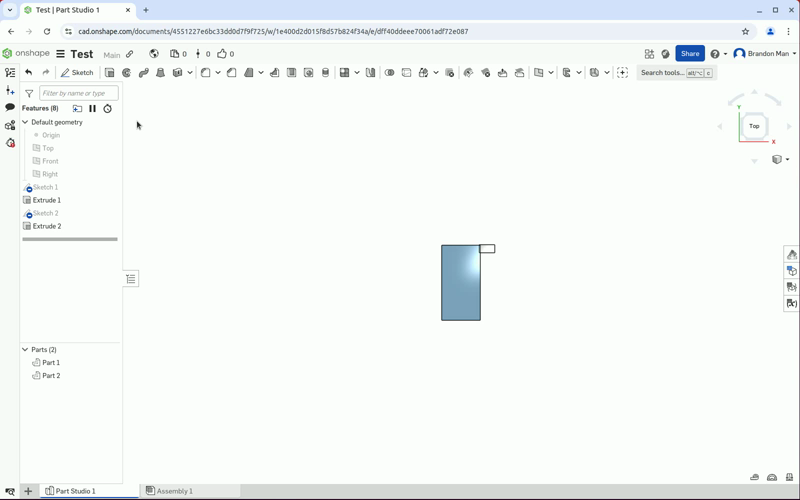
mouse_move(73, 189)
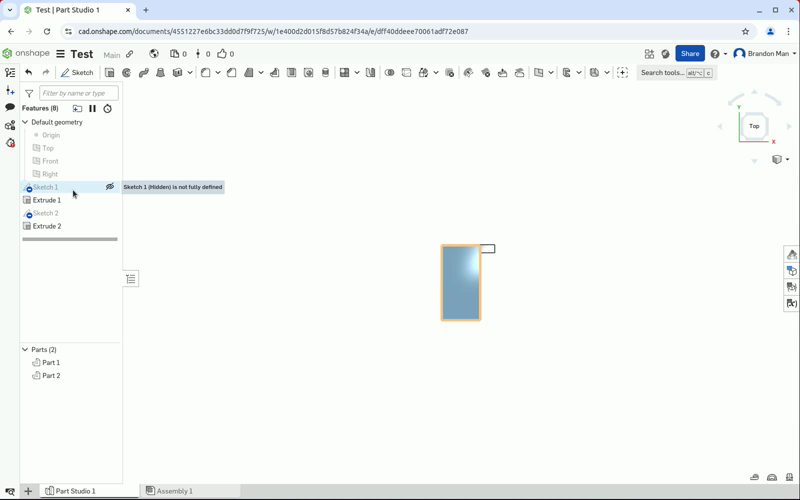
click(73, 189)
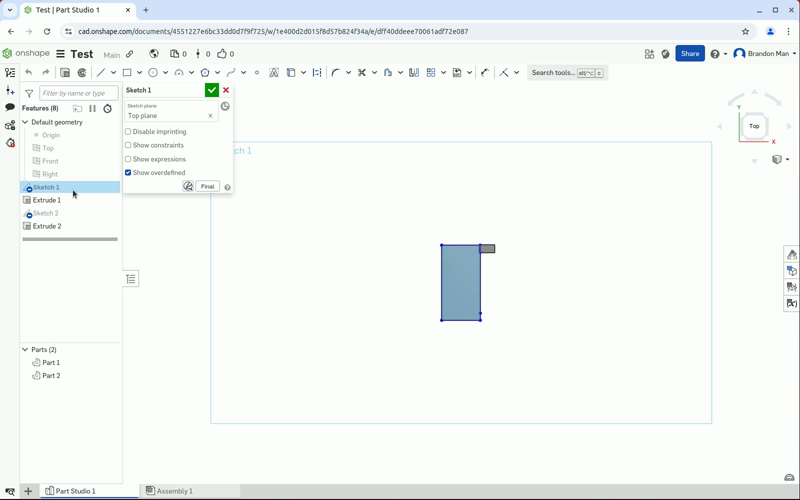
mouse_move(229, 92)
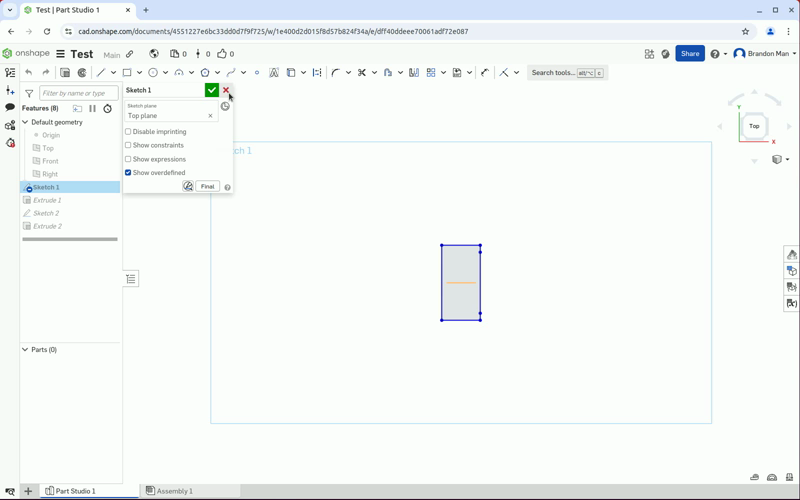
click(229, 92)
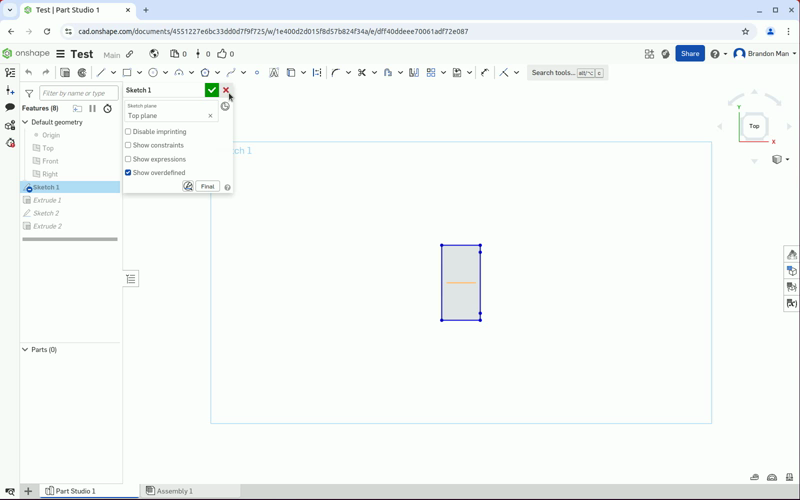
key(shift+s)
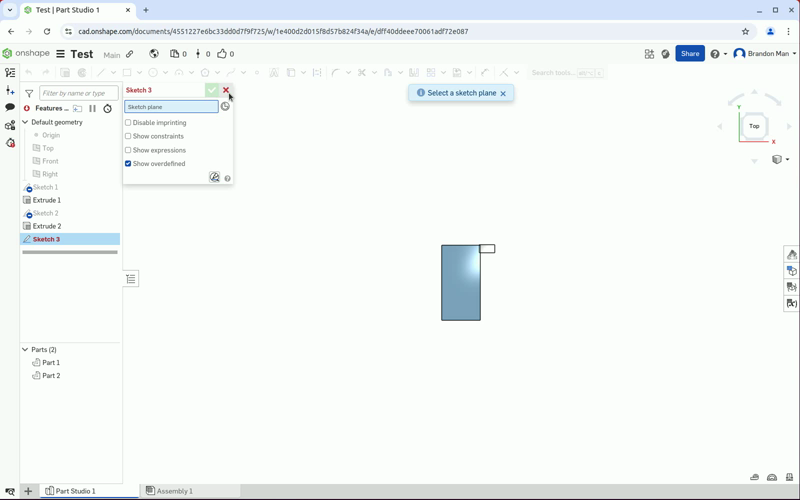
mouse_move(73, 150)
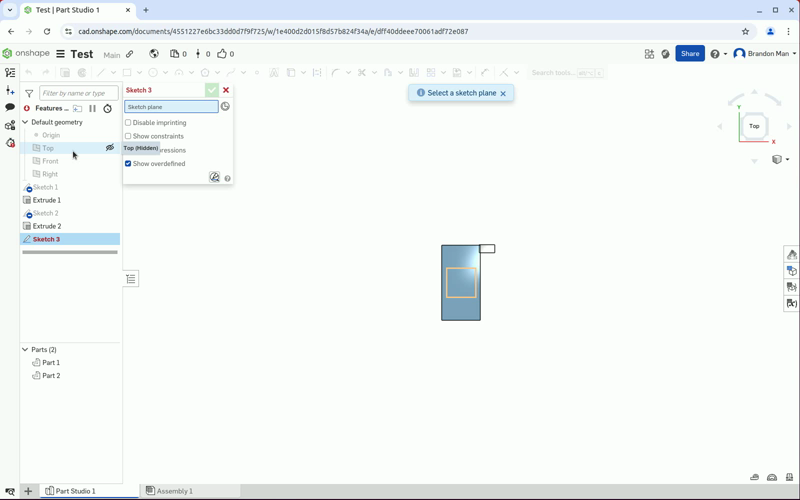
click(73, 150)
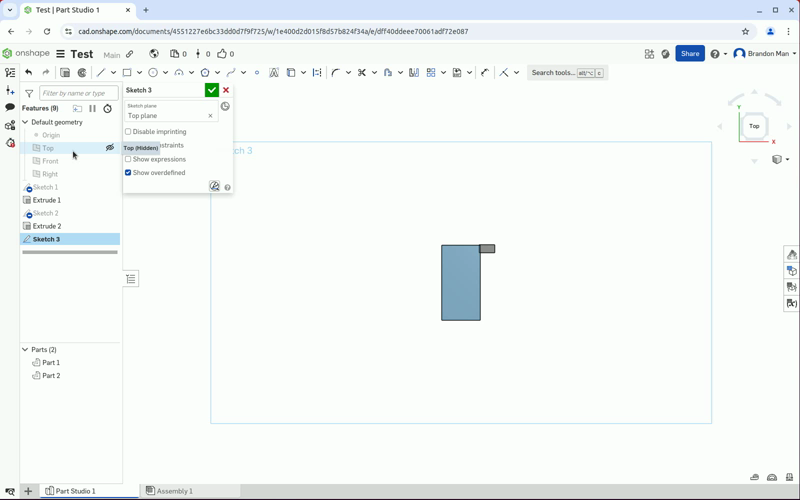
mouse_move(73, 352)
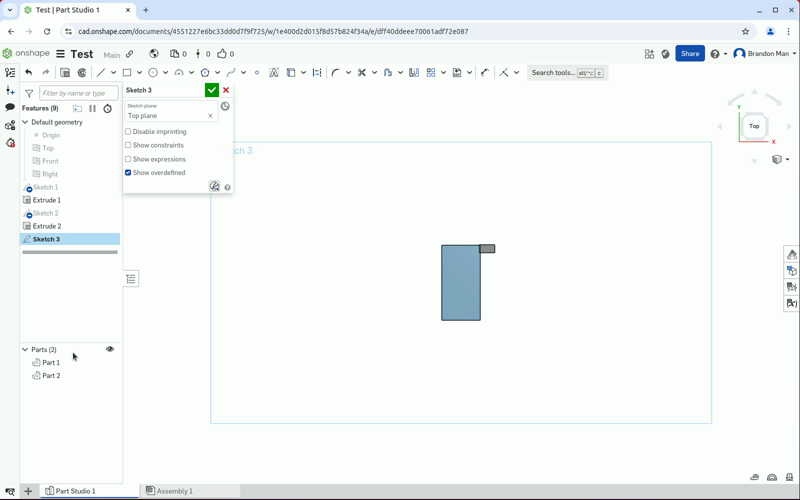
key(y)
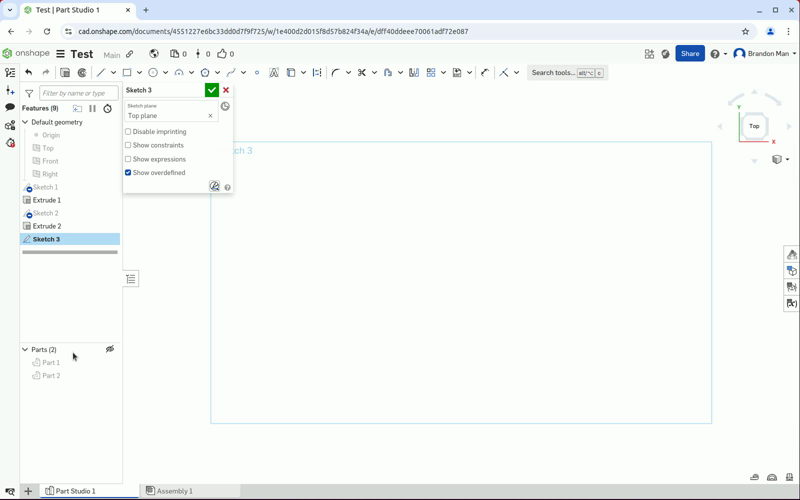
key(l)
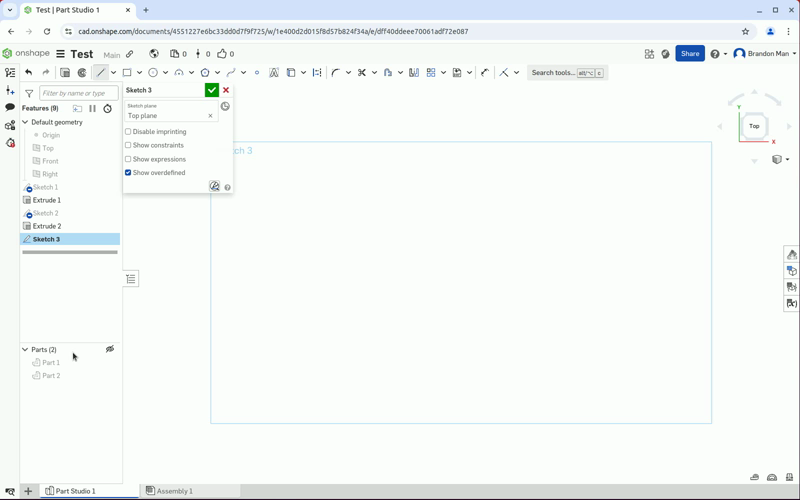
key_down(shift)
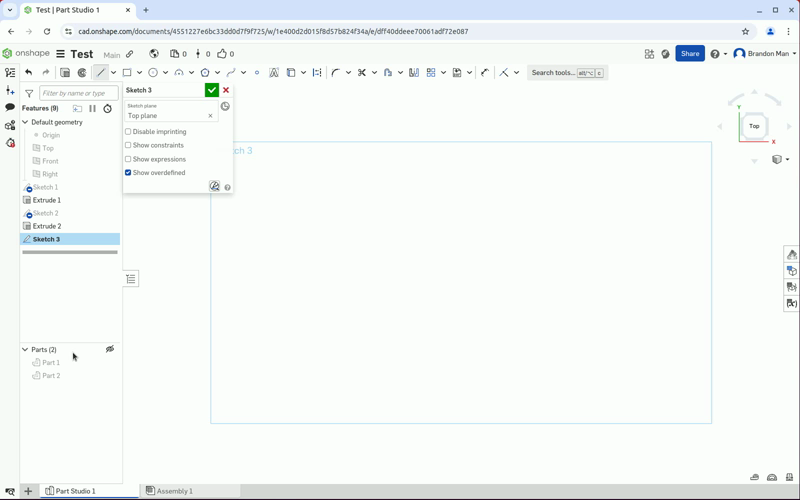
mouse_move(479, 320)
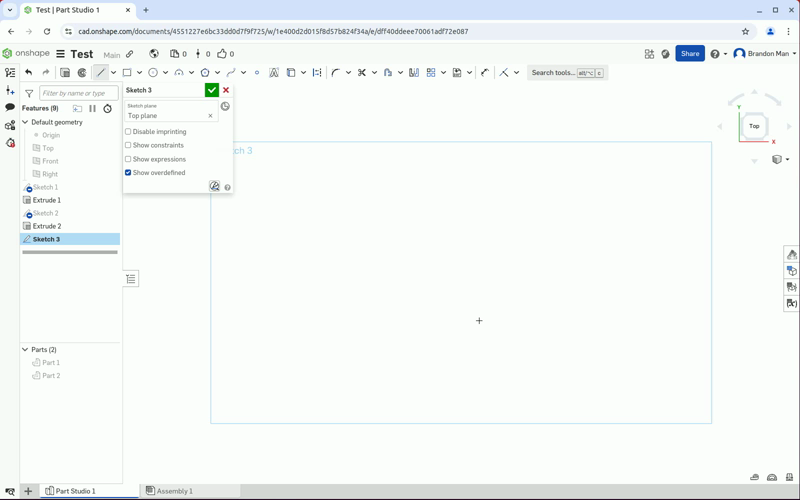
click(479, 320)
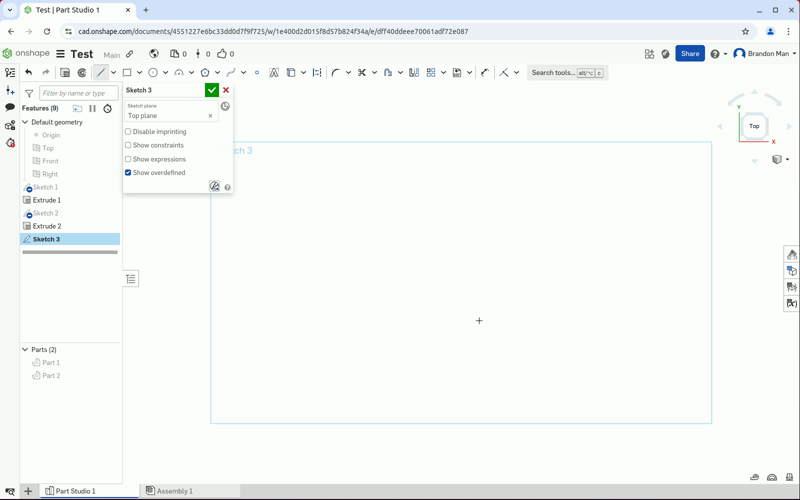
key_up(shift)
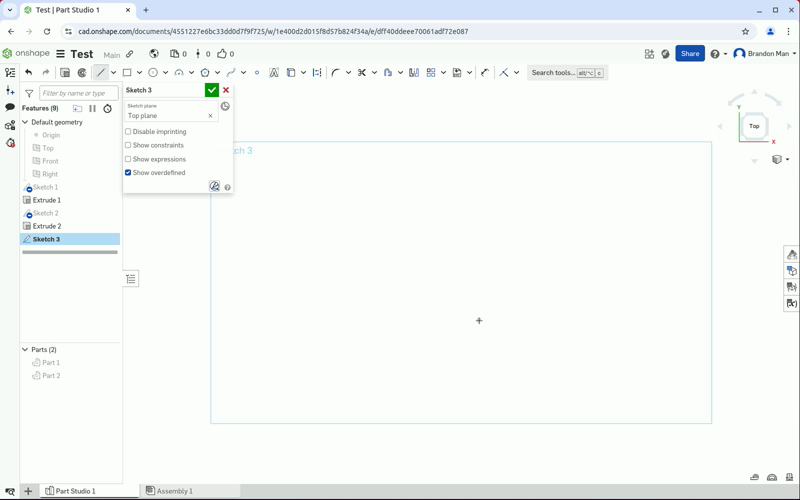
key_down(shift)
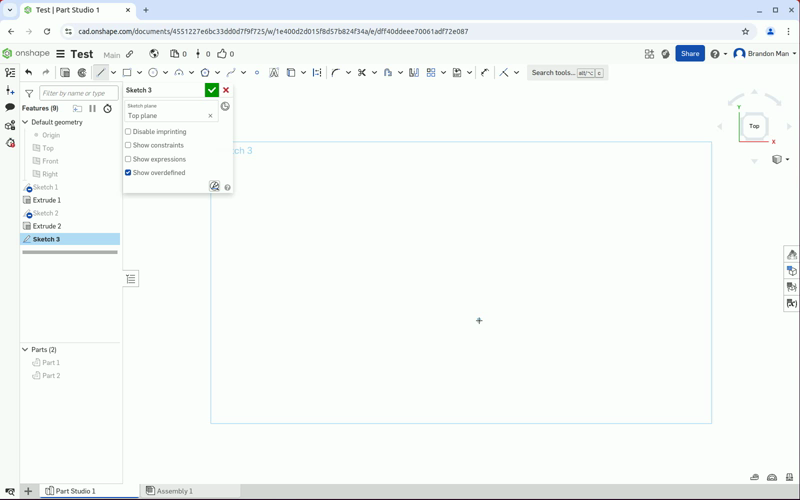
mouse_move(509, 320)
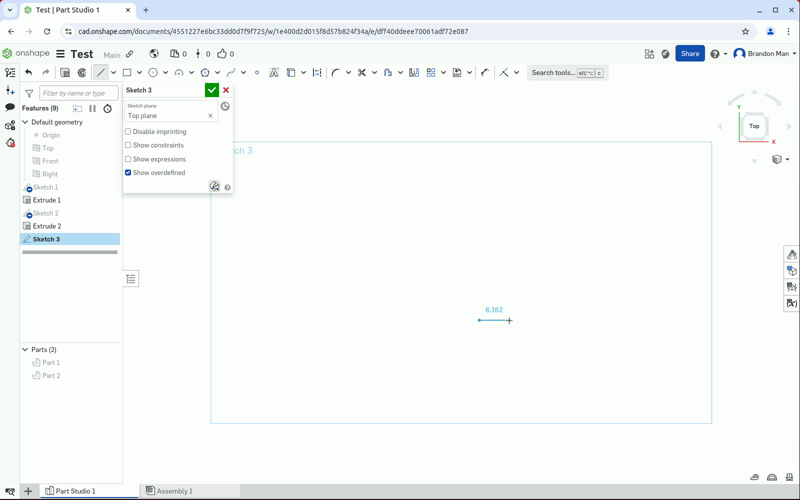
mouse_move(494, 320)
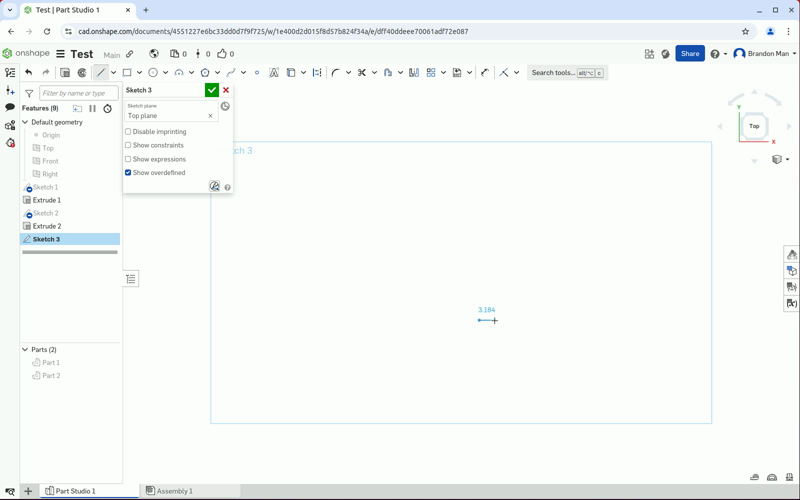
click(494, 320)
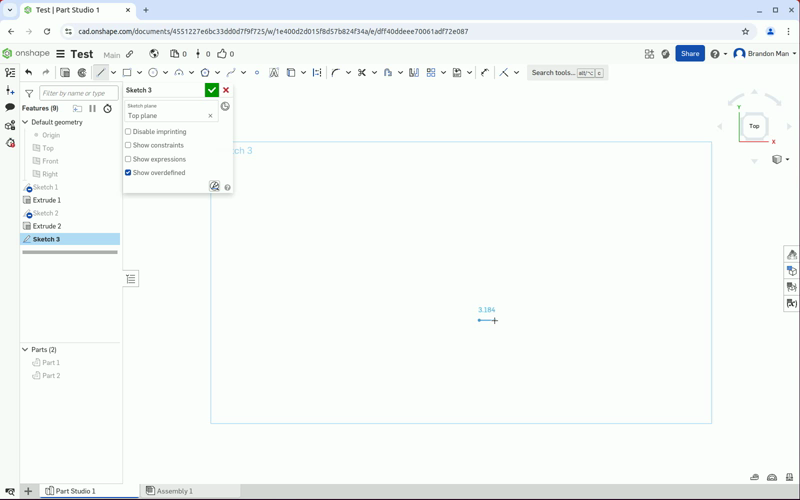
key_up(shift)
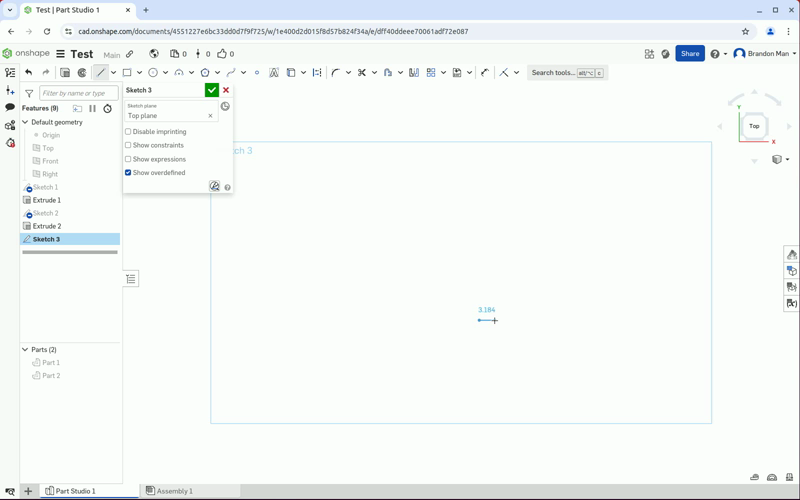
key_down(shift)
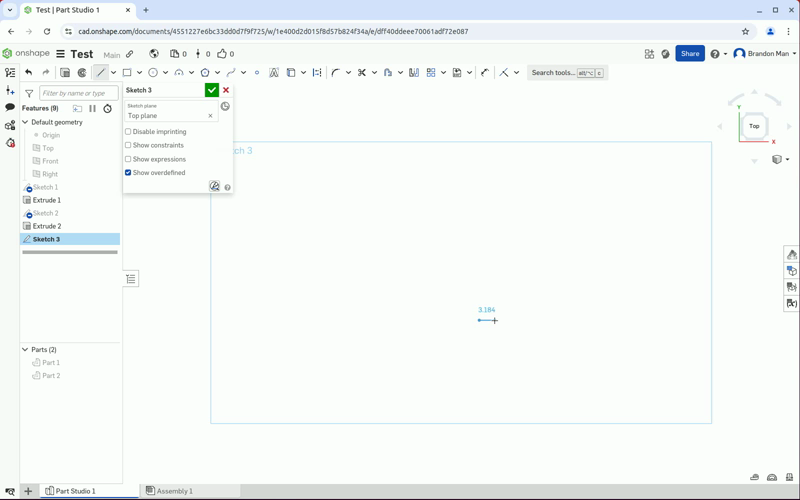
mouse_move(524, 320)
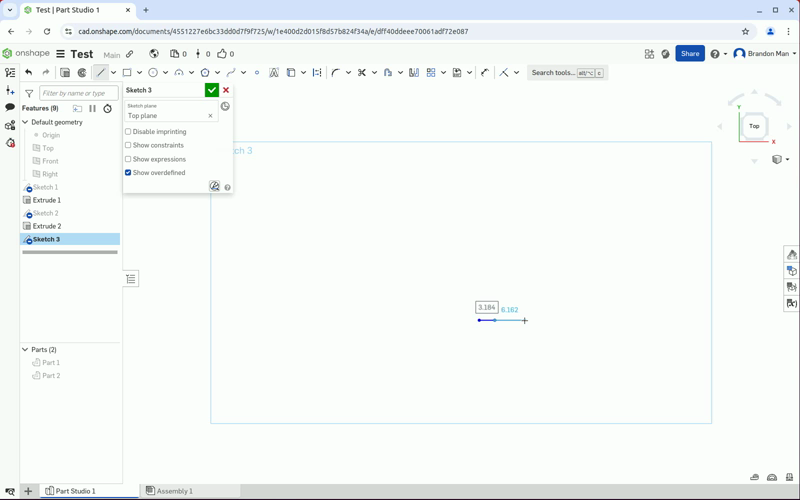
mouse_move(494, 312)
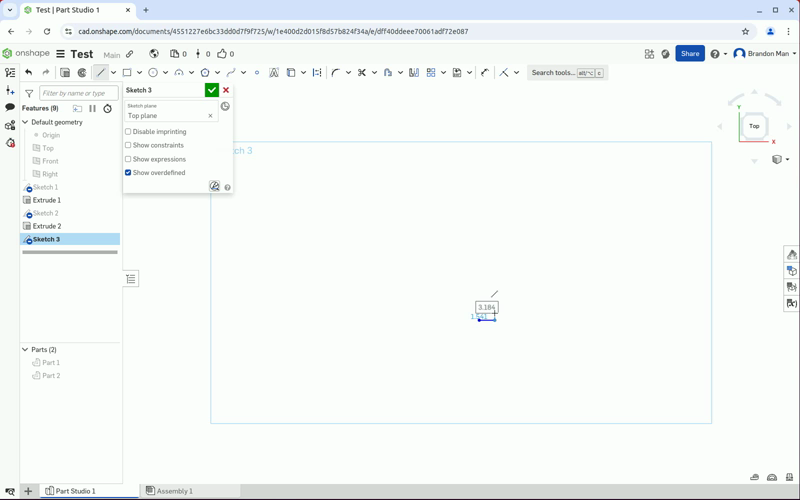
click(494, 312)
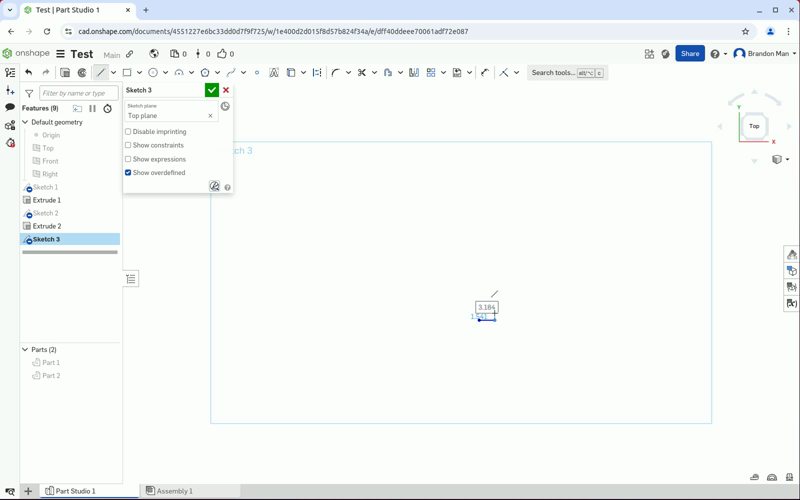
key_up(shift)
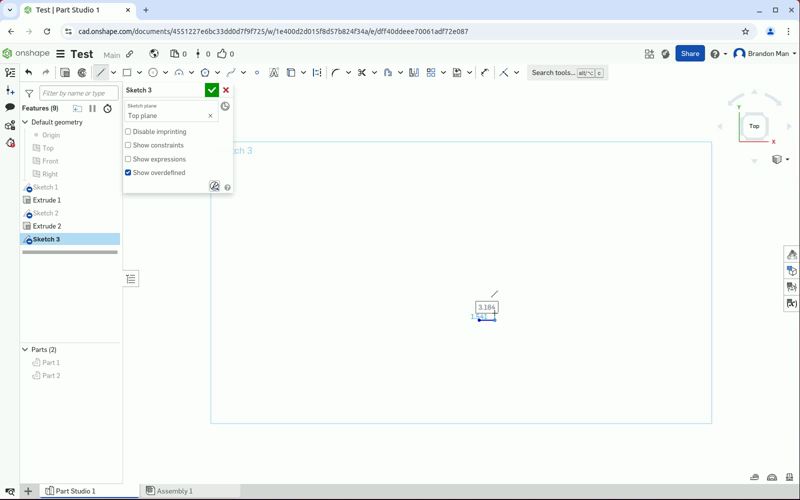
key_down(shift)
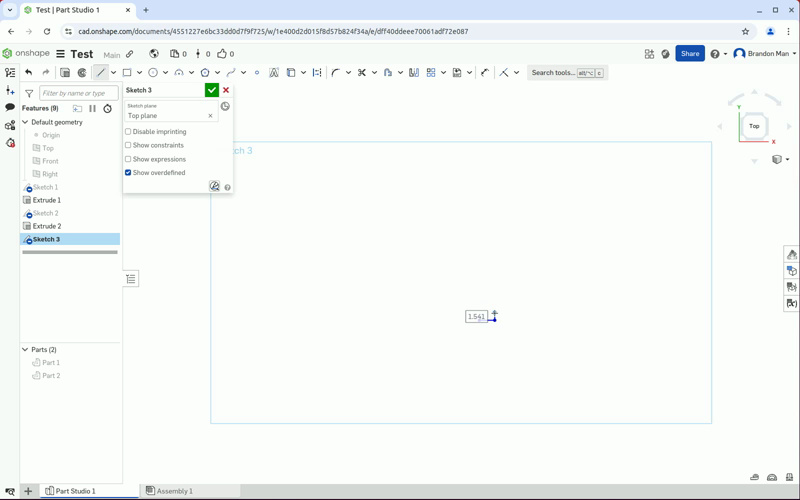
mouse_move(524, 312)
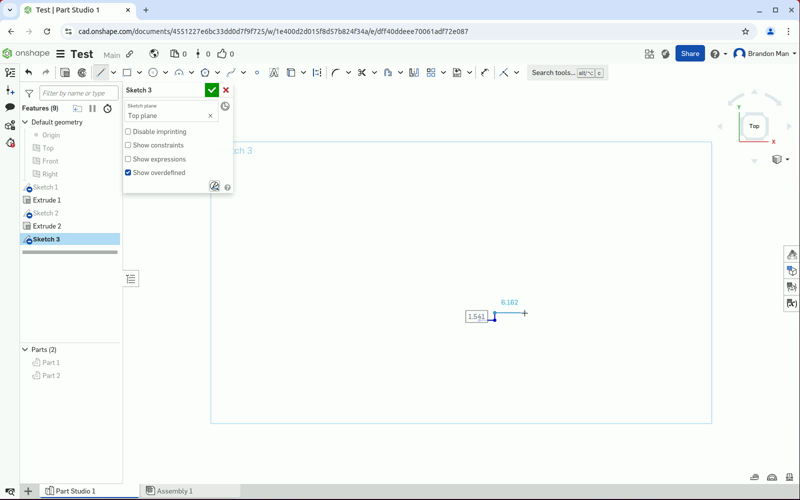
mouse_move(479, 312)
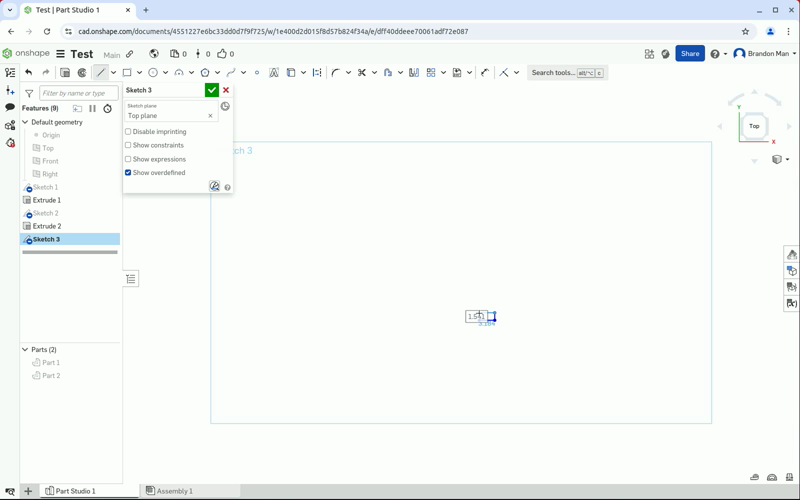
click(479, 312)
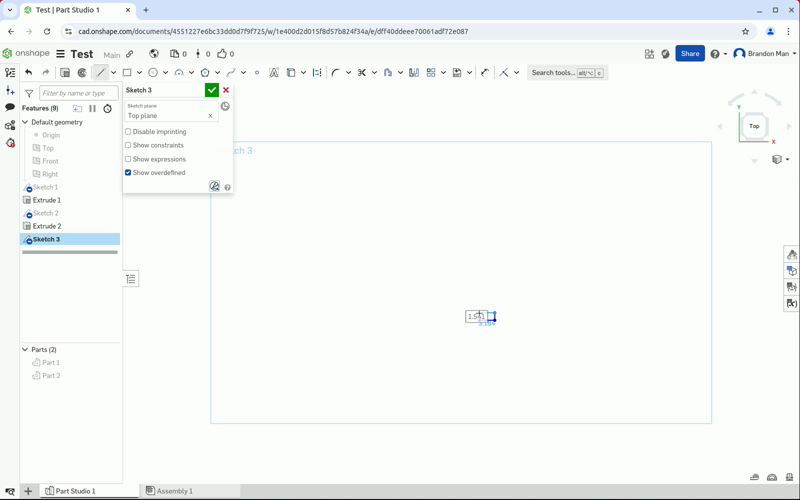
key_up(shift)
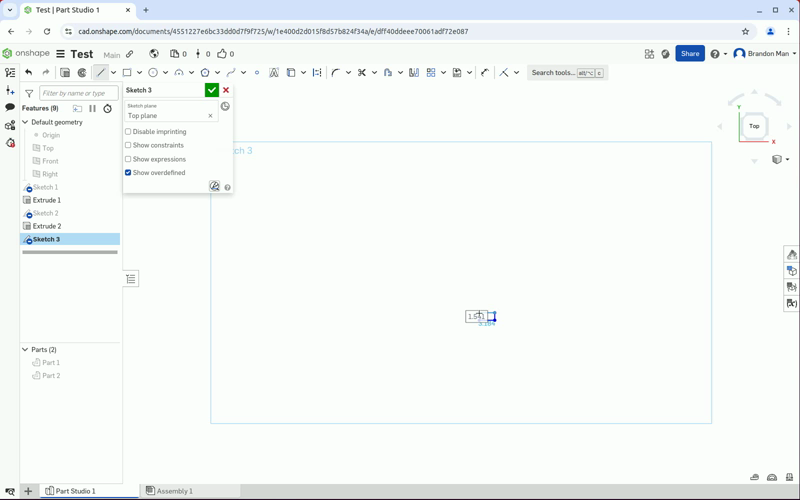
mouse_move(509, 312)
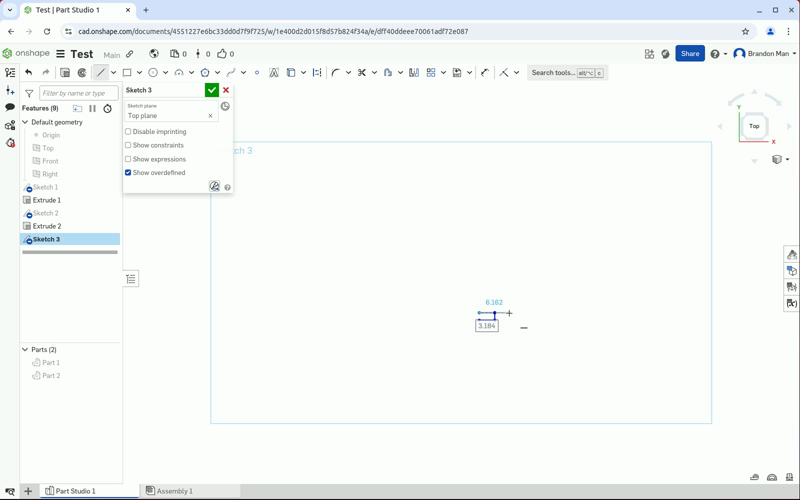
key_down(shift)
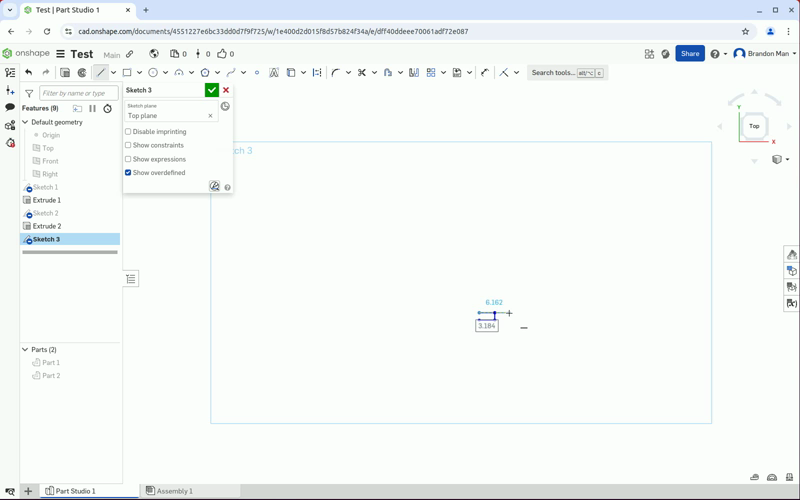
mouse_move(479, 320)
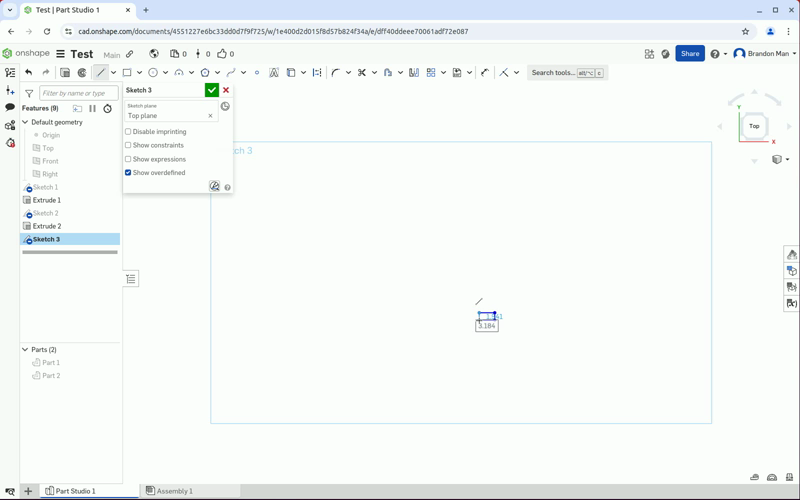
key_up(shift)
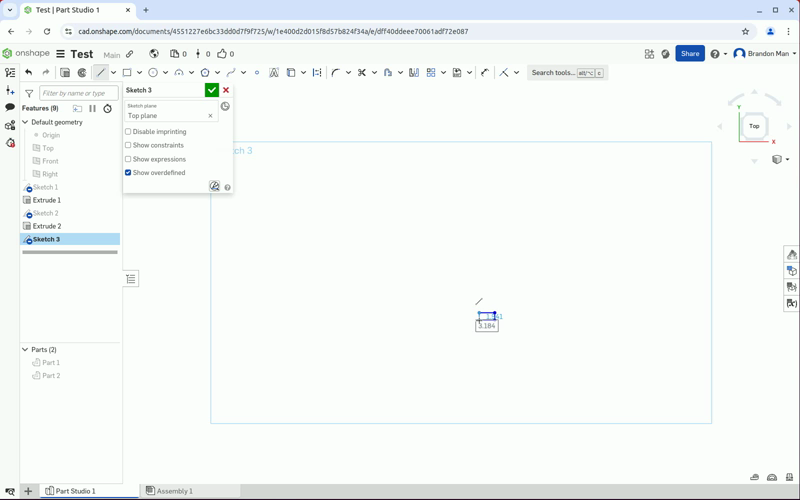
click(479, 320)
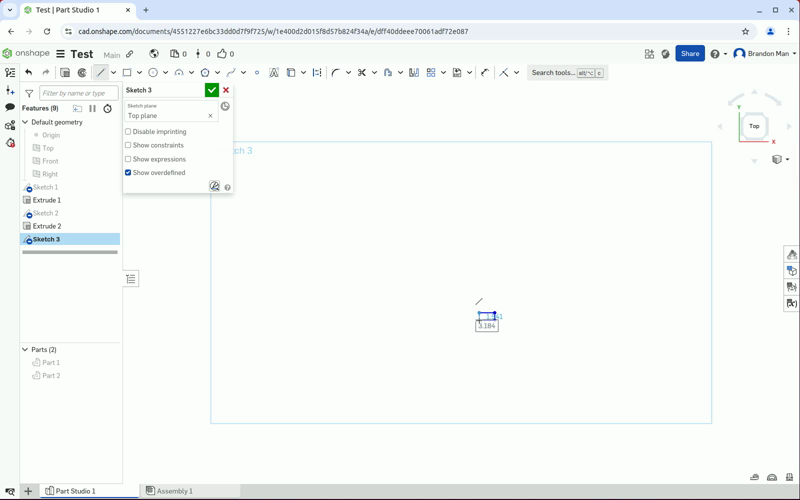
key(esc)
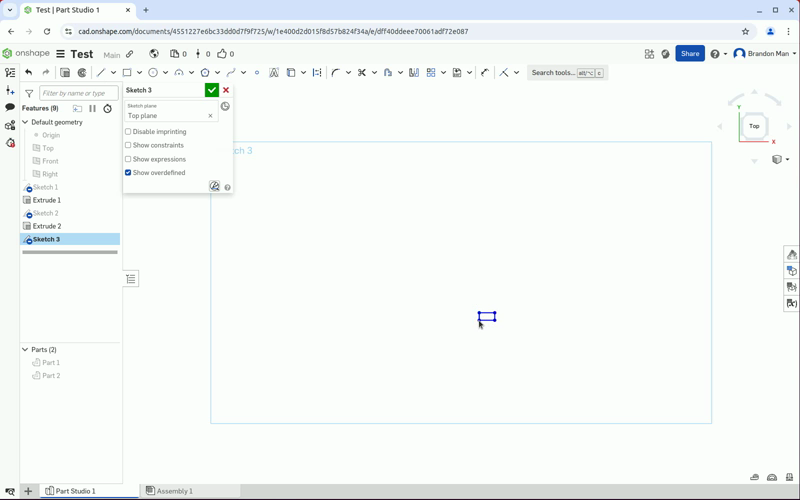
mouse_move(488, 317)
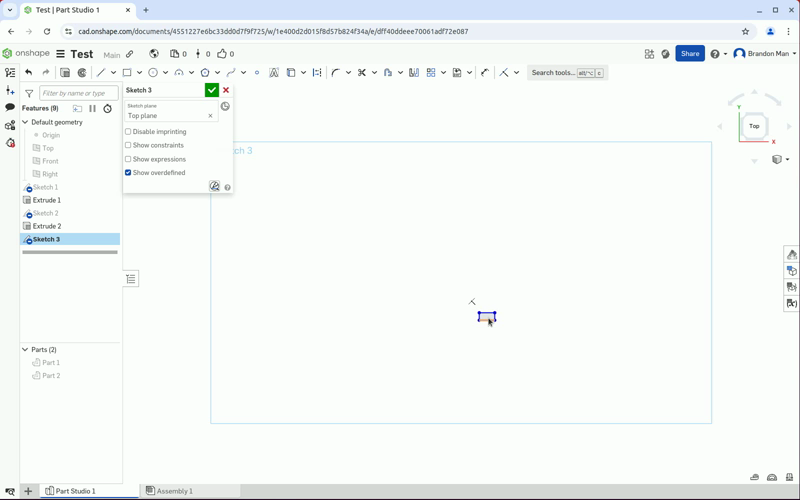
scroll(6)
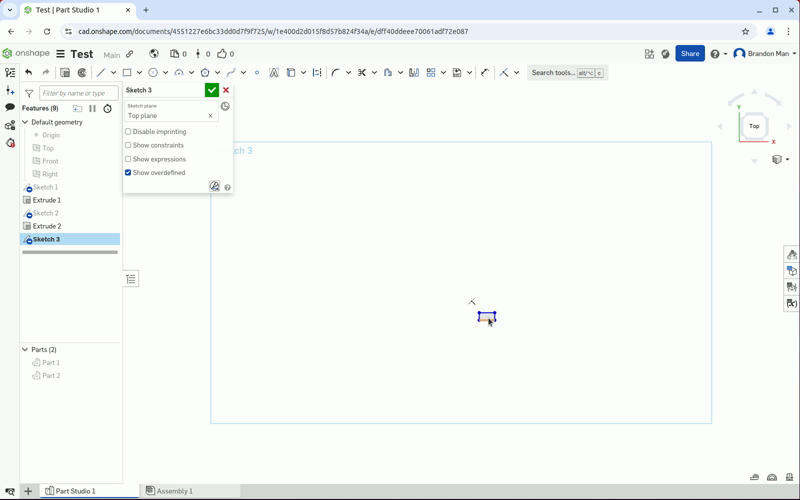
scroll(6)
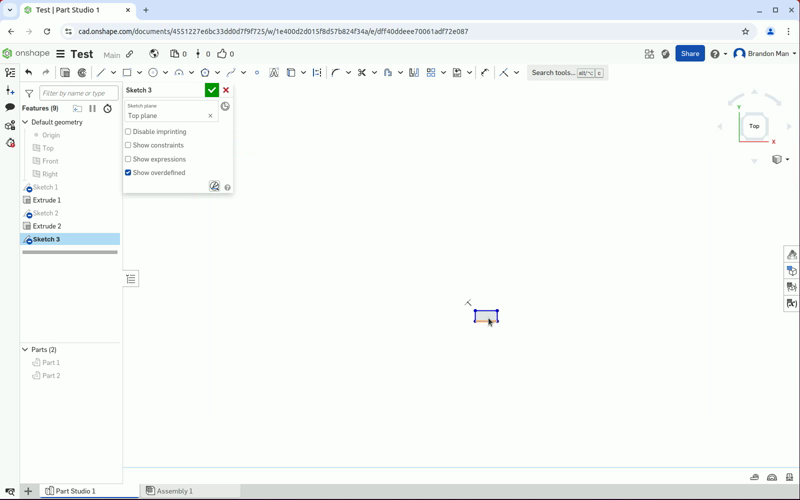
scroll(6)
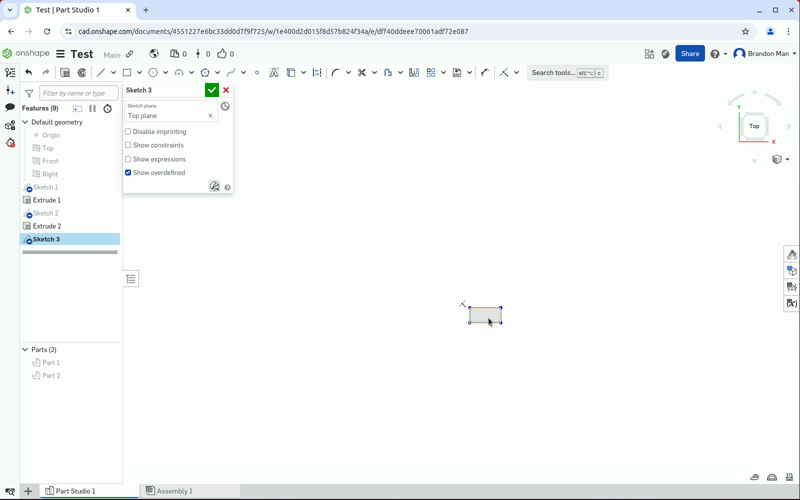
scroll(6)
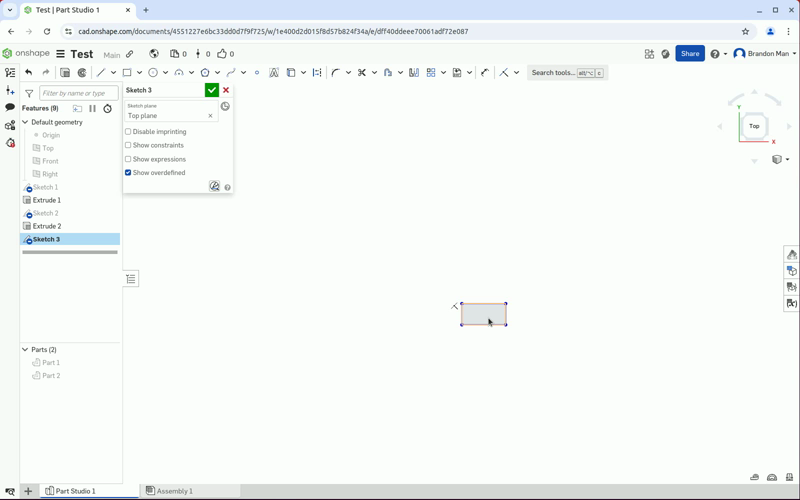
scroll(6)
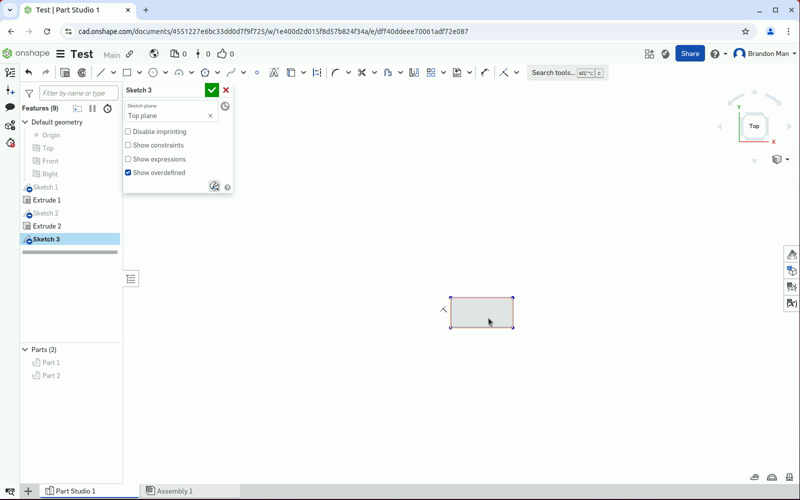
scroll(6)
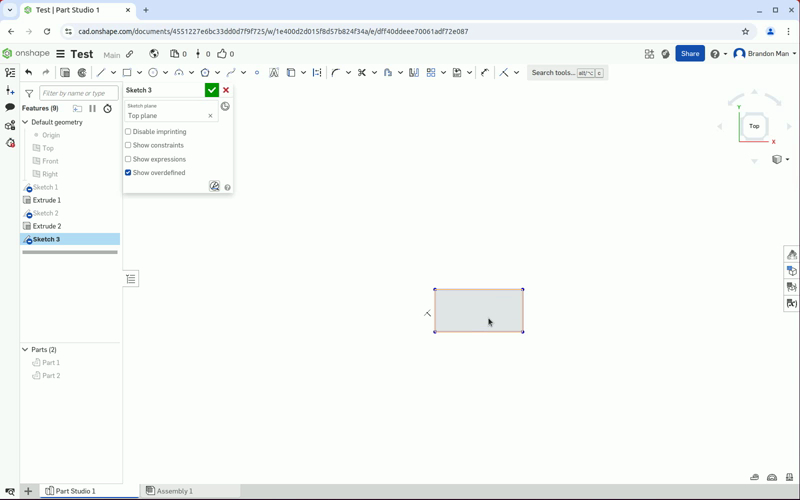
scroll(6)
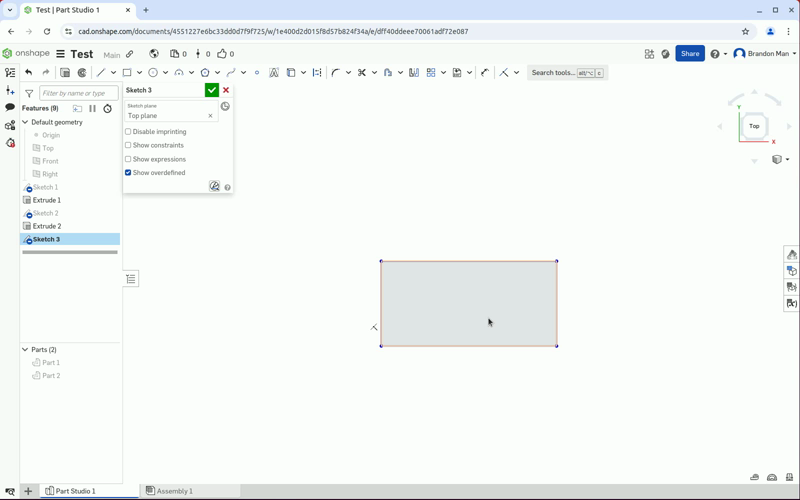
click(488, 317)
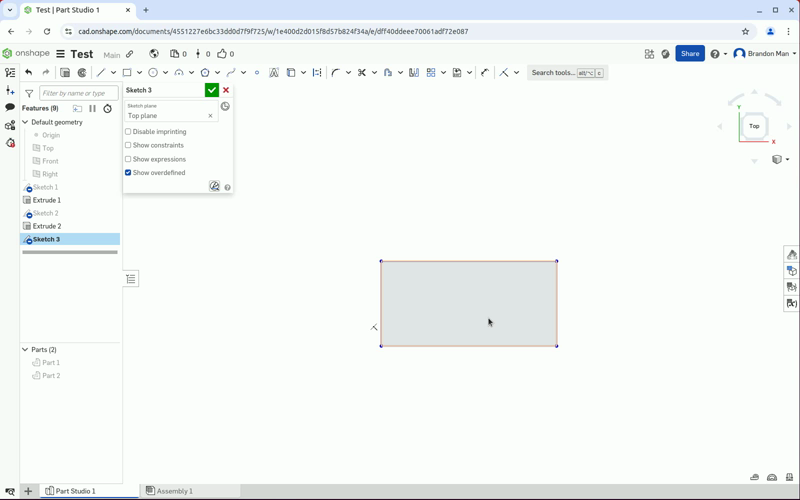
scroll(-6)
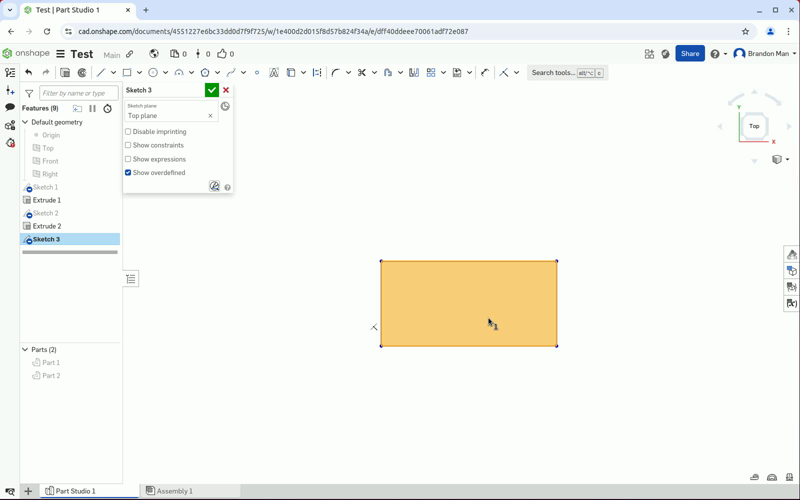
scroll(-6)
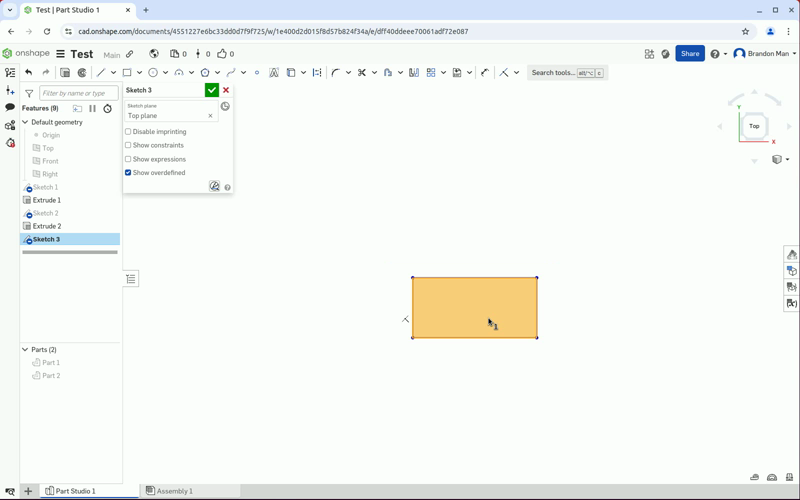
scroll(-6)
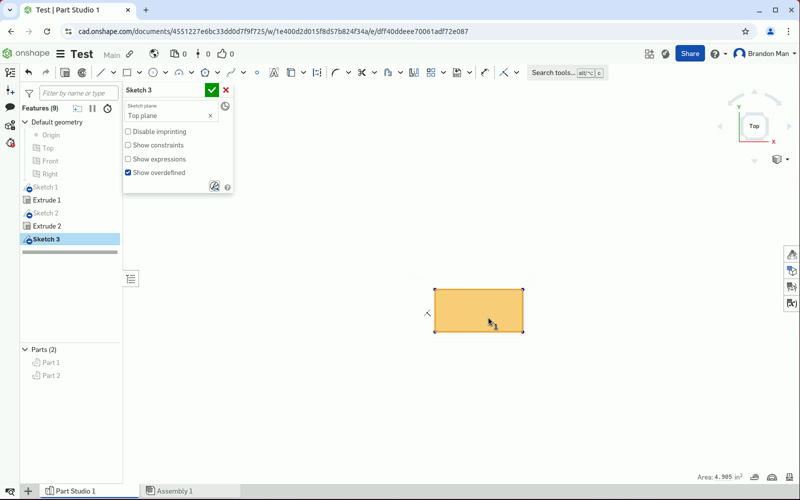
scroll(-6)
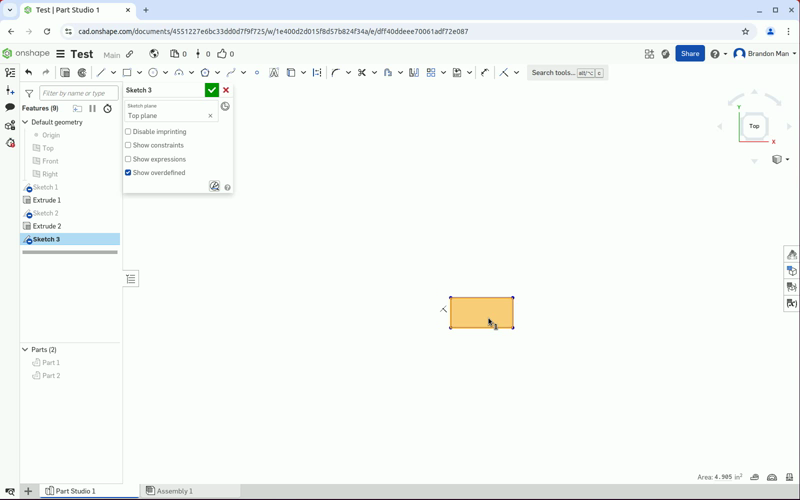
scroll(-6)
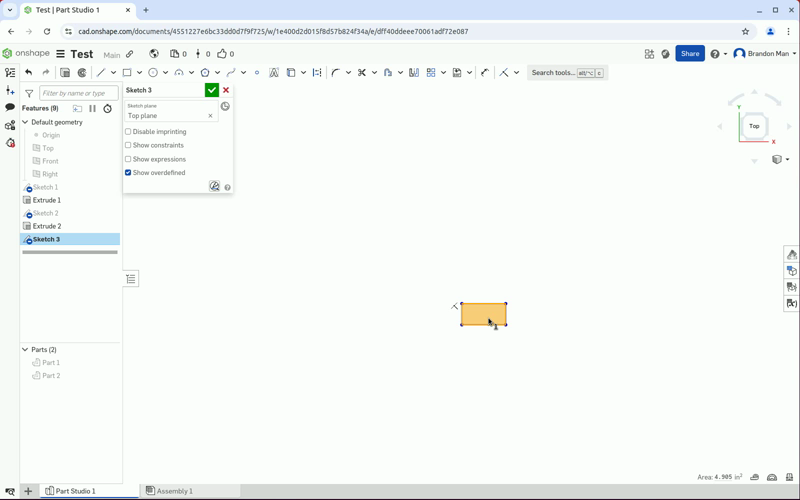
scroll(-6)
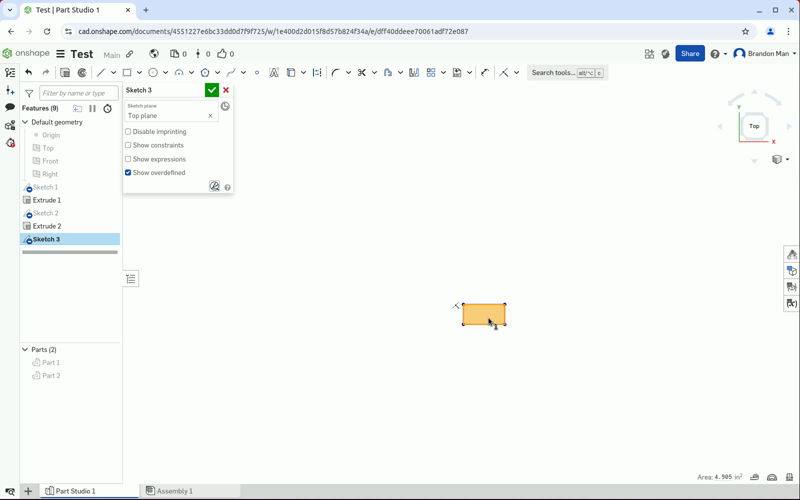
scroll(-6)
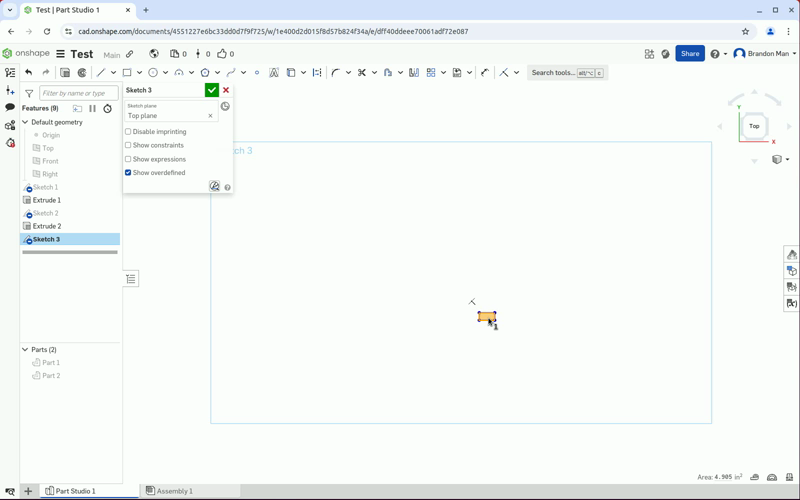
mouse_move(73, 352)
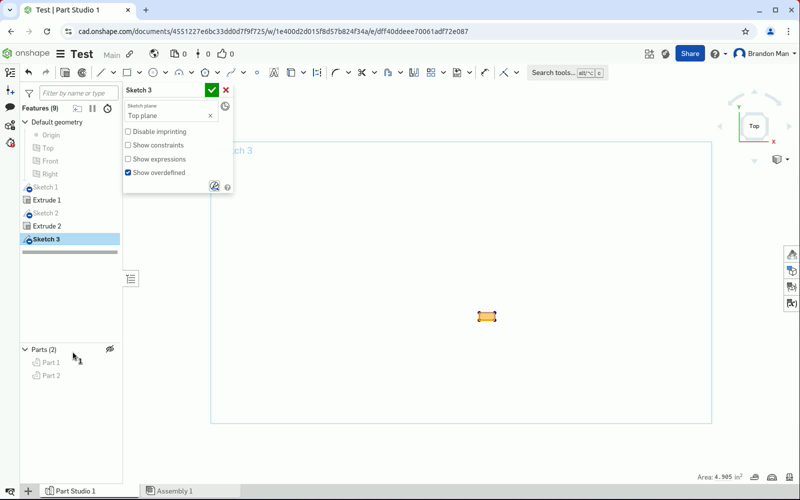
key(shift+y)
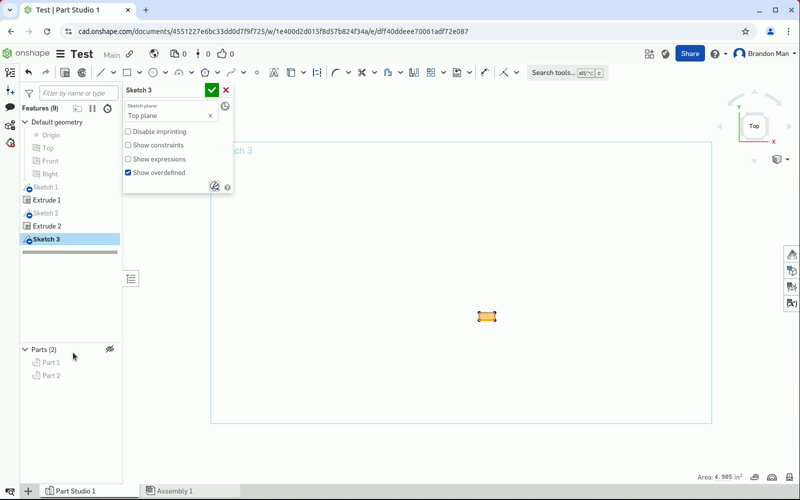
key(shift+e)
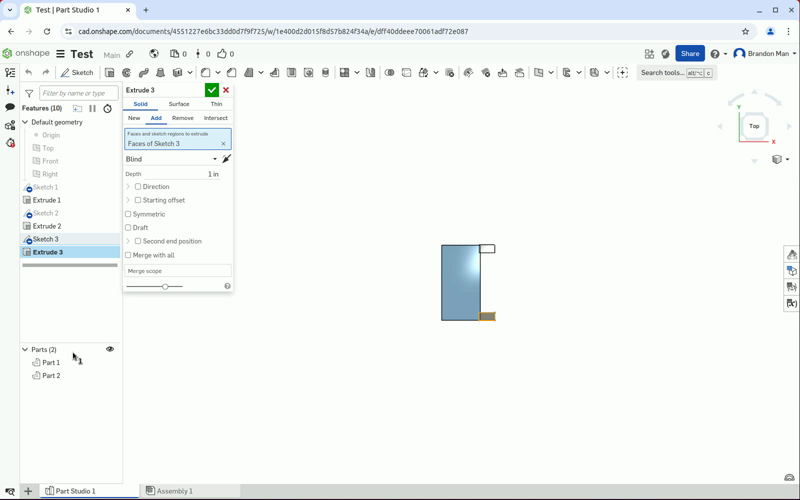
mouse_move(143, 106)
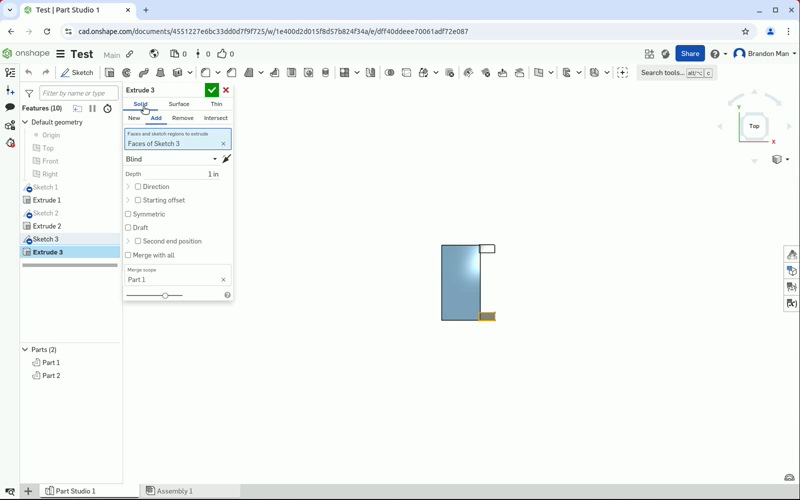
click(143, 106)
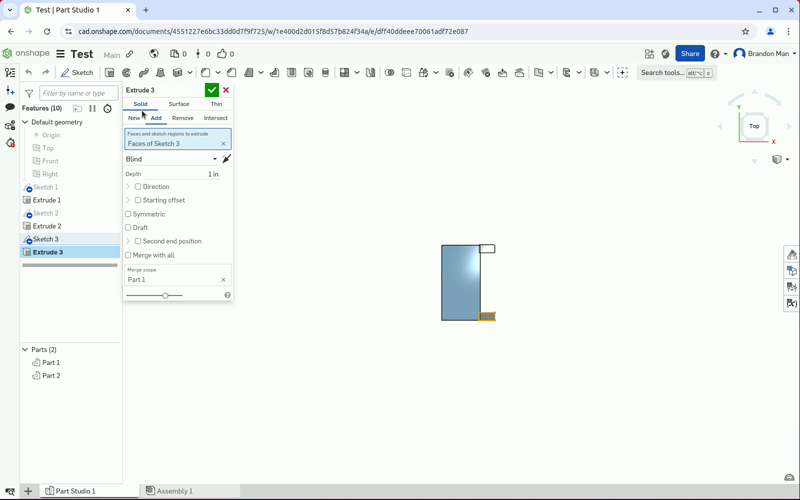
mouse_move(137, 120)
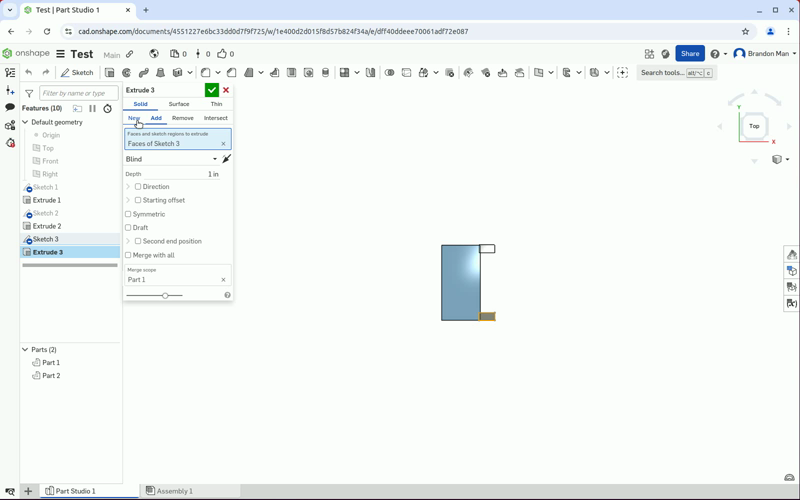
click(137, 120)
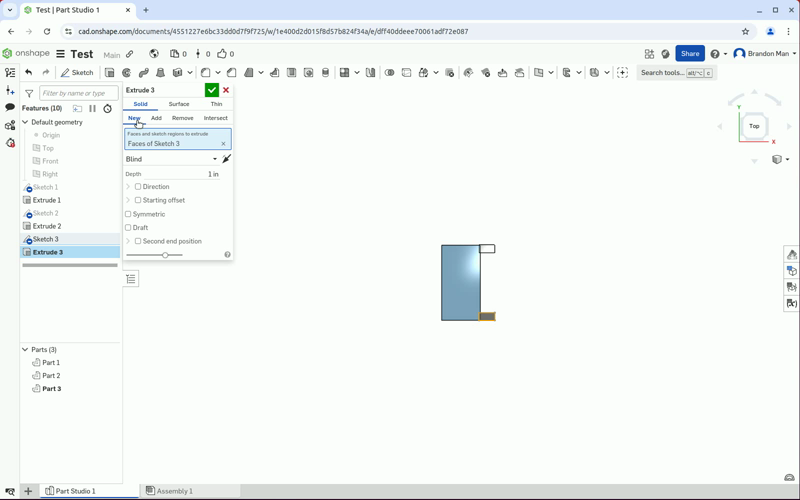
key(tab, 4)
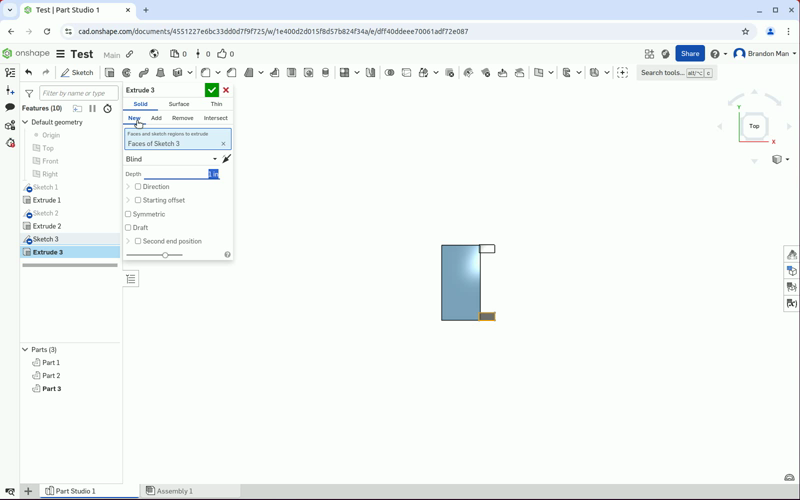
text(23.108)
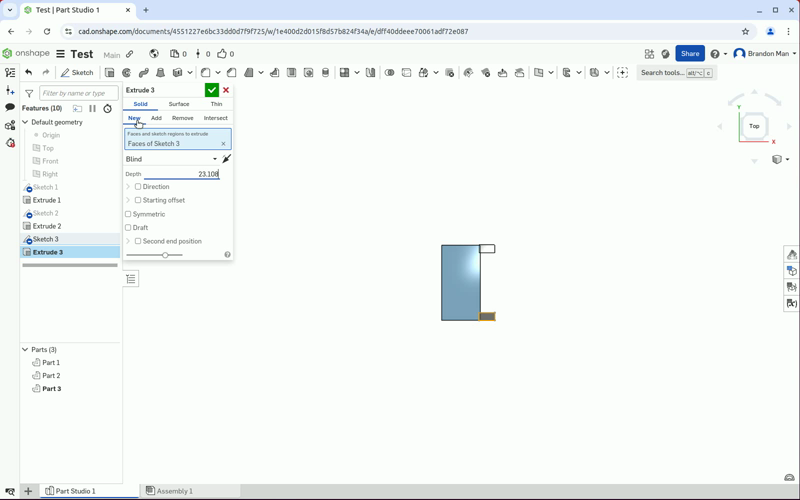
key(enter)
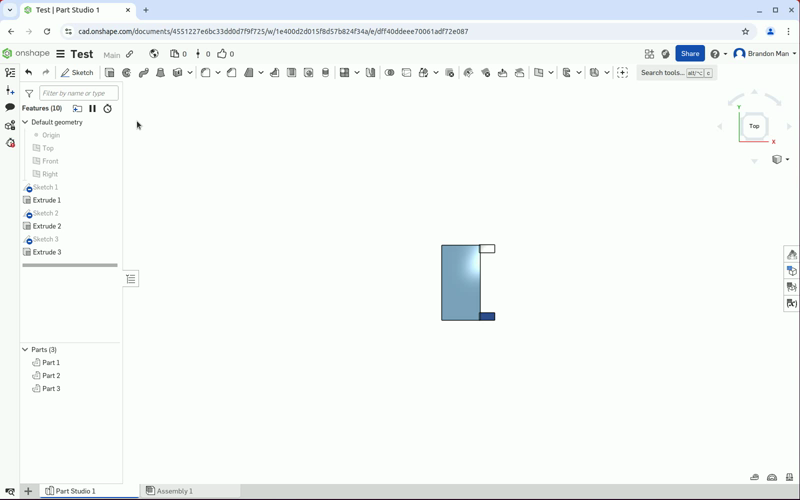
key(shift+h)
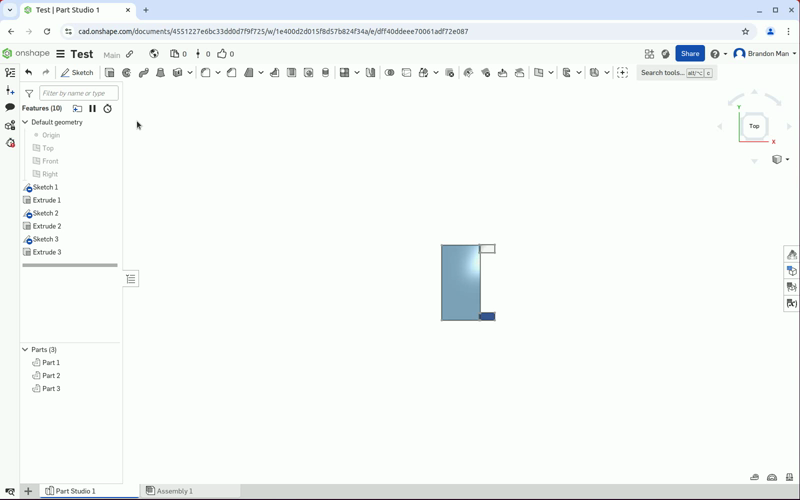
key(shift+h)
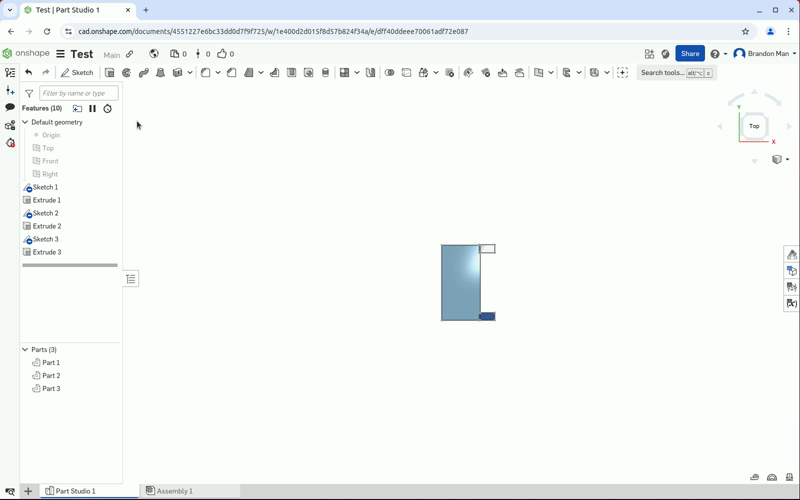
key(shift+7)
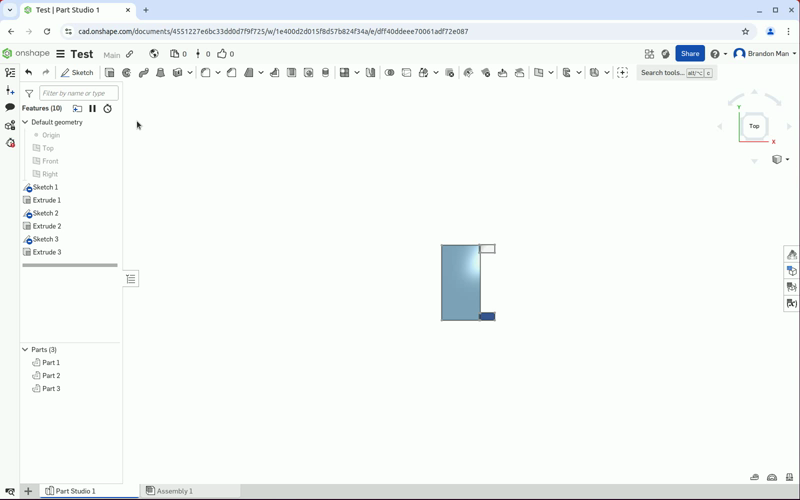
key(up, 3)
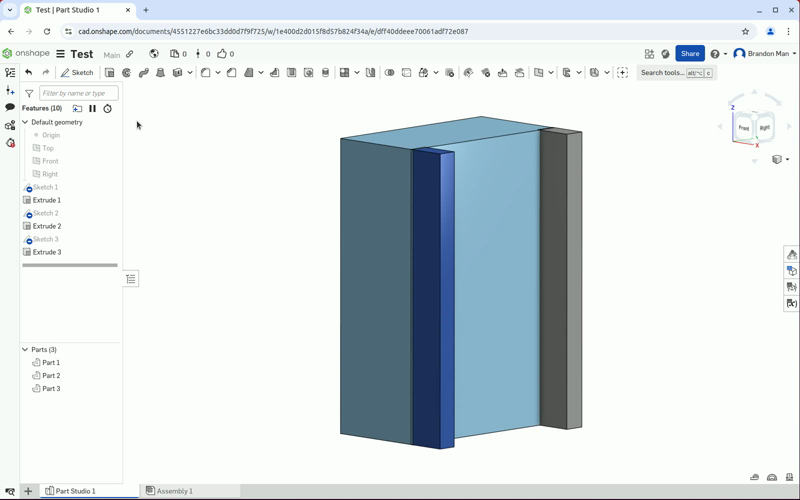
key(left, 3)
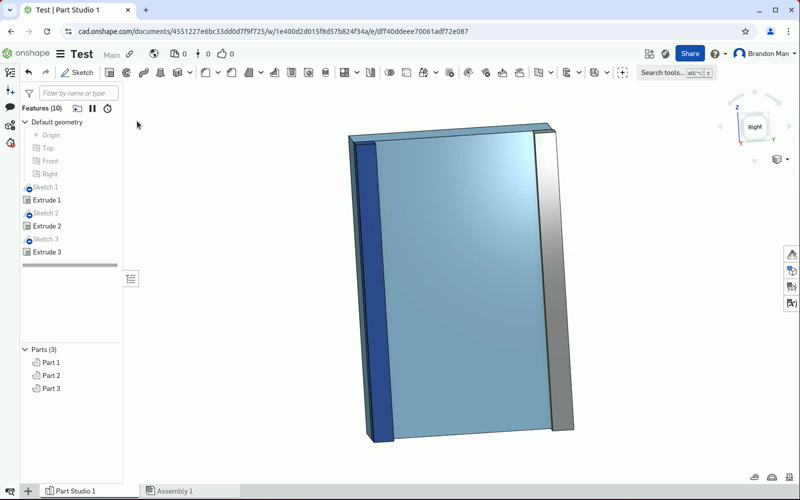
key(right, 3)
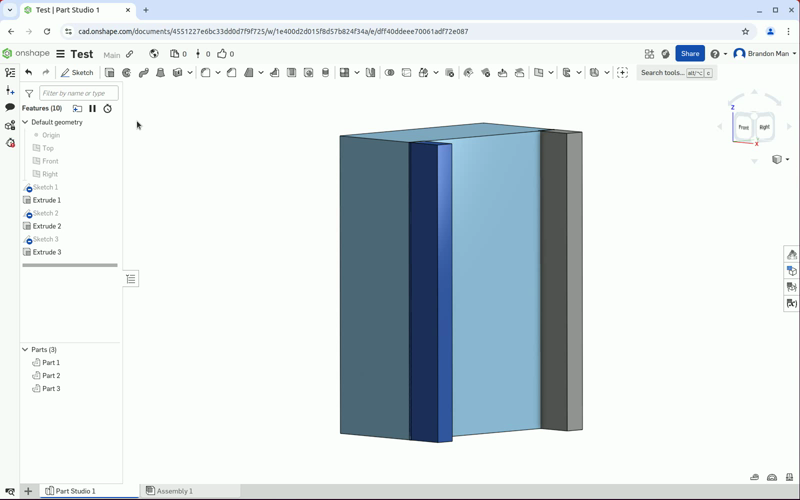
key(down, 3)
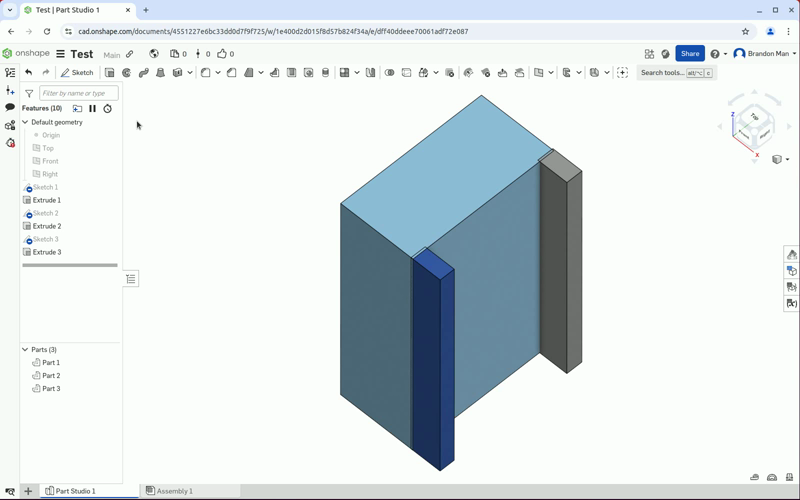
mouse_move(73, 189)
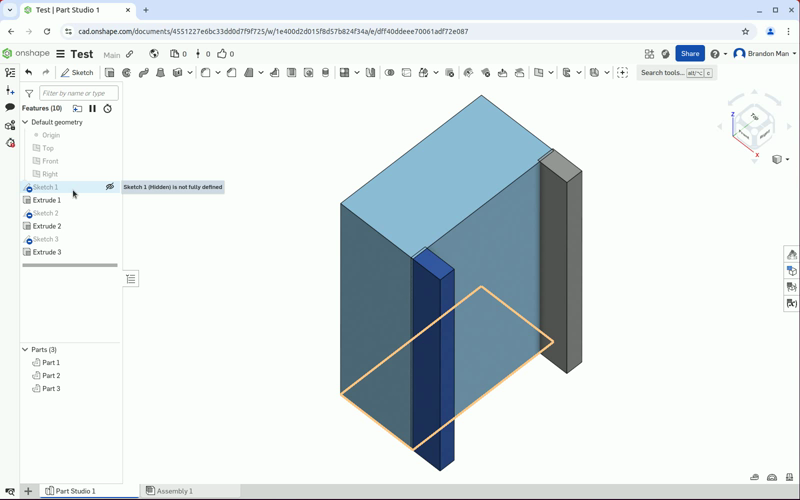
click(73, 189)